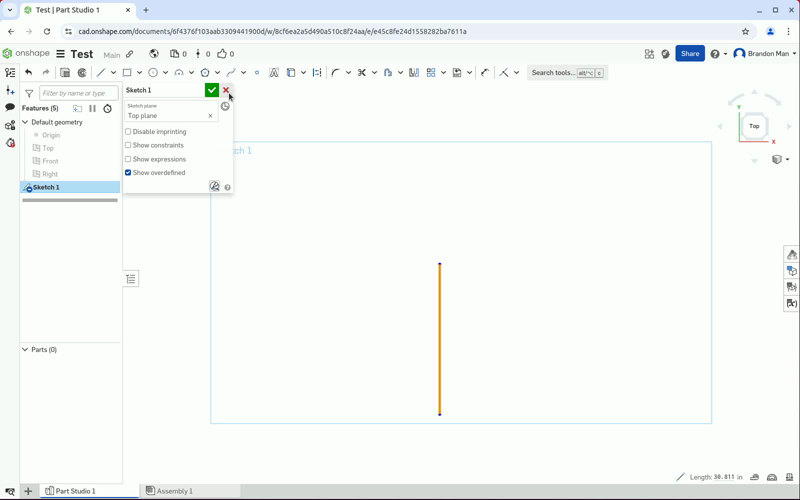
key(shift+h)
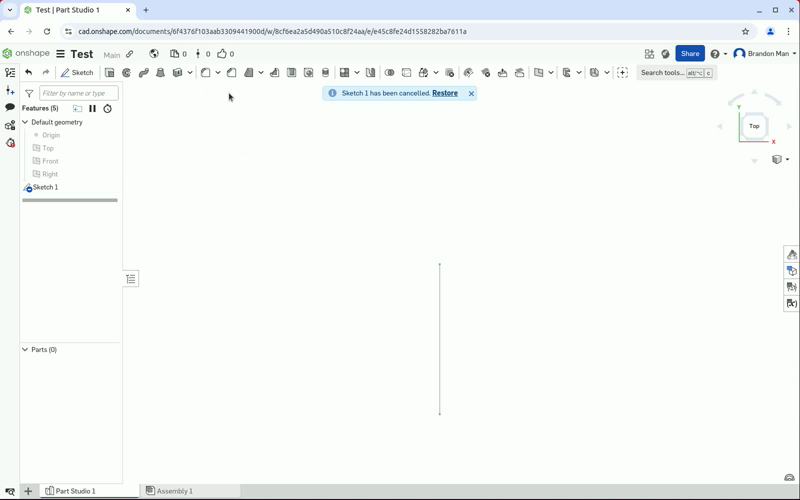
key(shift+s)
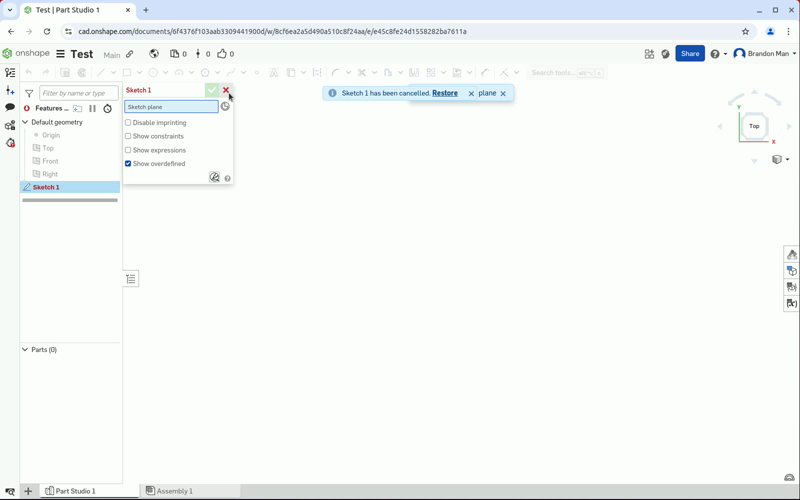
mouse_move(73, 150)
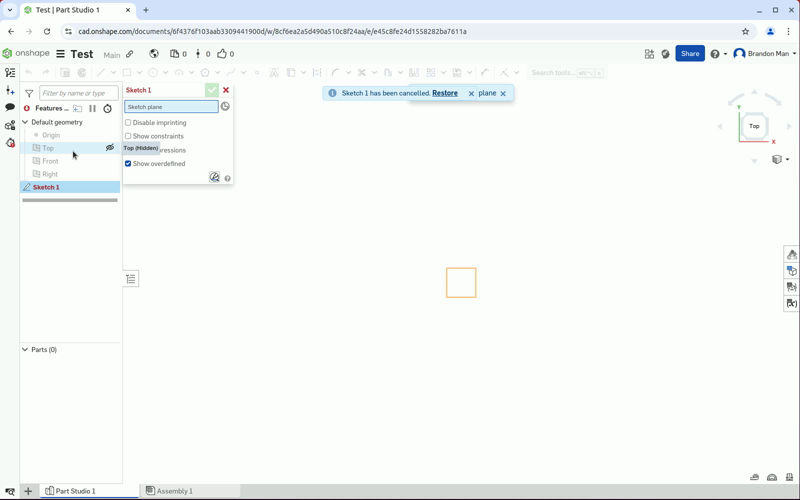
click(73, 150)
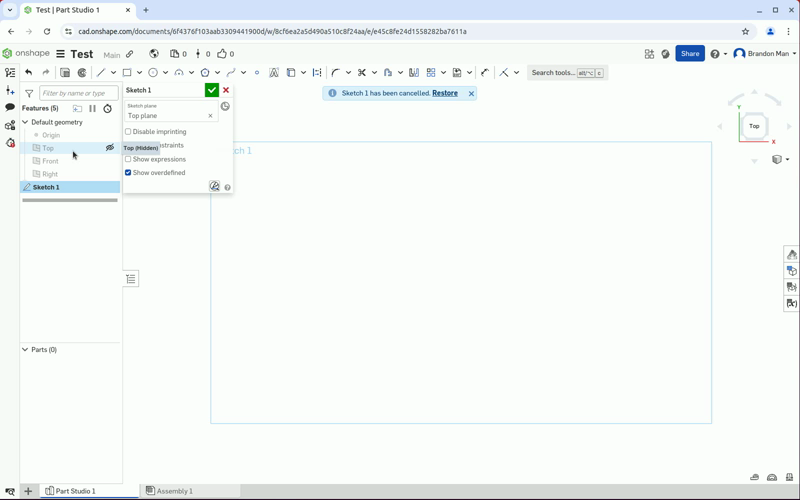
mouse_move(73, 352)
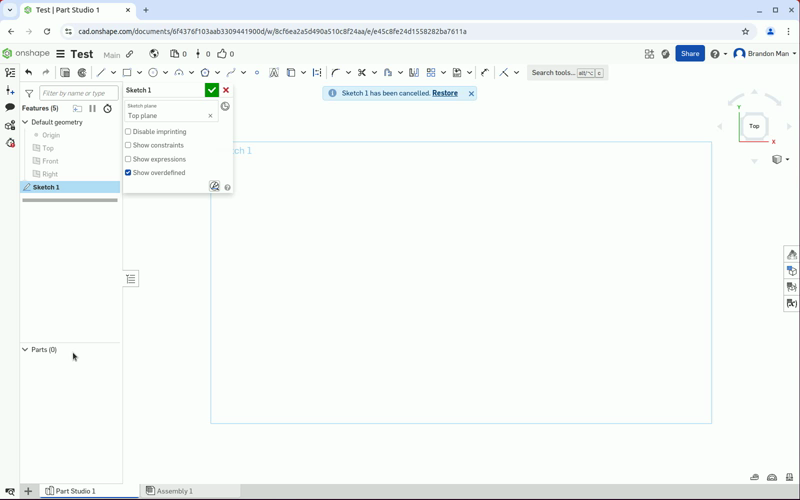
key(y)
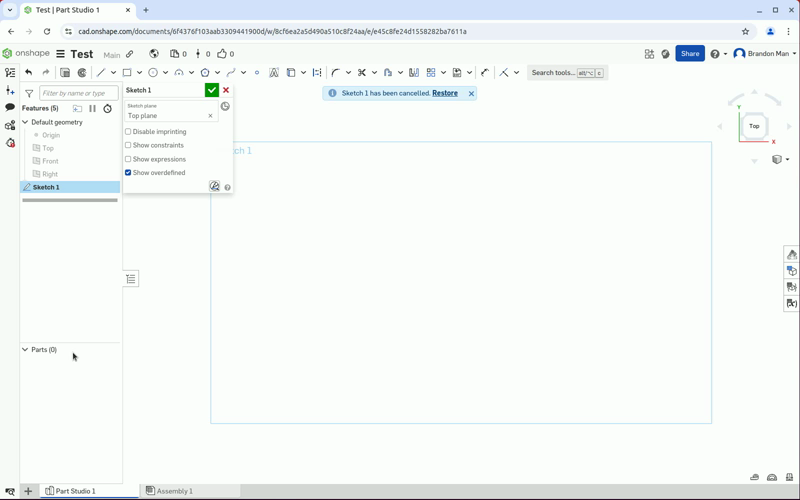
key(l)
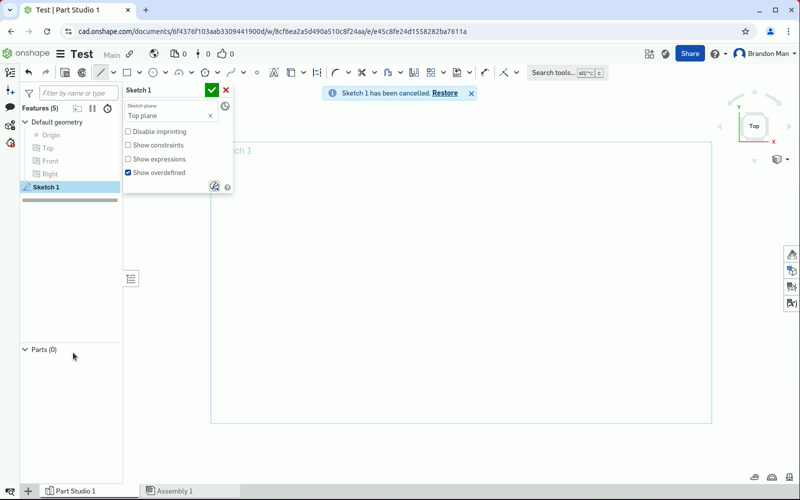
key_down(shift)
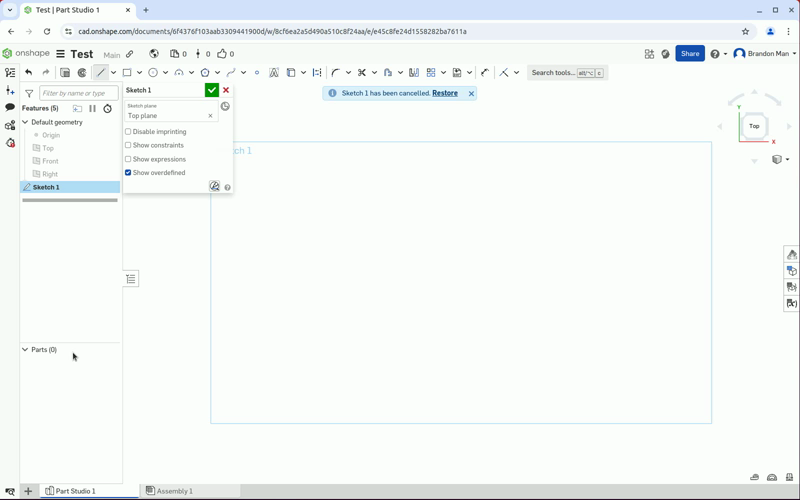
mouse_move(401, 342)
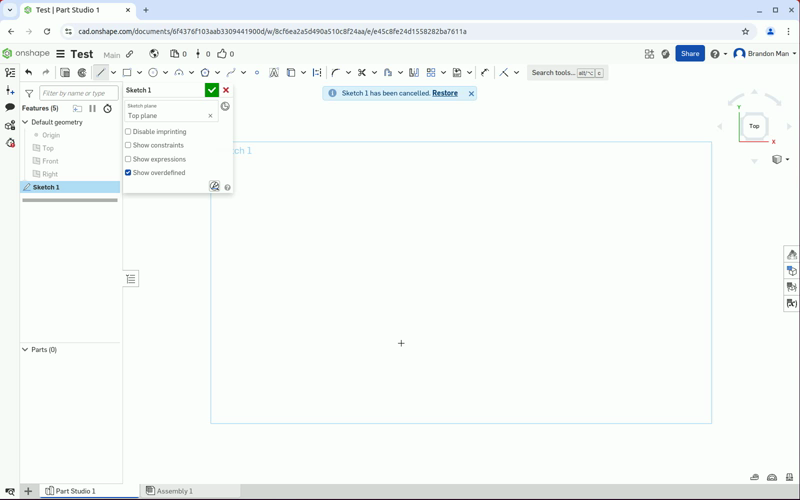
click(401, 342)
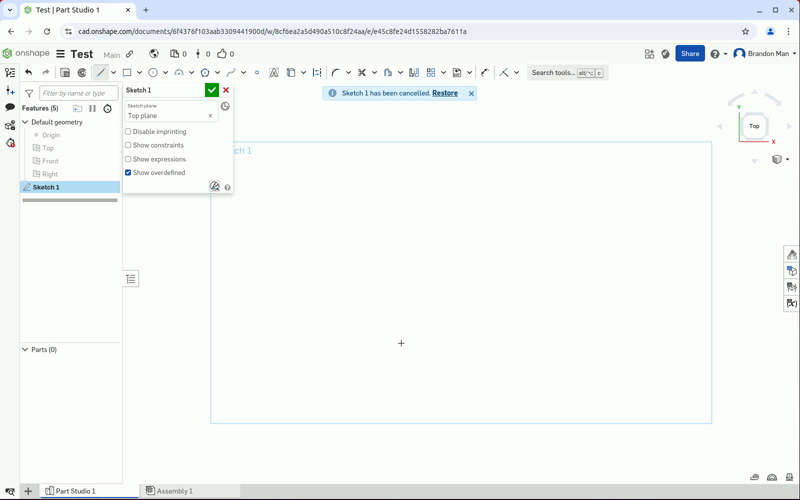
key_up(shift)
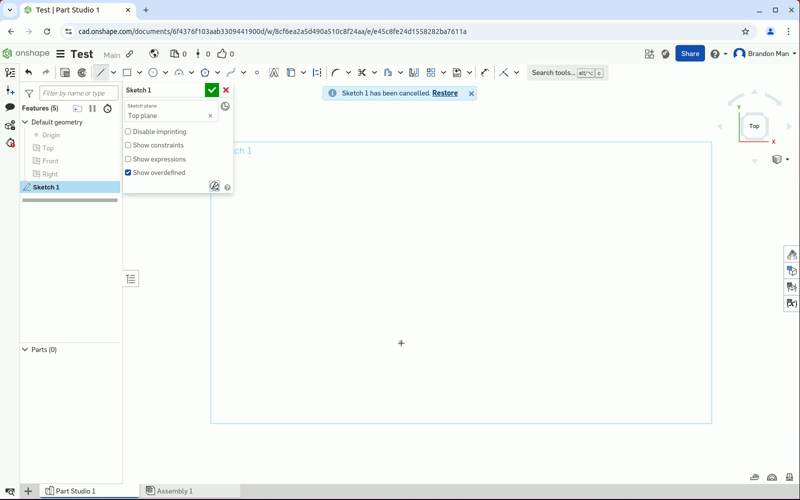
key_down(shift)
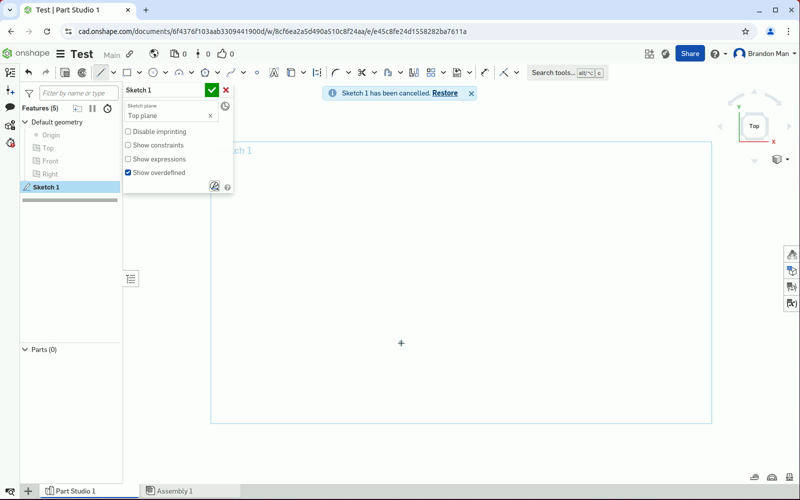
mouse_move(519, 342)
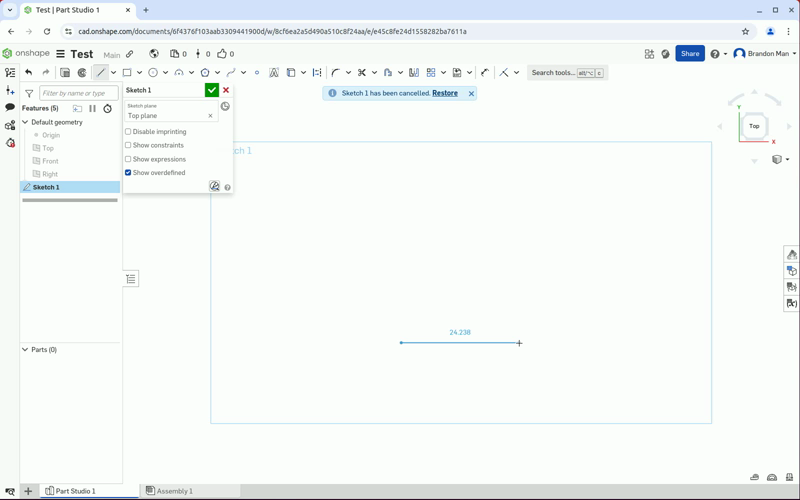
click(519, 342)
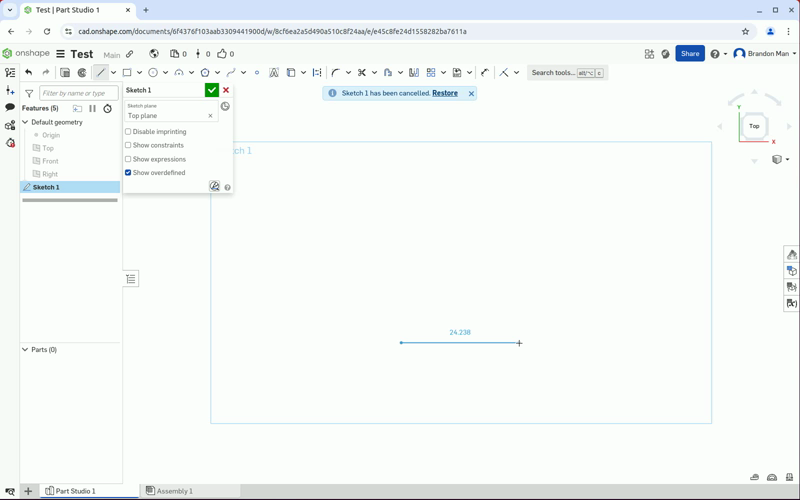
key_up(shift)
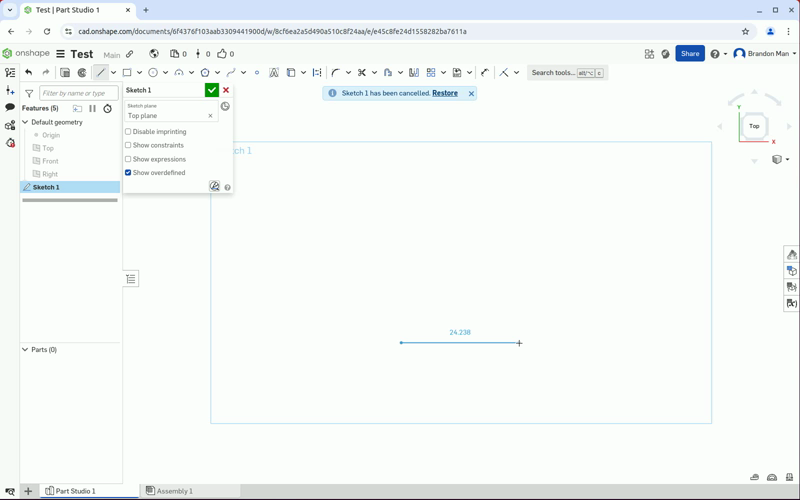
key_down(shift)
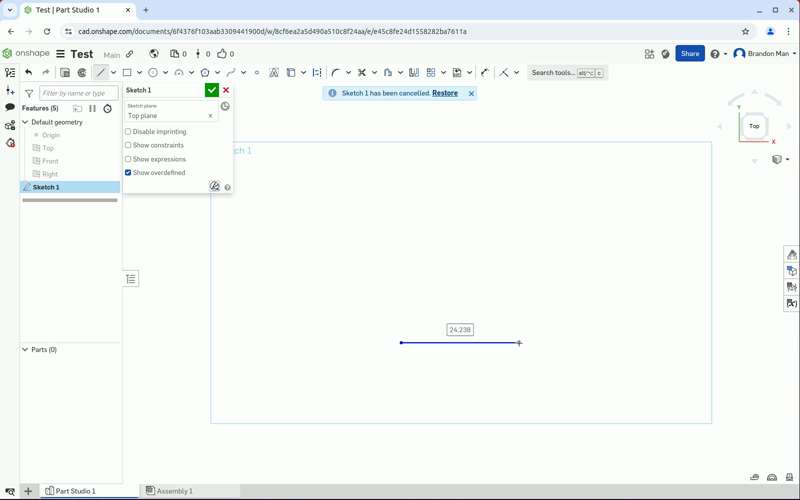
mouse_move(519, 224)
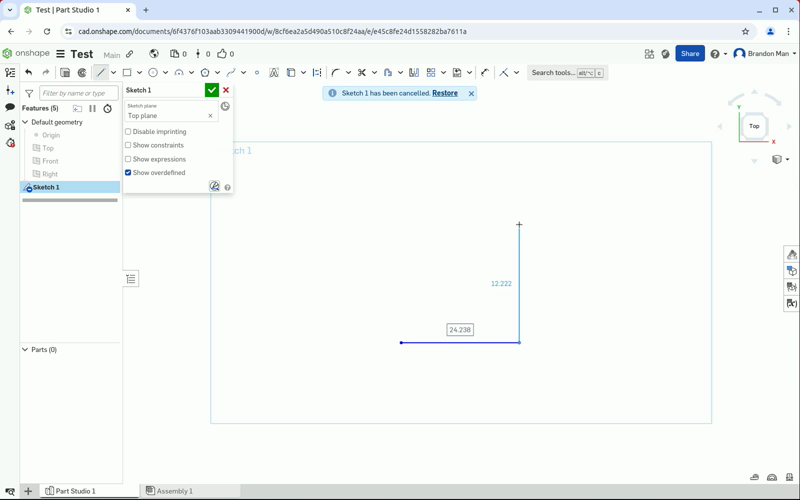
click(519, 224)
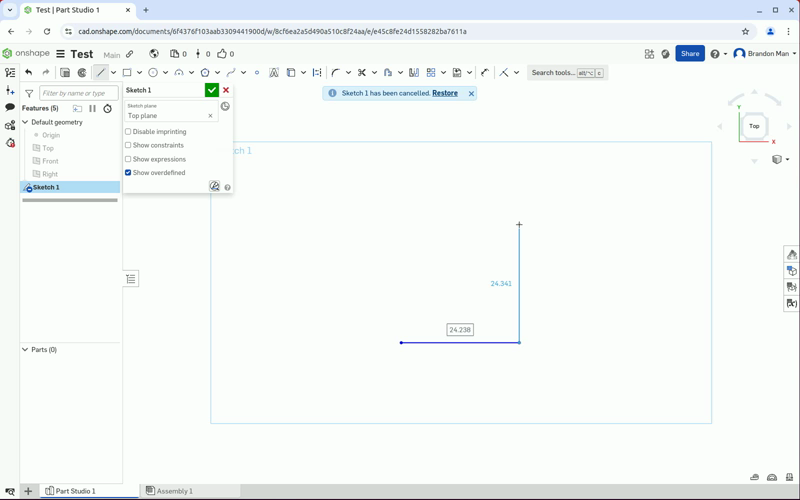
key_up(shift)
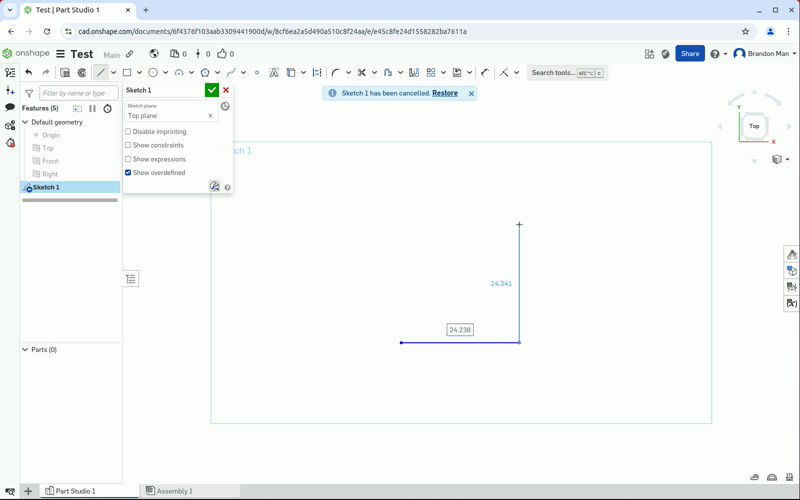
key_down(shift)
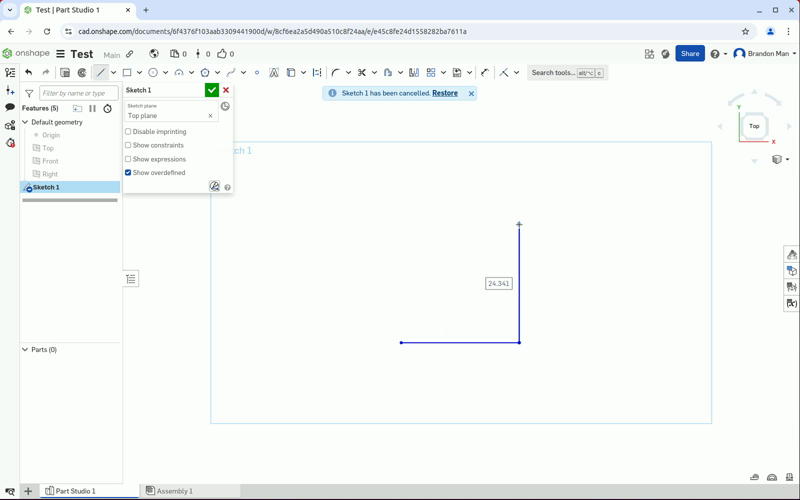
mouse_move(401, 224)
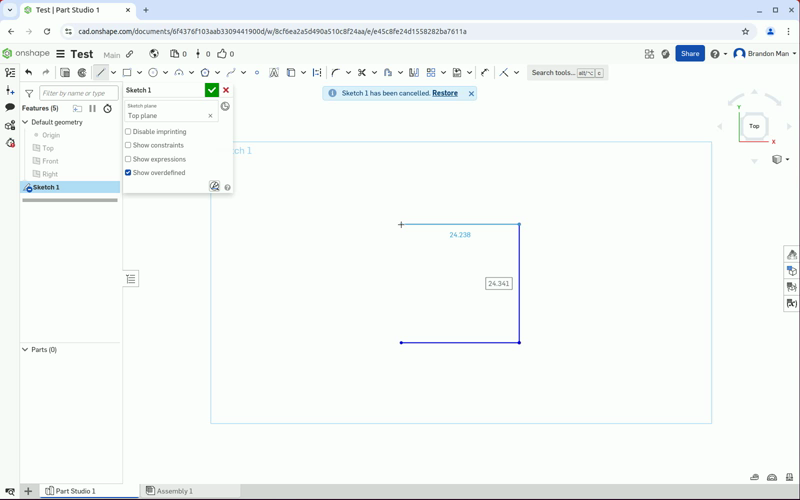
click(401, 224)
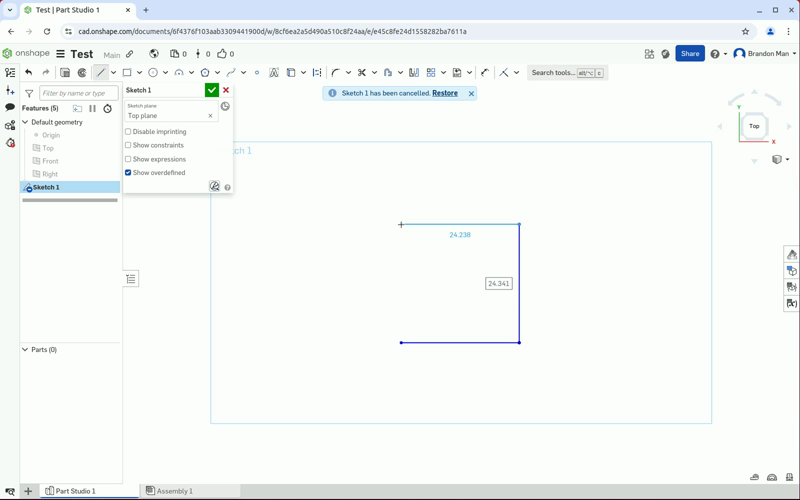
key_up(shift)
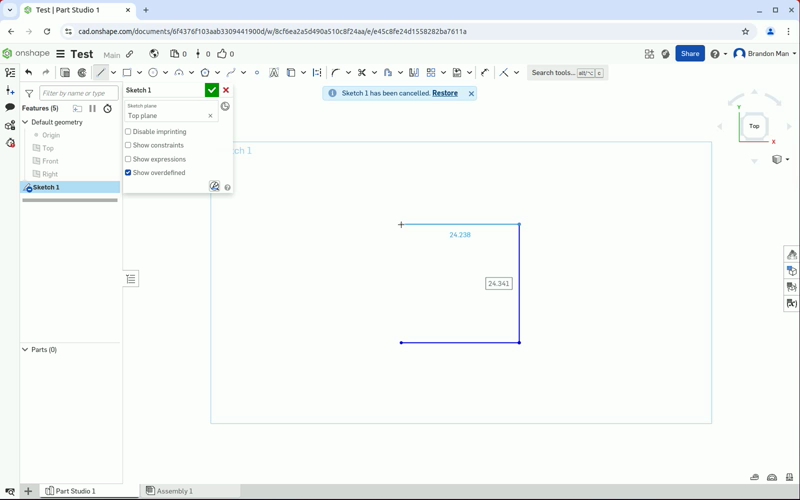
key_down(shift)
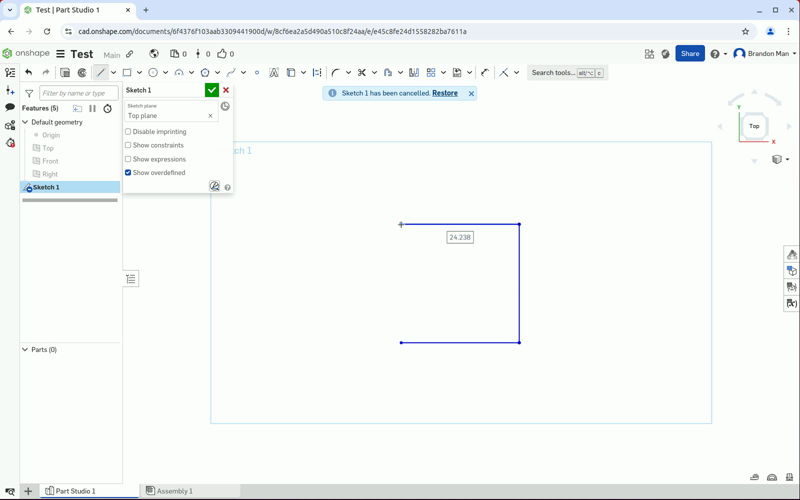
mouse_move(401, 342)
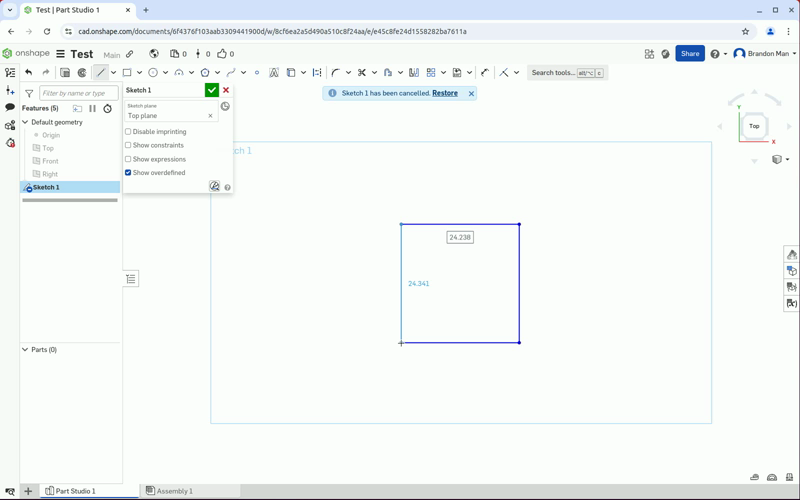
key_up(shift)
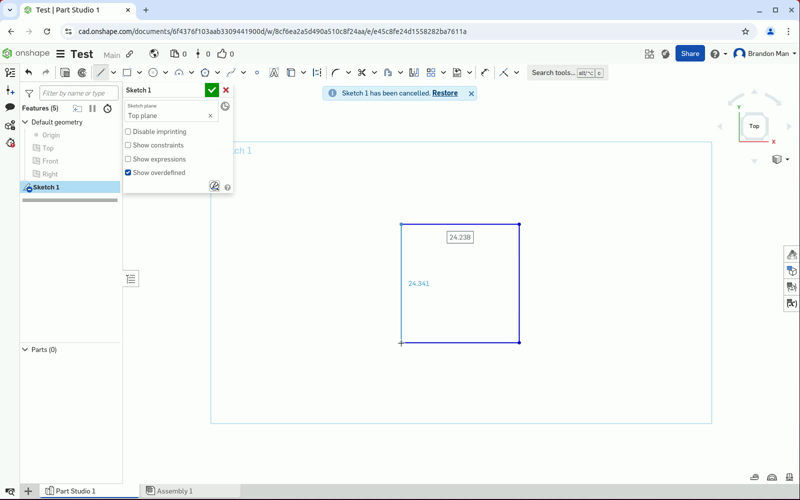
click(401, 342)
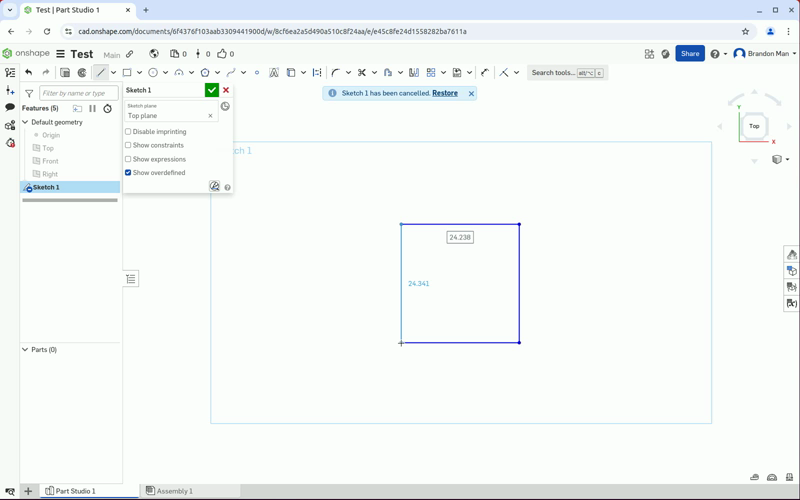
key(esc)
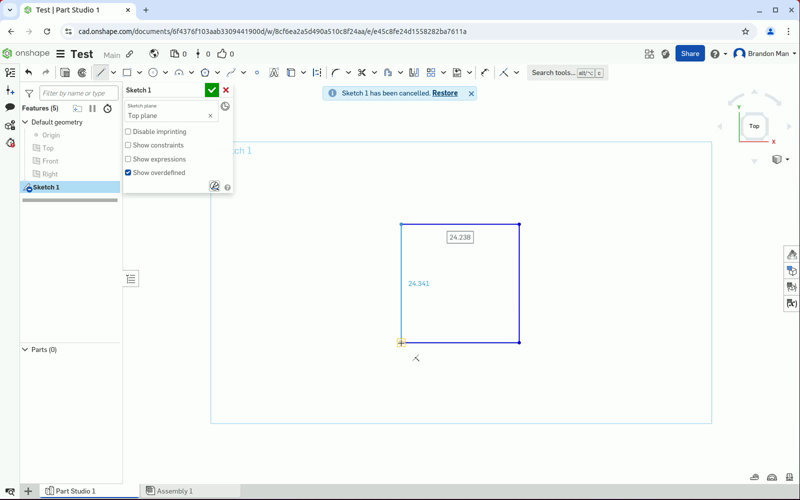
mouse_move(507, 272)
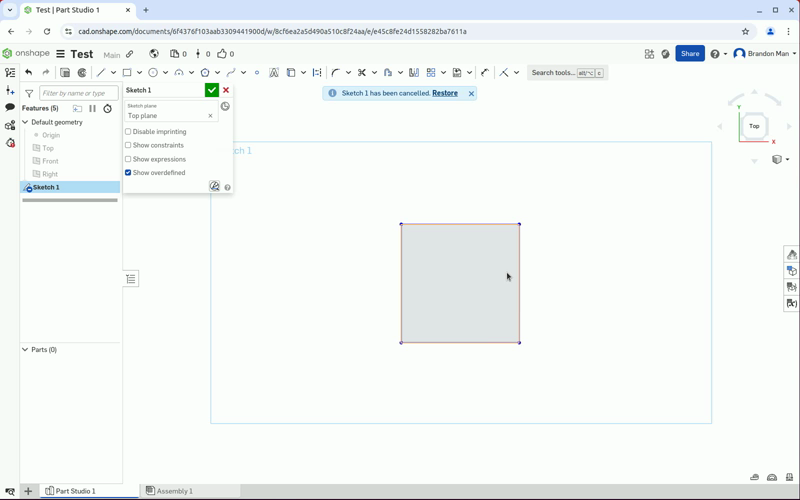
click(507, 272)
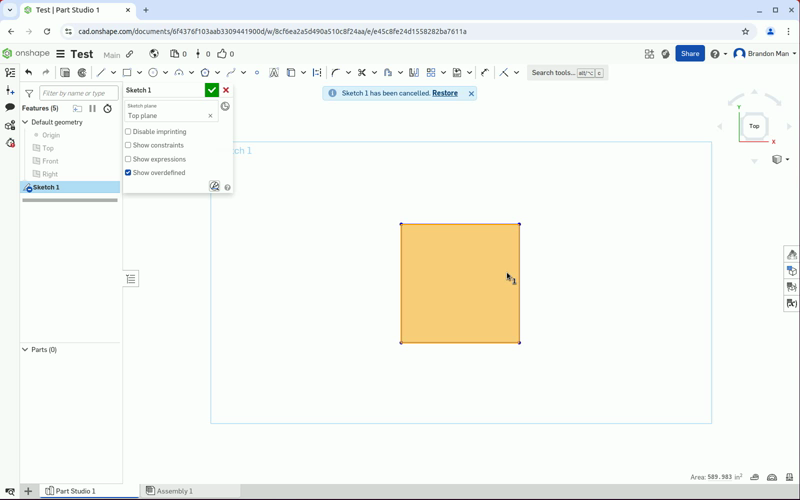
mouse_move(73, 352)
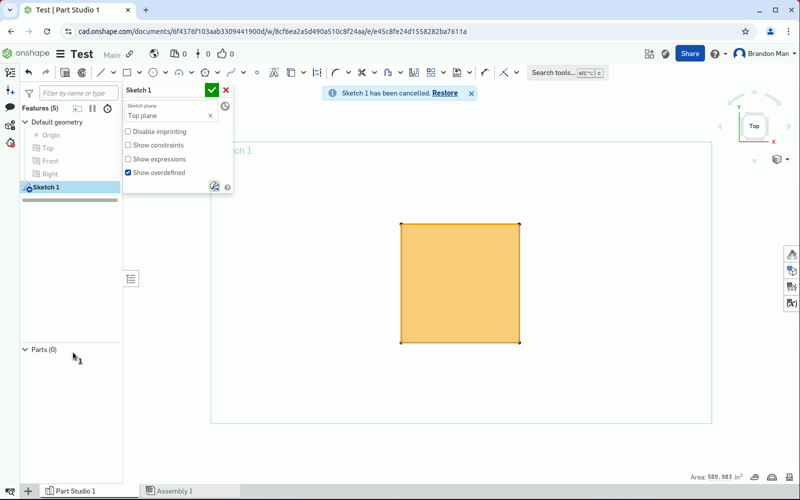
key(shift+y)
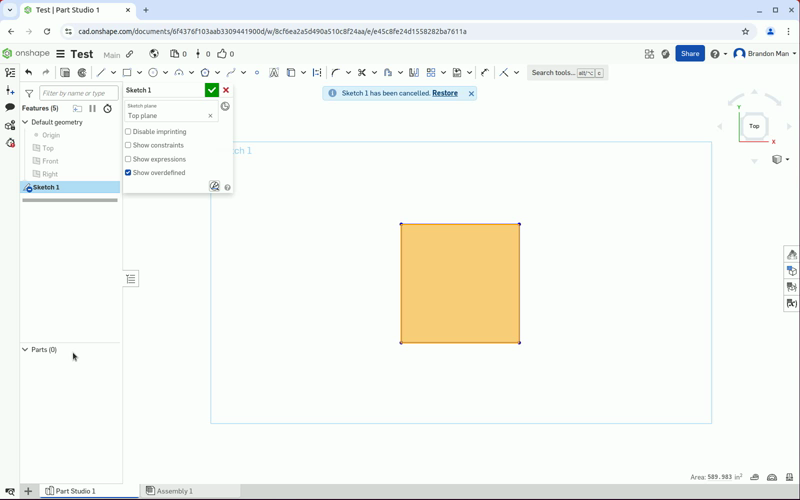
key(shift+e)
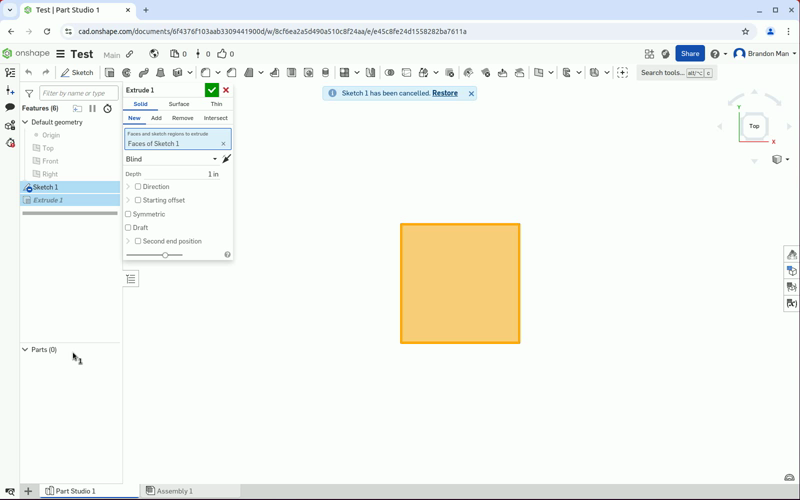
mouse_move(143, 106)
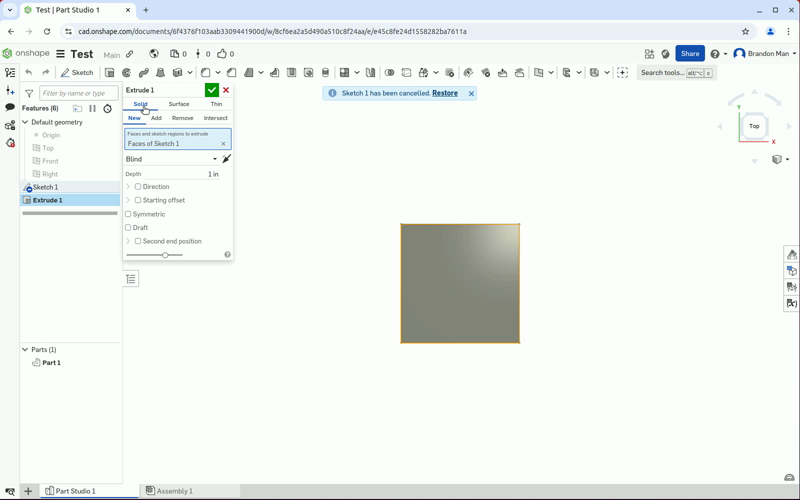
click(143, 106)
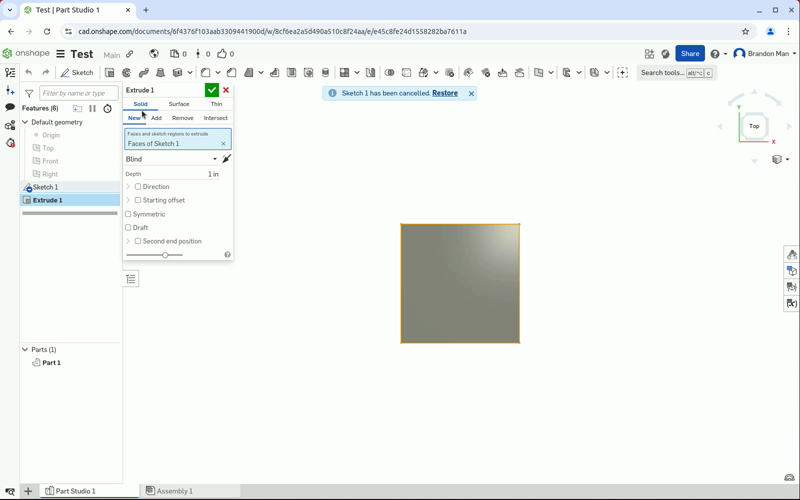
mouse_move(137, 120)
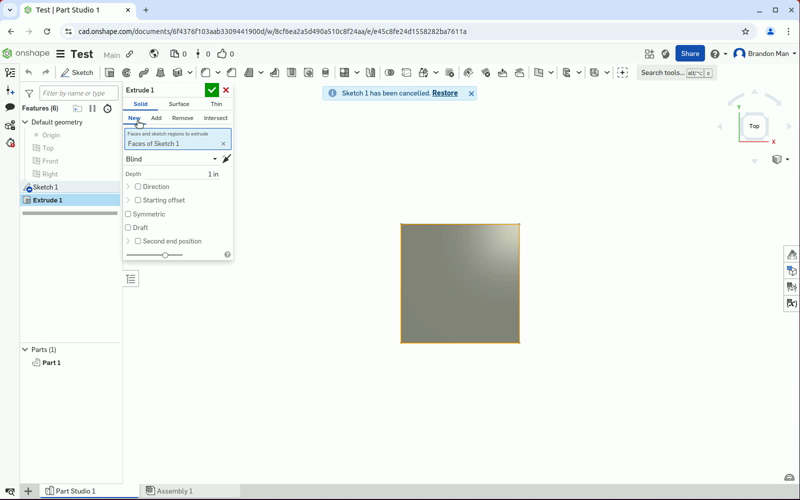
click(137, 120)
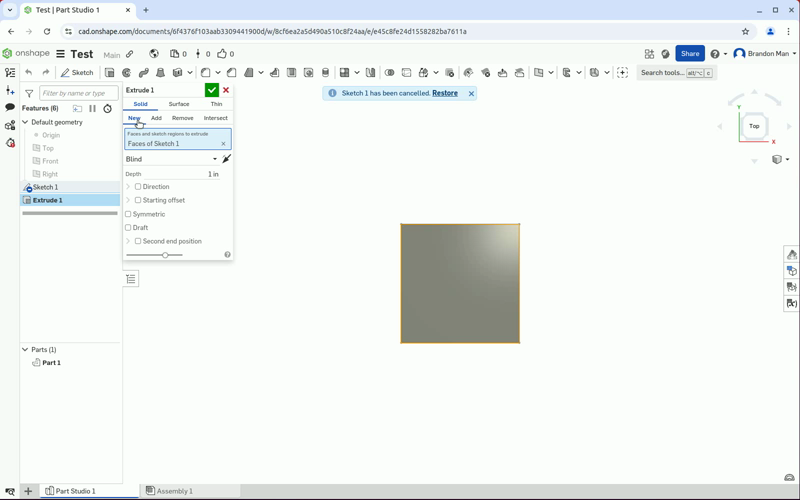
key(tab, 4)
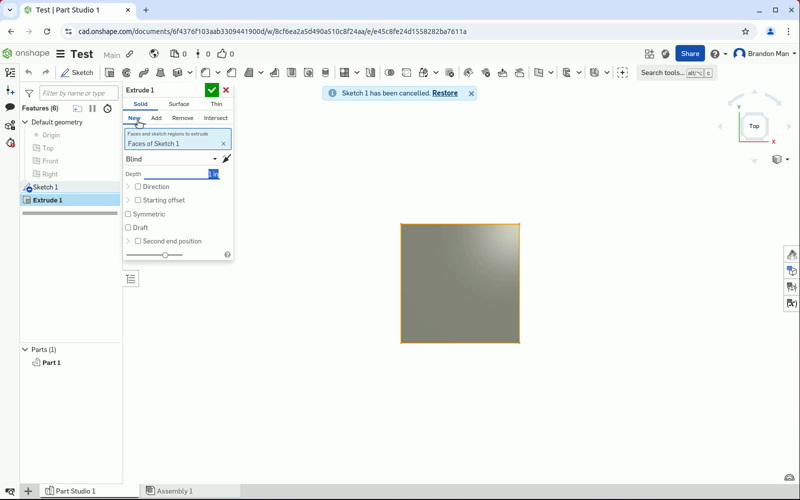
text(3.851)
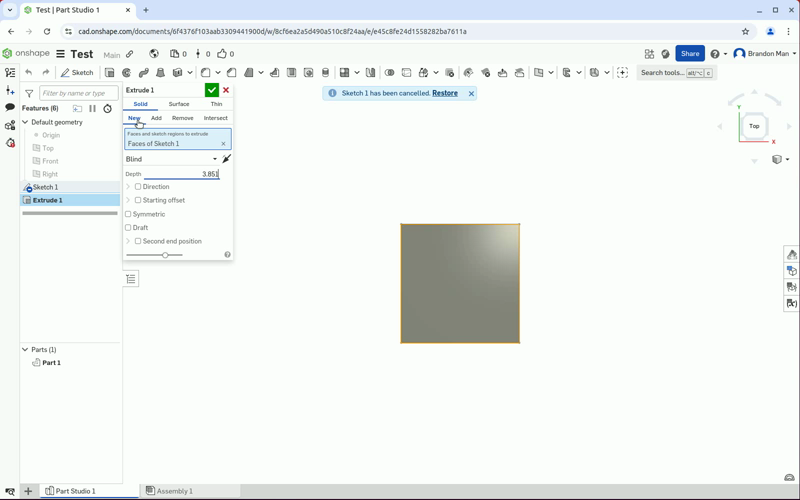
key(enter)
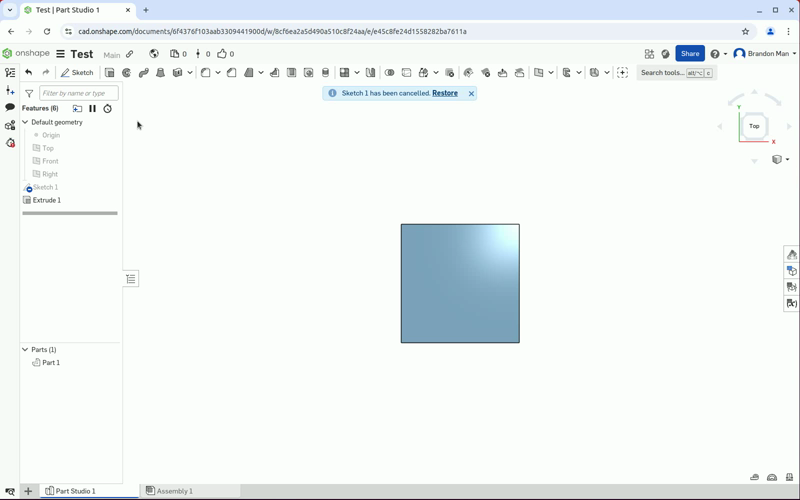
key(shift+h)
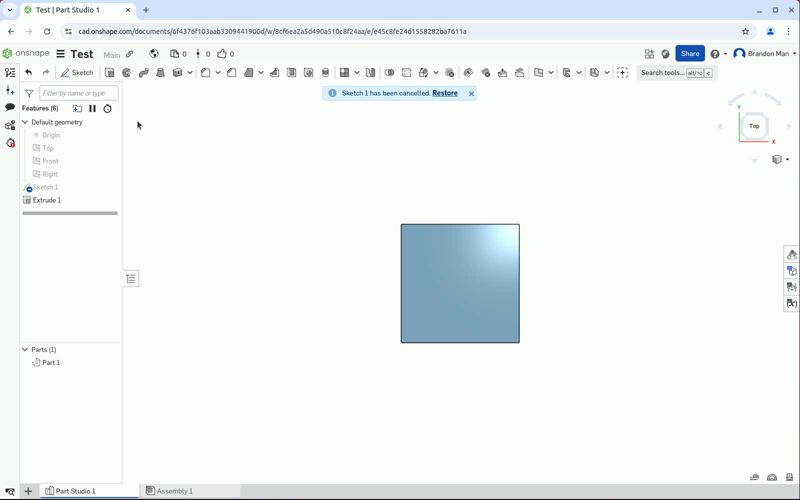
key(shift+h)
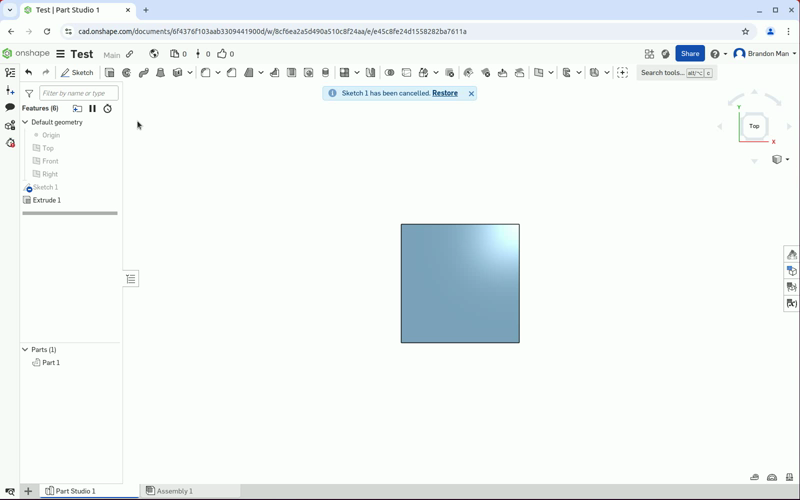
mouse_move(73, 189)
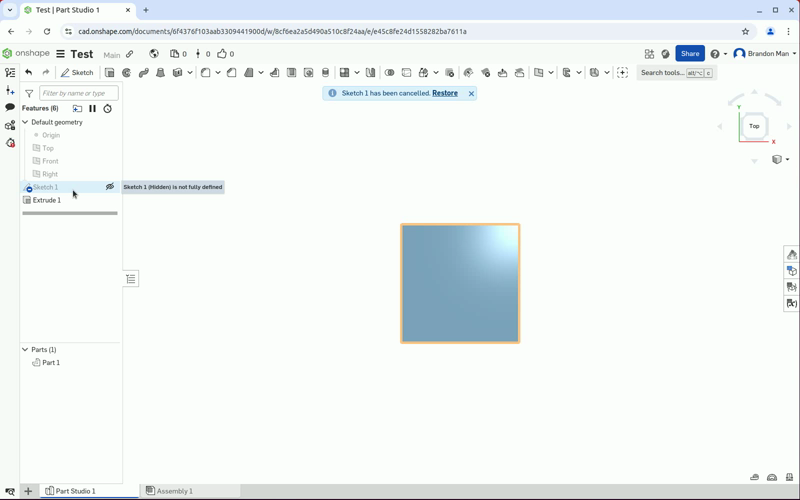
click(73, 189)
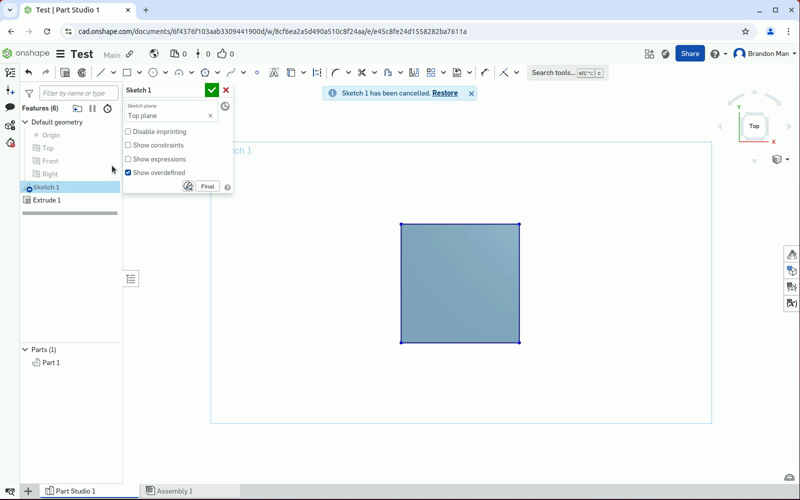
mouse_move(229, 92)
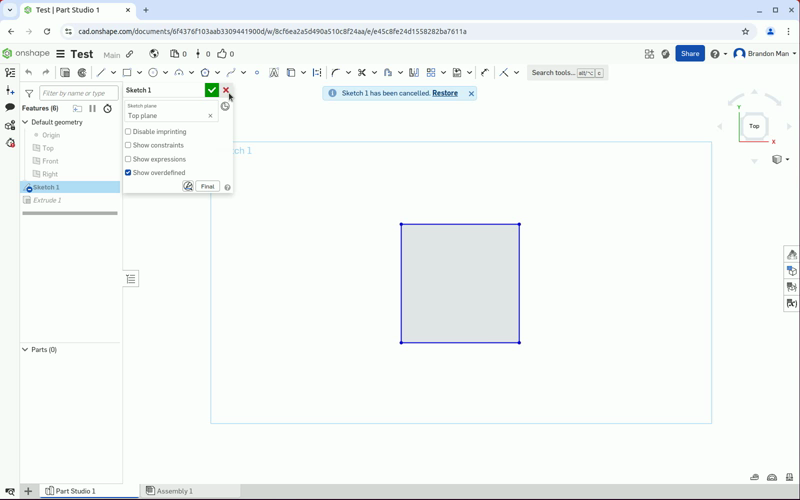
click(229, 92)
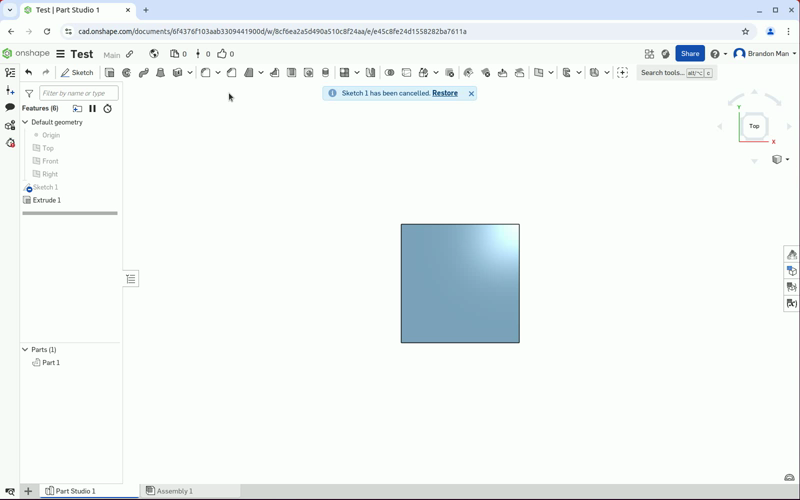
mouse_move(541, 75)
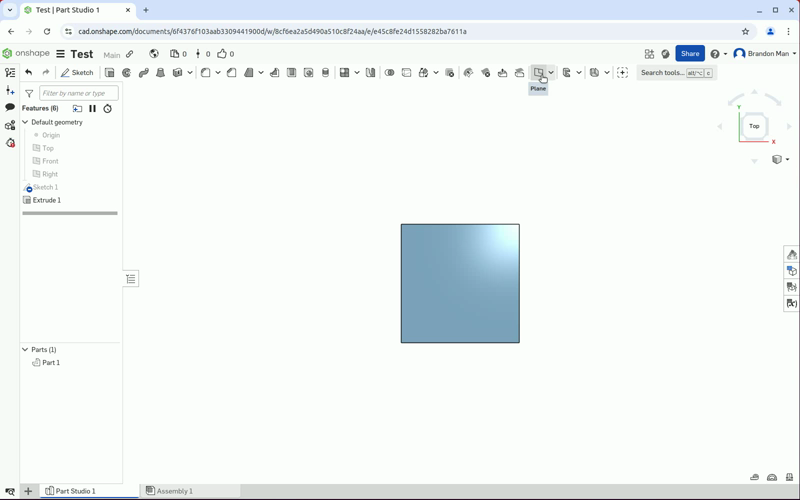
click(541, 75)
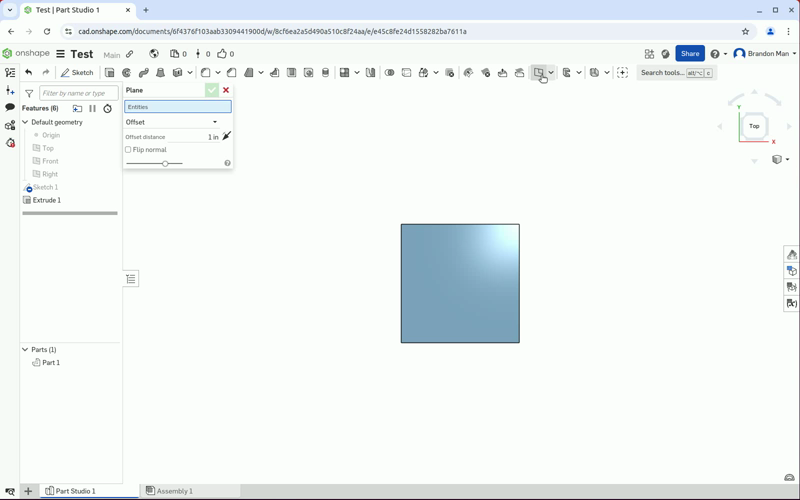
mouse_move(73, 150)
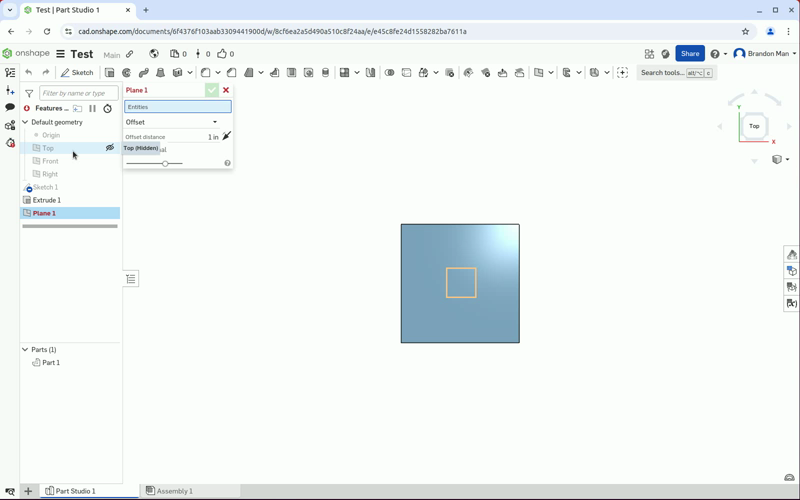
click(73, 150)
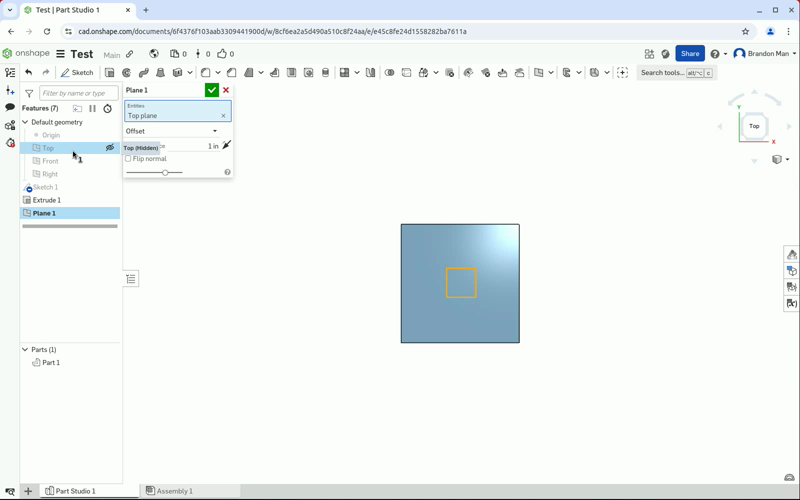
key(tab, 2)
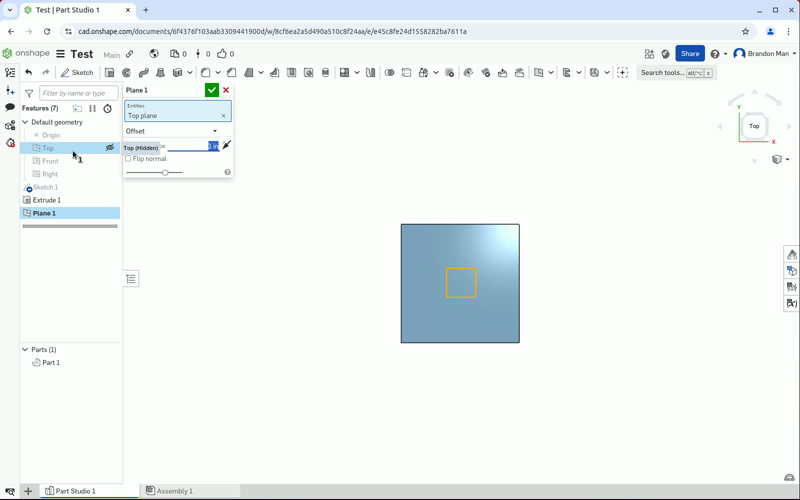
text(3.851)
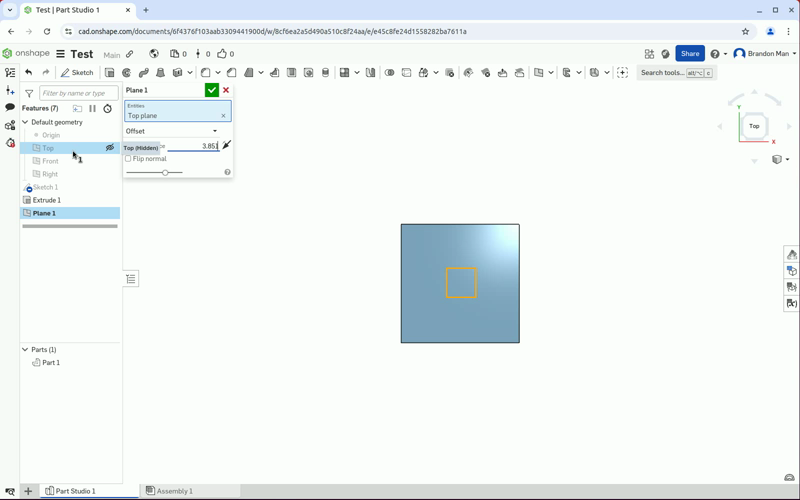
key(enter, 2)
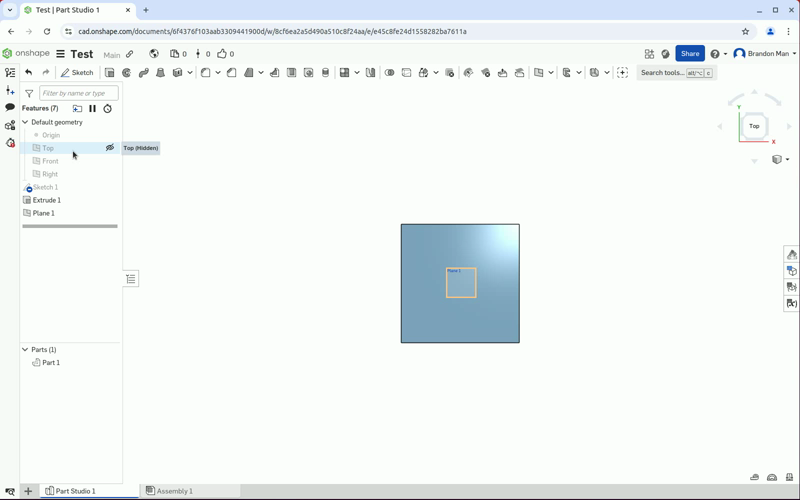
key(shift+s)
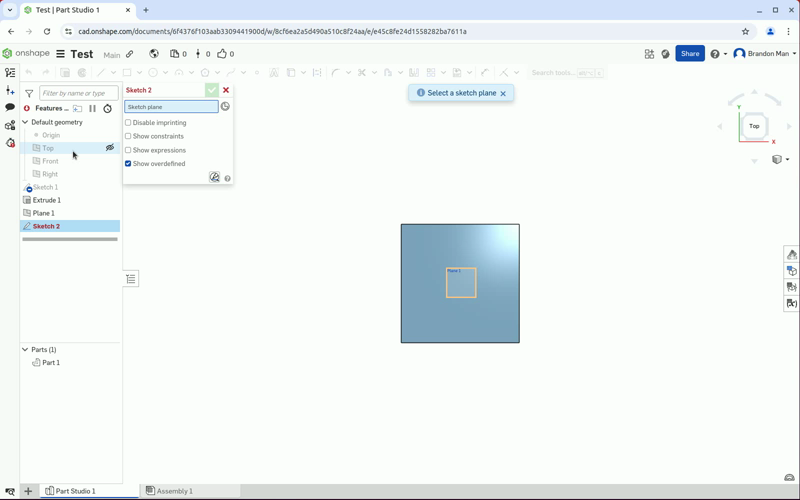
mouse_move(73, 215)
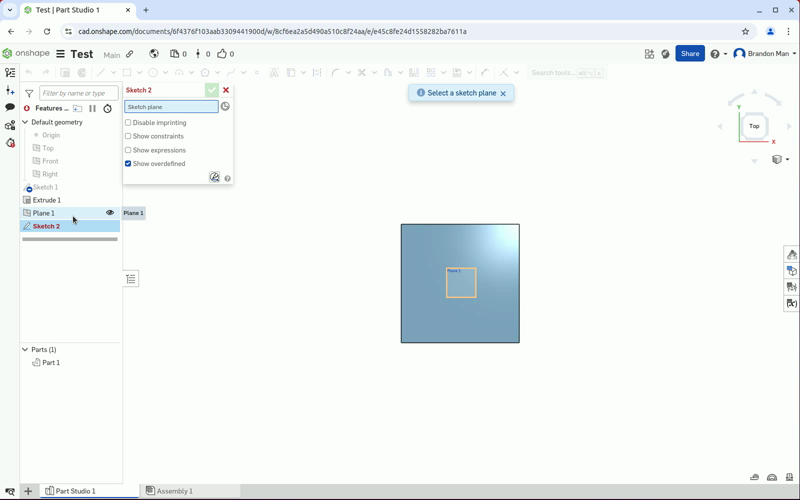
click(73, 215)
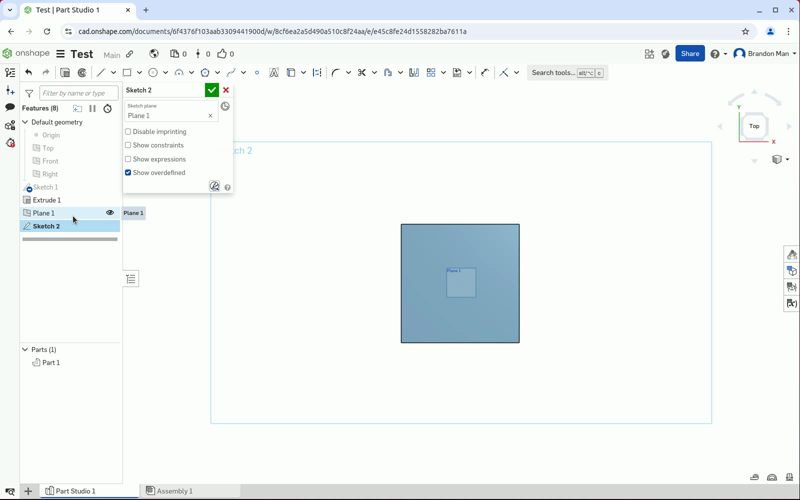
mouse_move(73, 352)
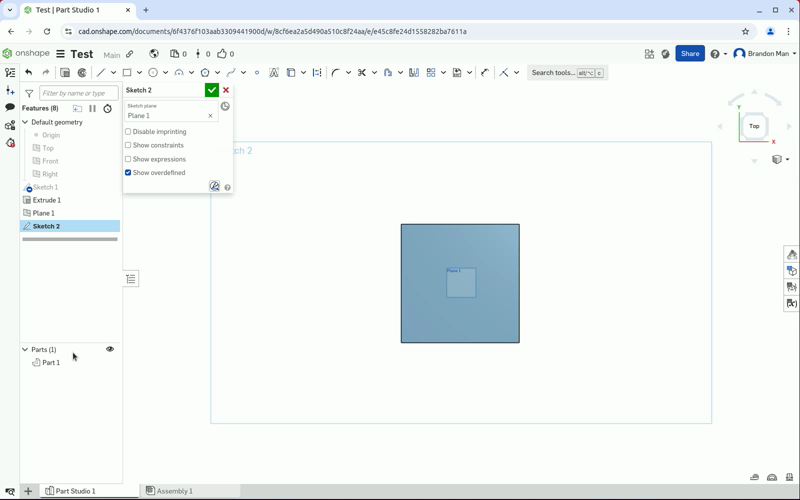
key(y)
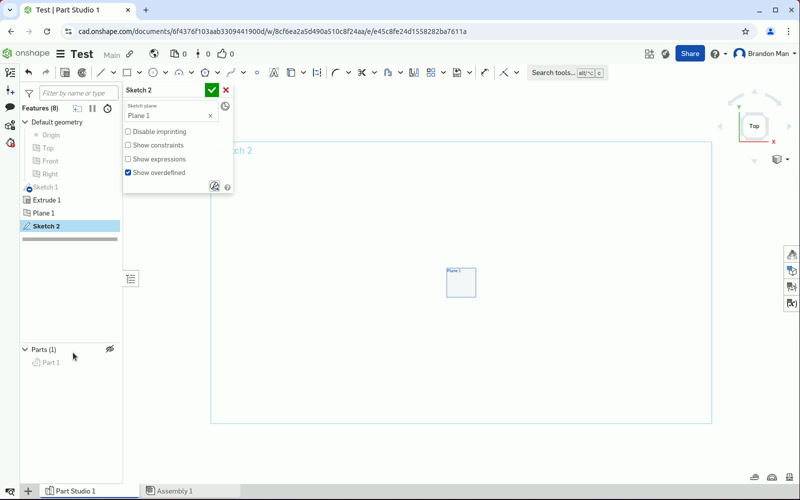
key(c)
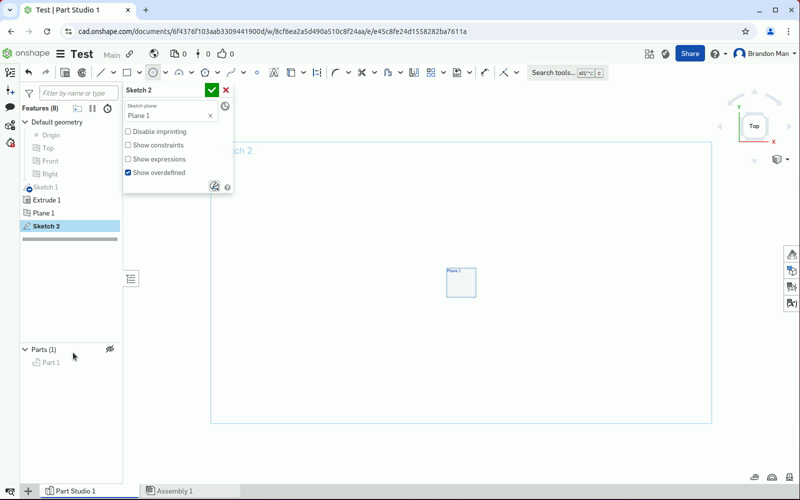
key_down(shift)
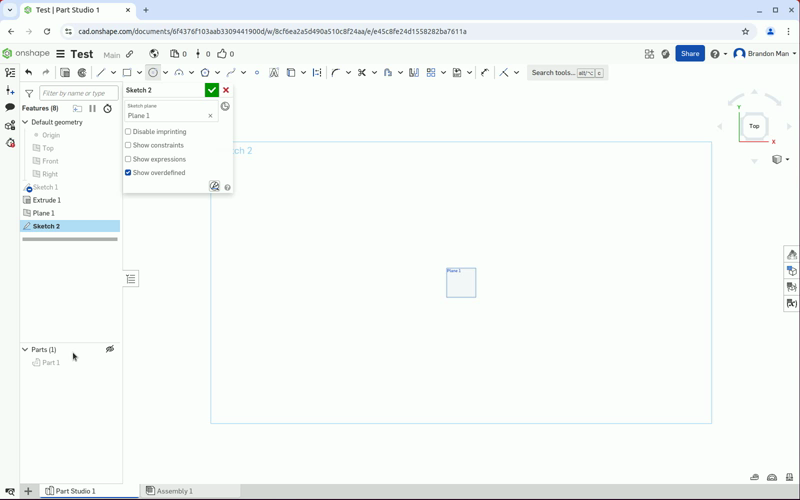
mouse_move(461, 282)
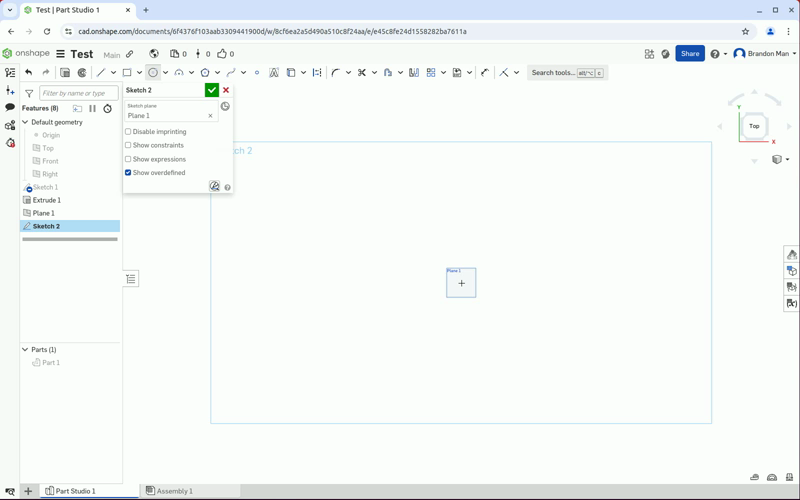
click(461, 282)
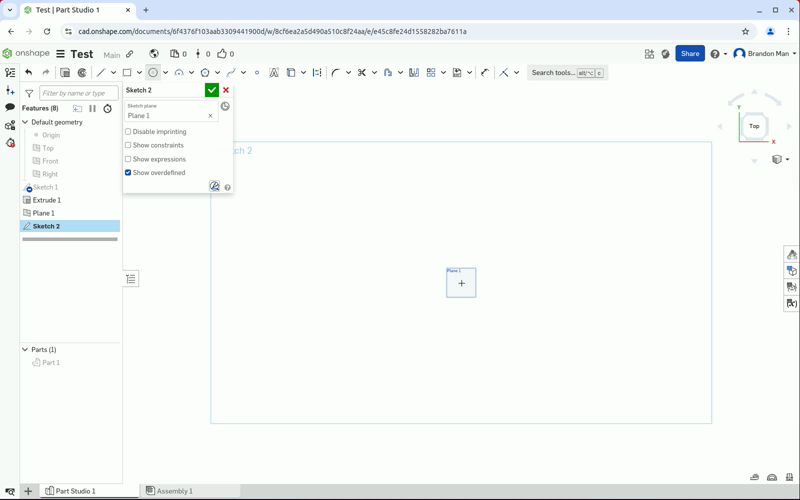
key_up(shift)
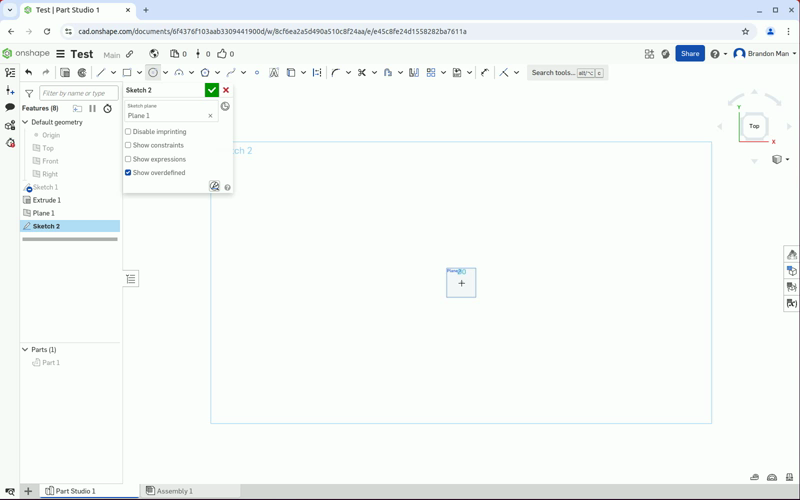
mouse_move(494, 282)
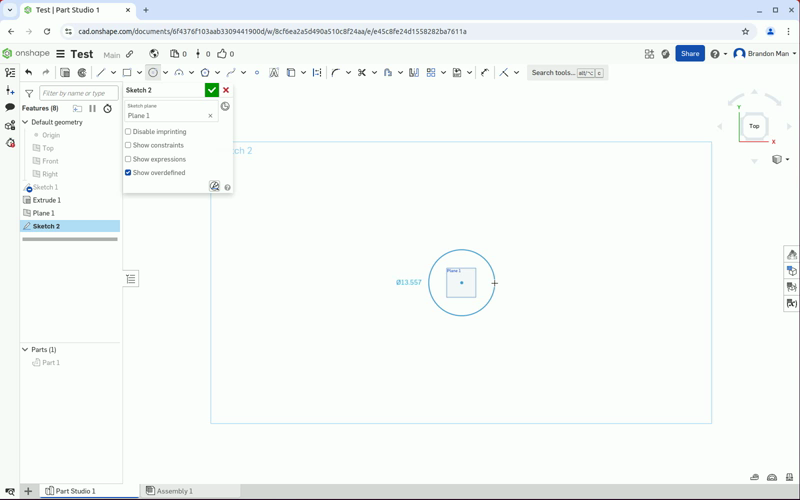
click(494, 282)
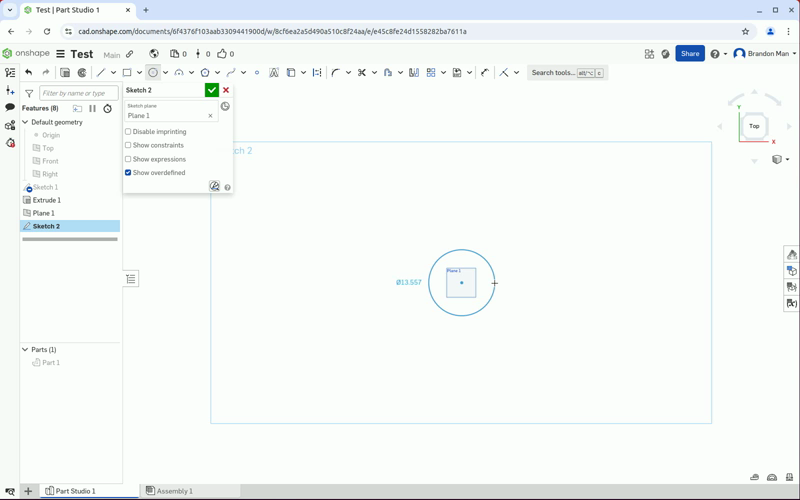
key(esc)
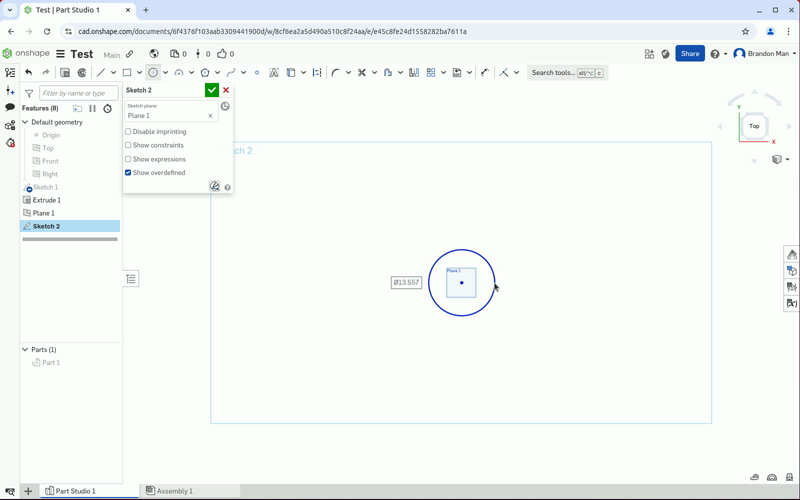
mouse_move(489, 293)
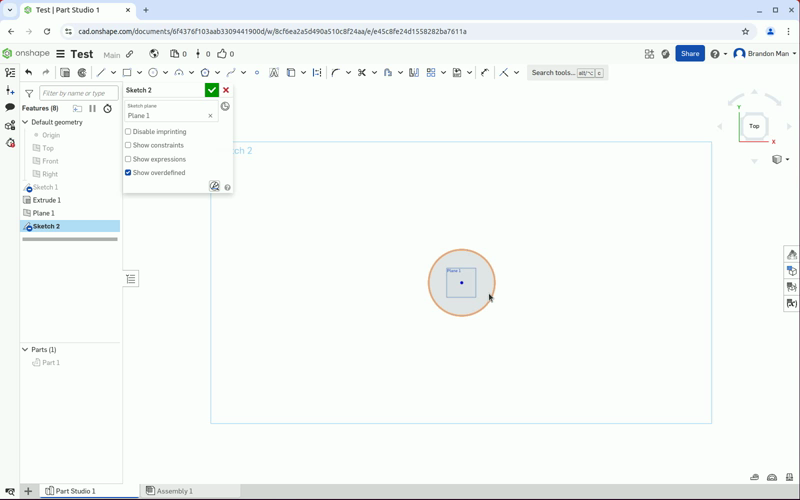
click(489, 293)
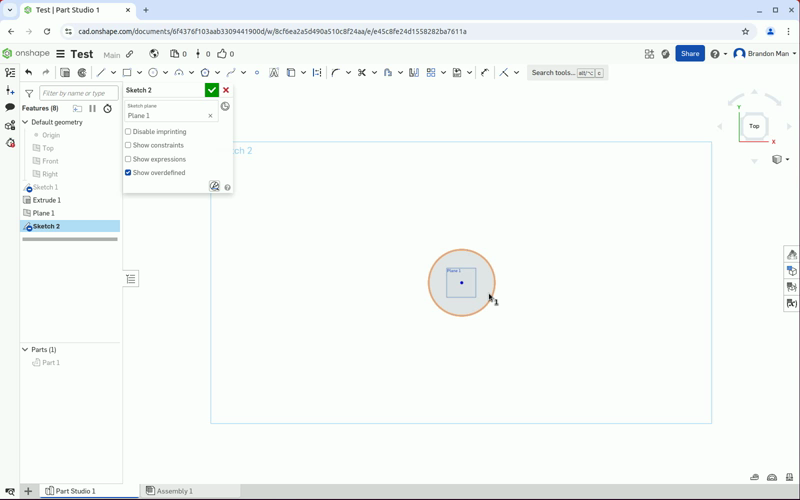
mouse_move(73, 352)
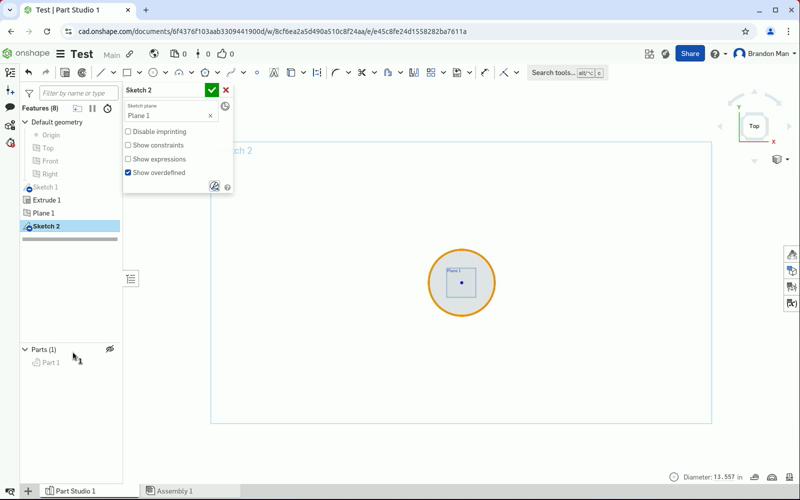
key(shift+y)
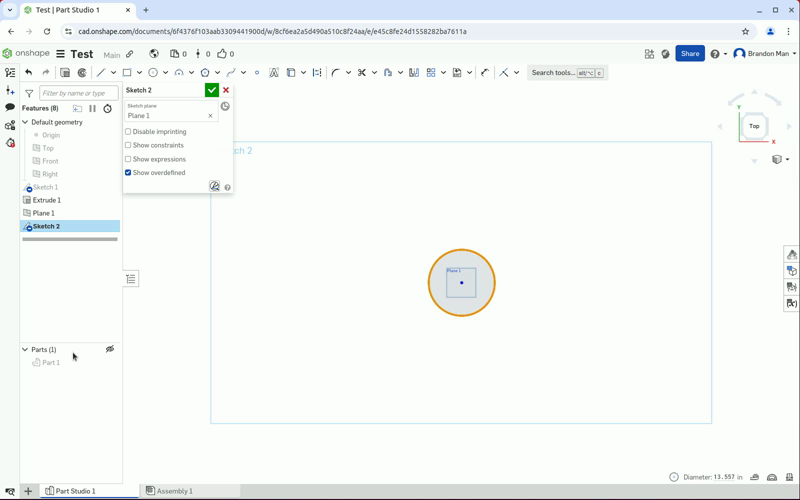
key(shift+e)
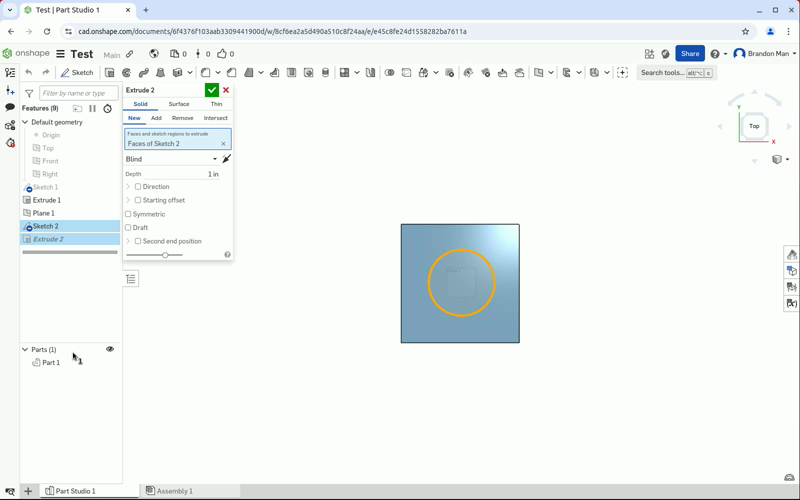
mouse_move(143, 106)
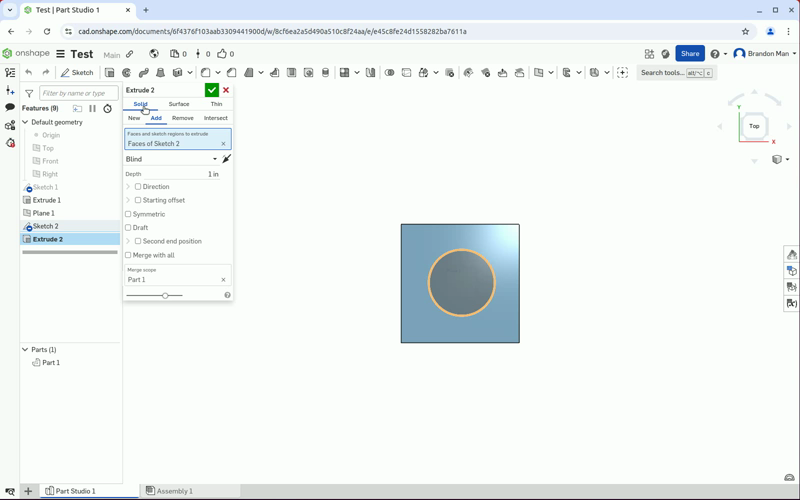
click(143, 106)
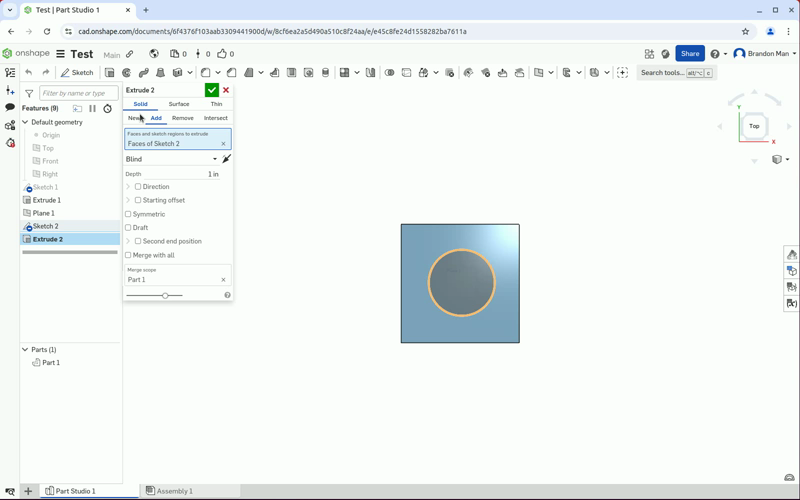
mouse_move(137, 120)
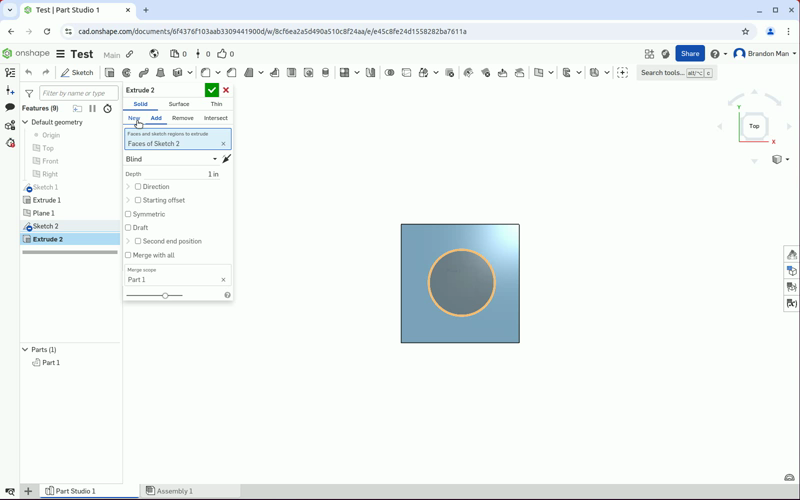
click(137, 120)
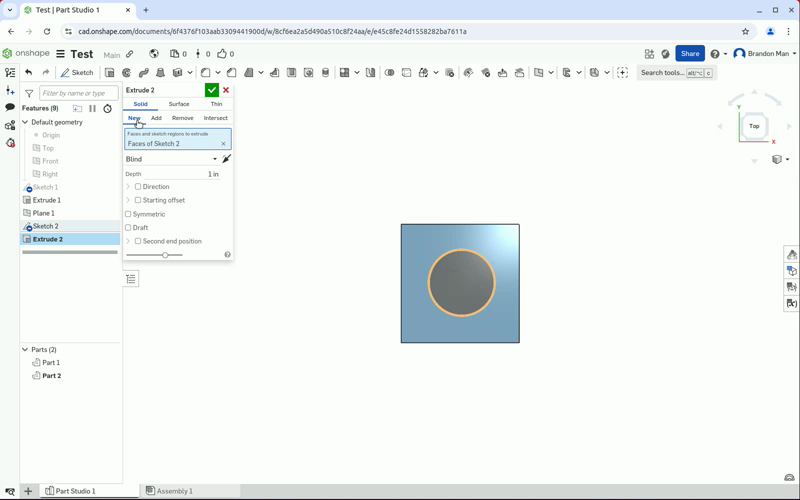
key(tab, 4)
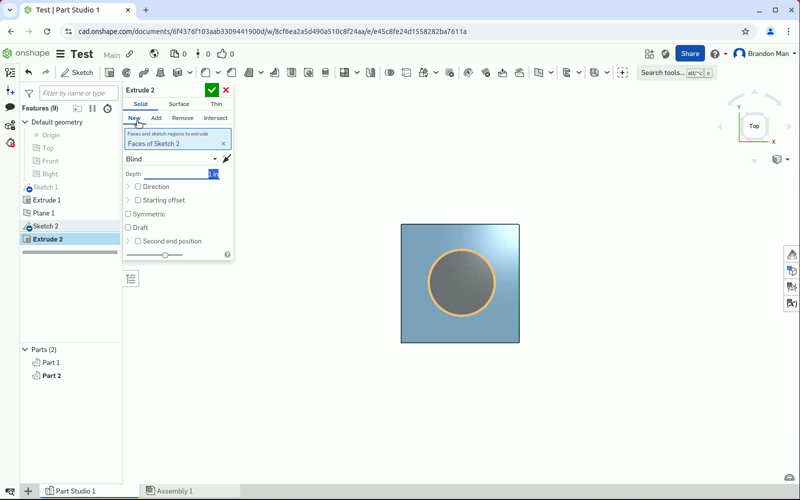
text(5.777)
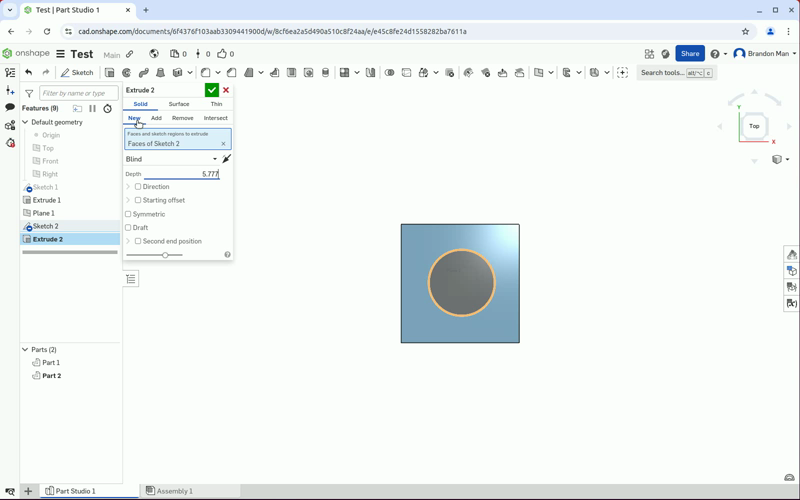
key(enter)
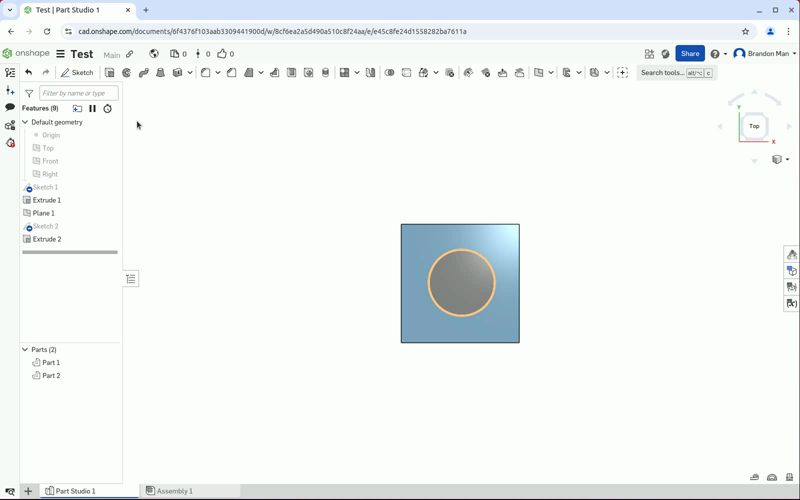
key(shift+h)
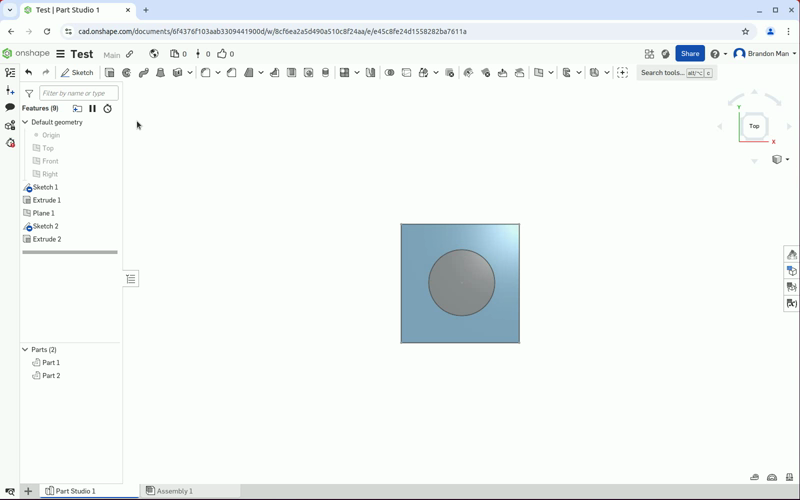
key(shift+h)
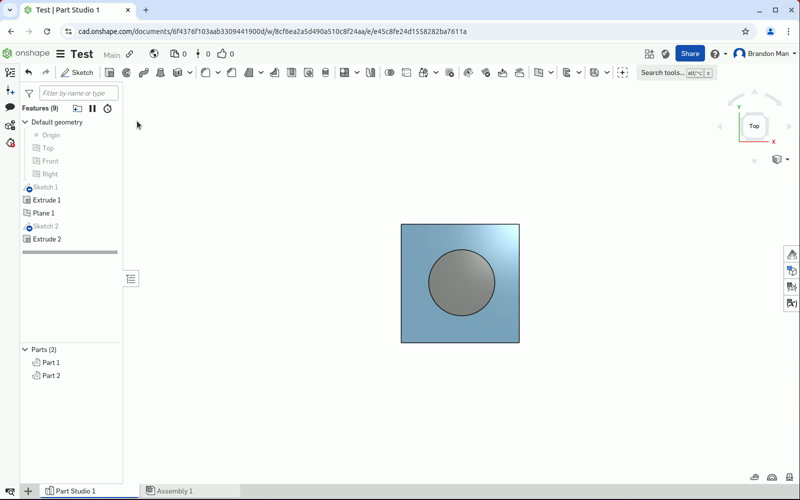
mouse_move(73, 189)
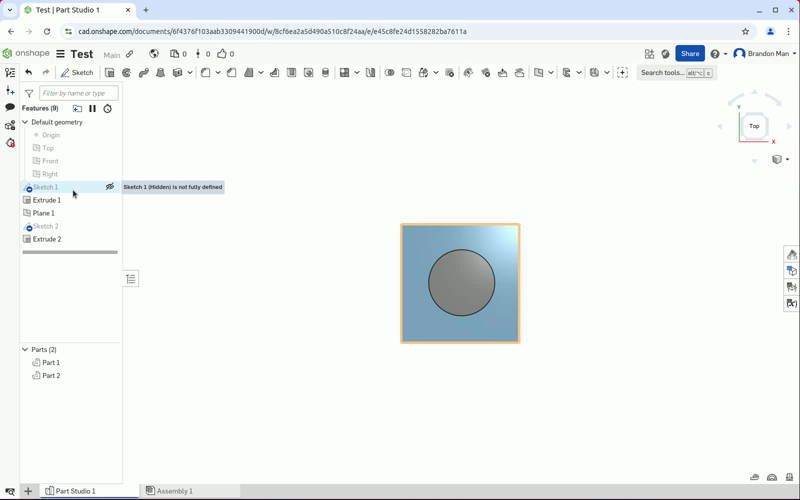
click(73, 189)
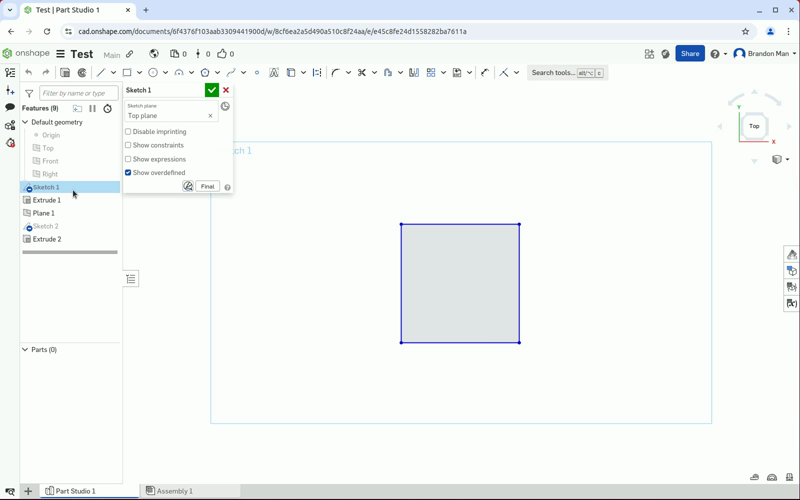
mouse_move(229, 92)
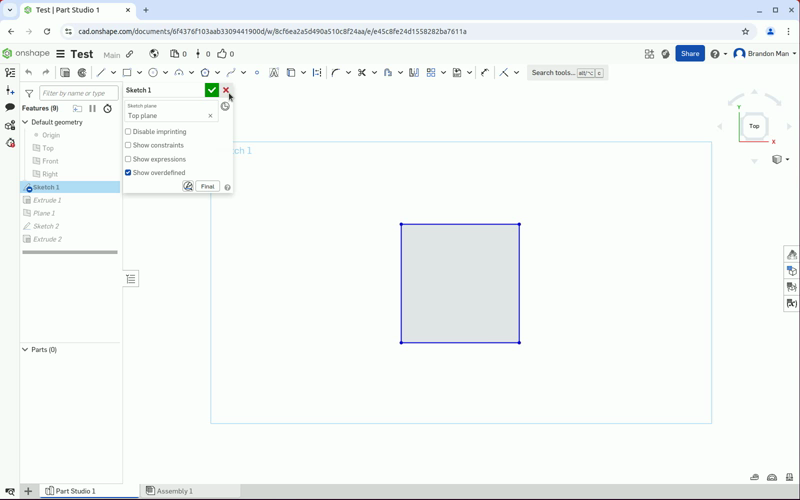
click(229, 92)
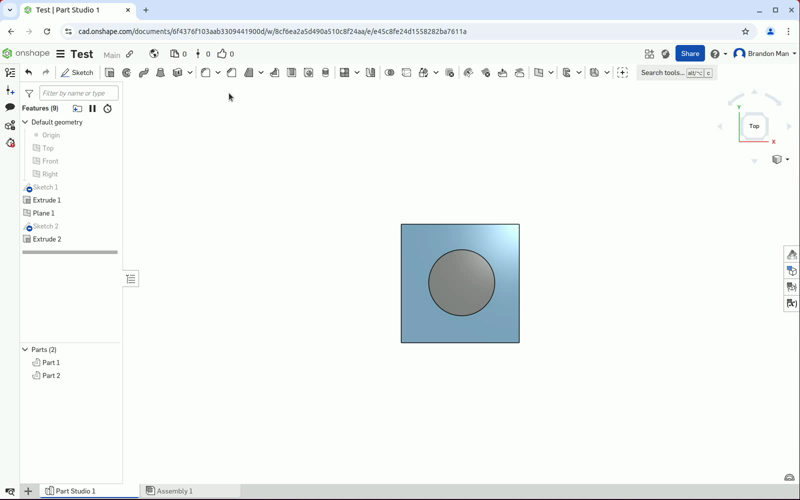
mouse_move(541, 75)
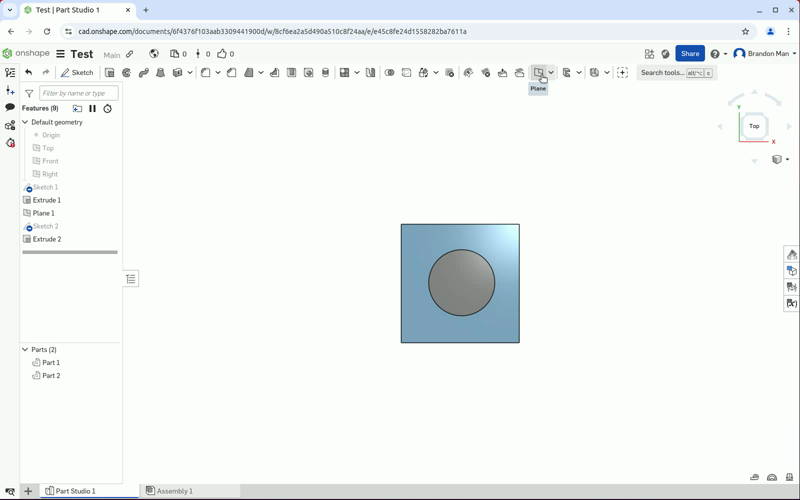
click(541, 75)
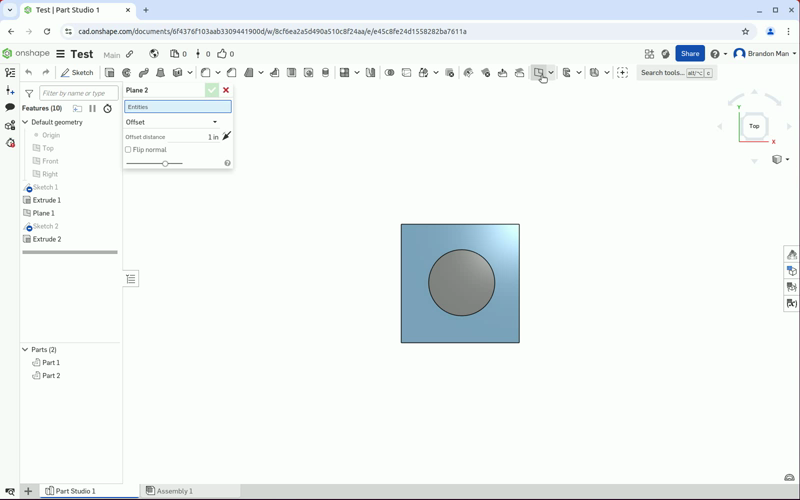
mouse_move(73, 150)
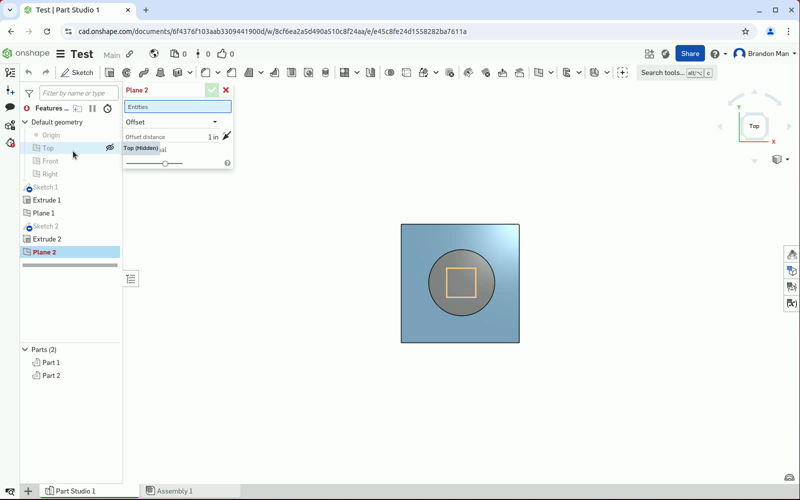
click(73, 150)
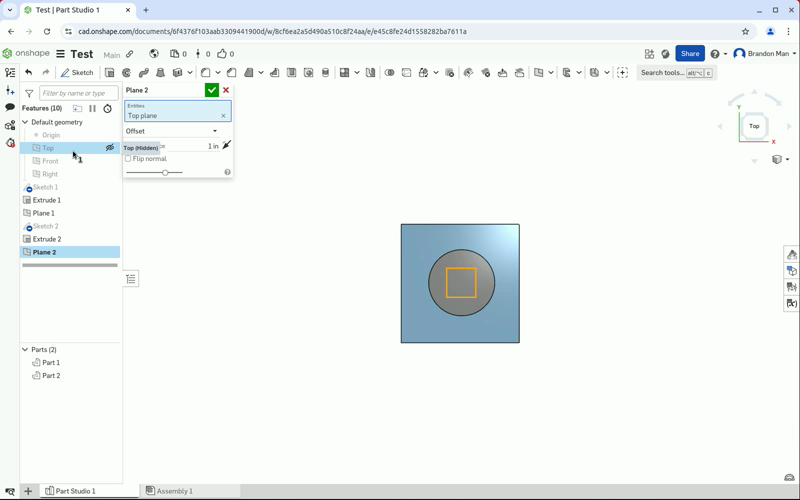
key(tab, 2)
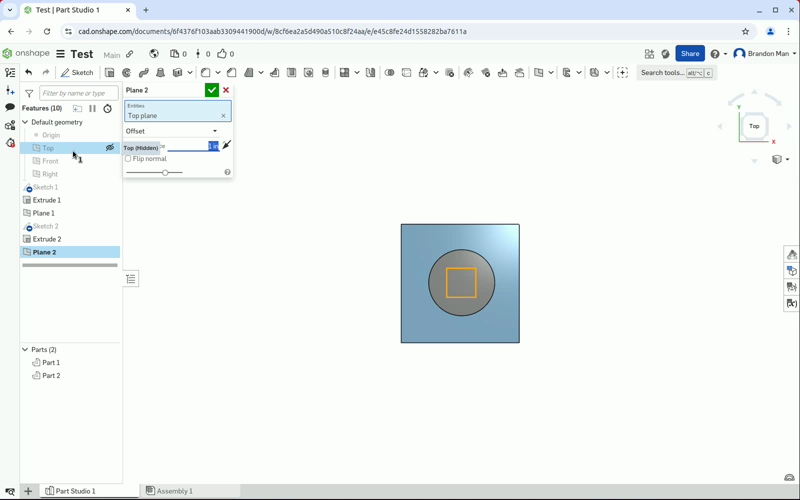
text(9.613)
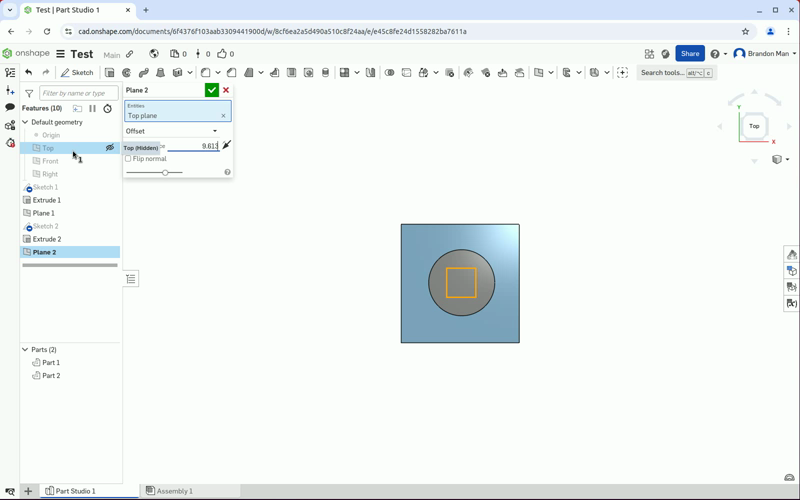
key(enter, 2)
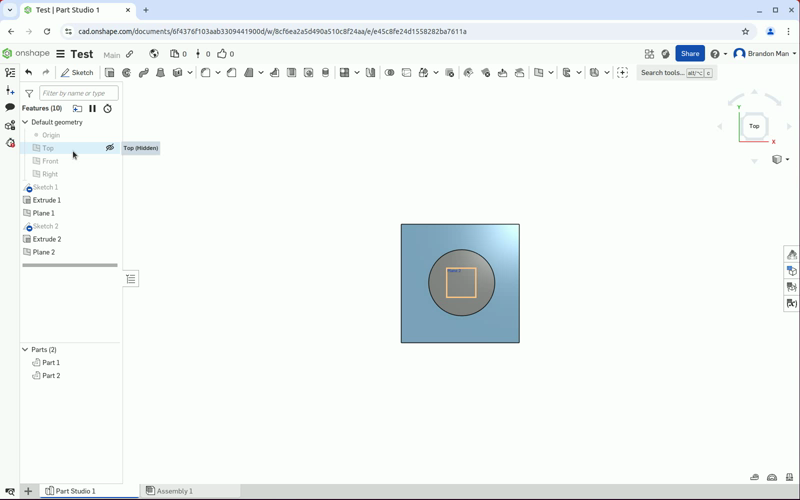
key(shift+s)
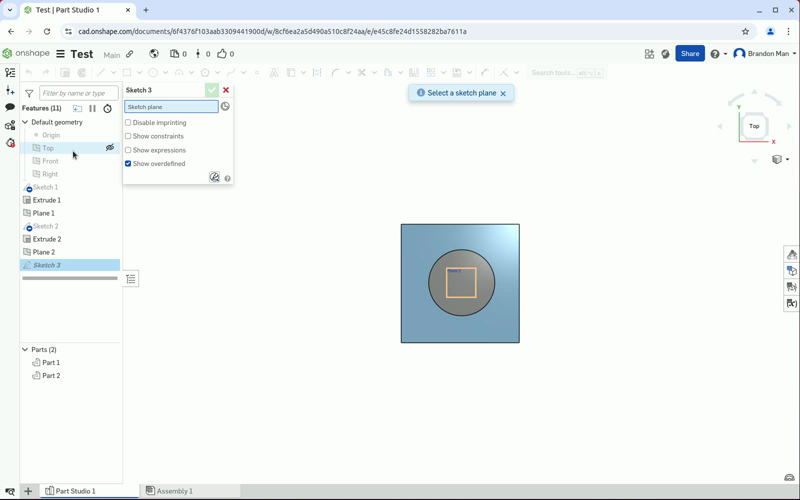
mouse_move(73, 254)
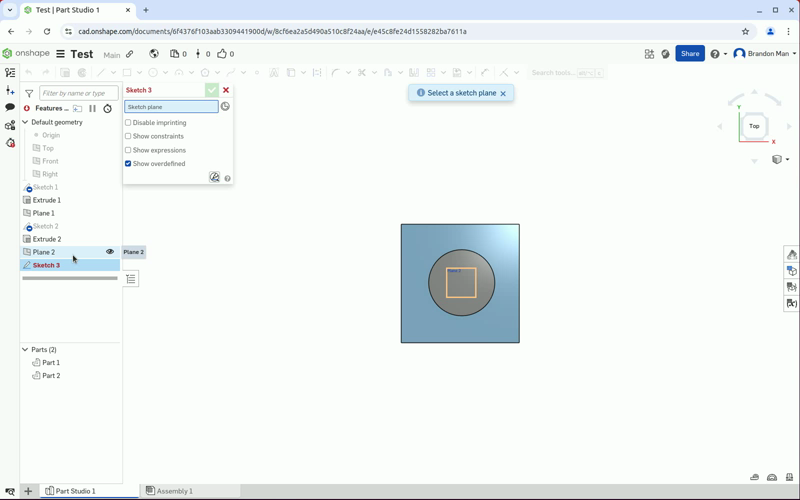
click(73, 254)
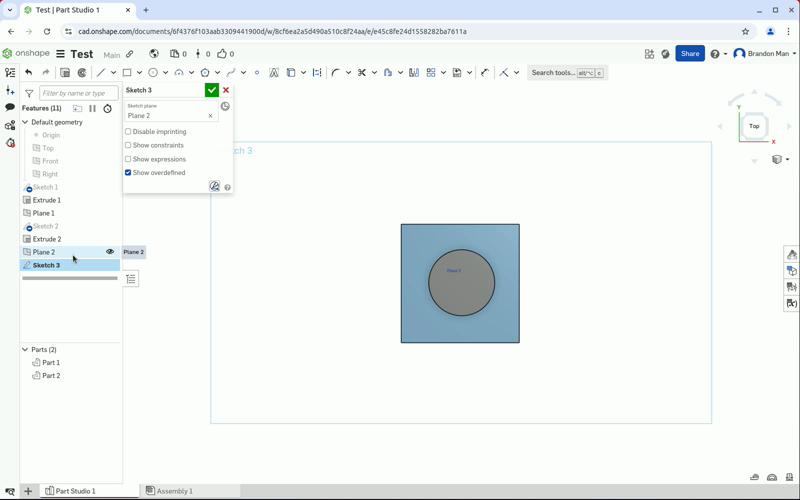
mouse_move(73, 352)
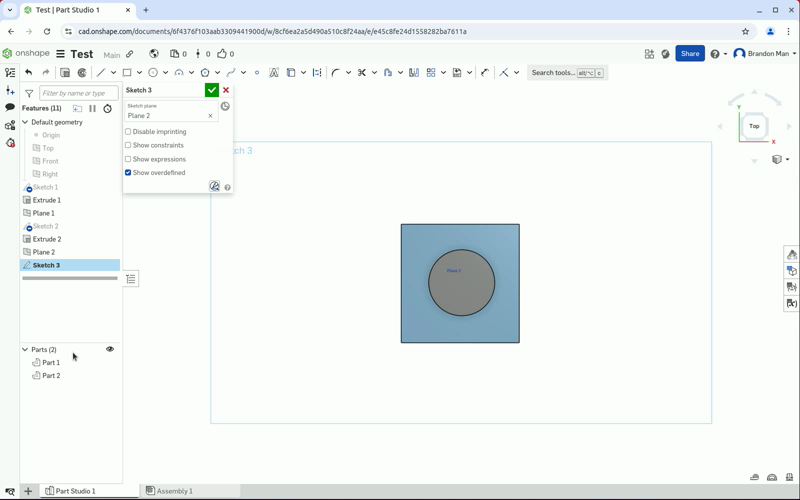
key(y)
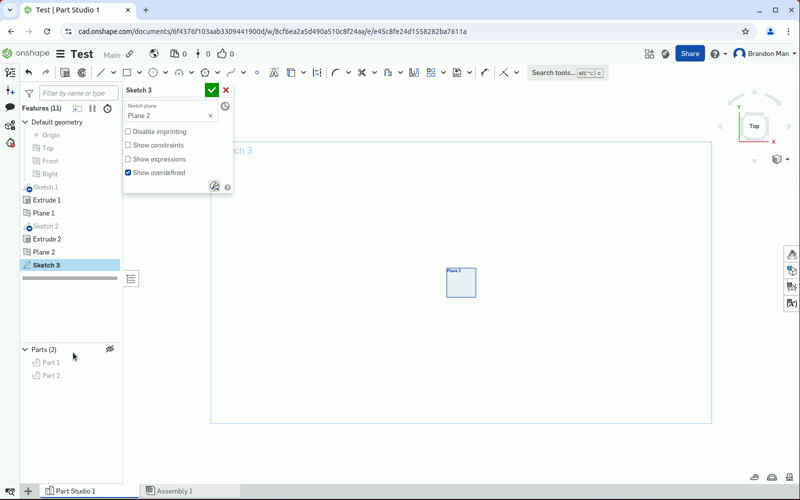
key(c)
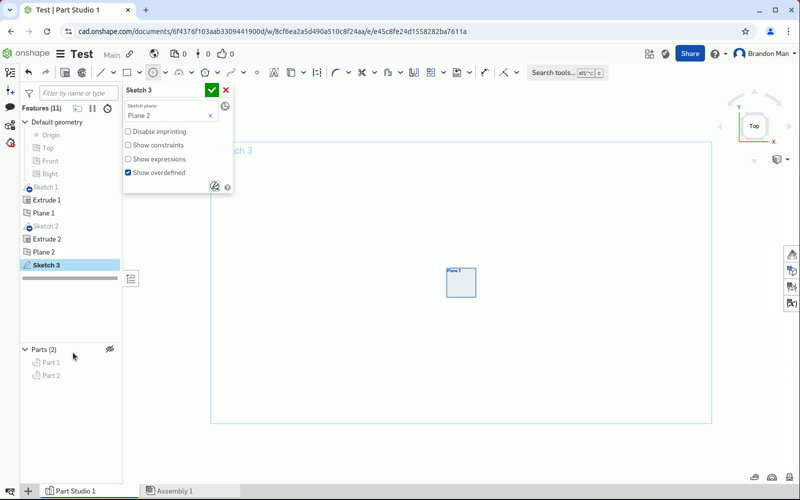
key_down(shift)
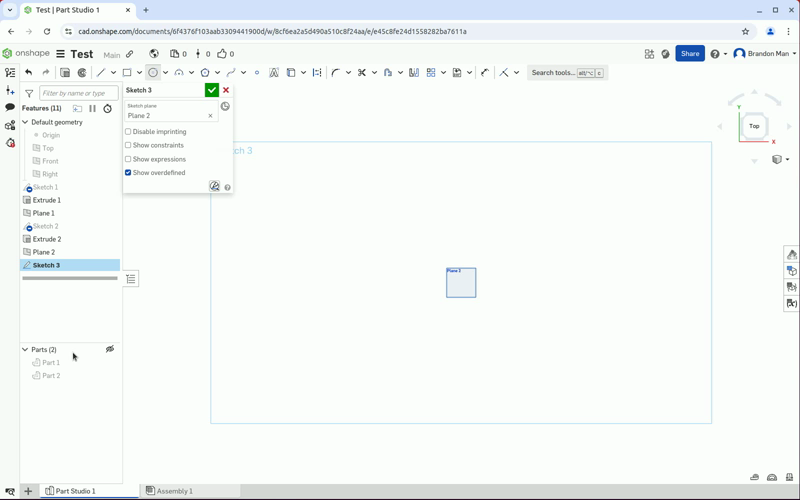
mouse_move(461, 282)
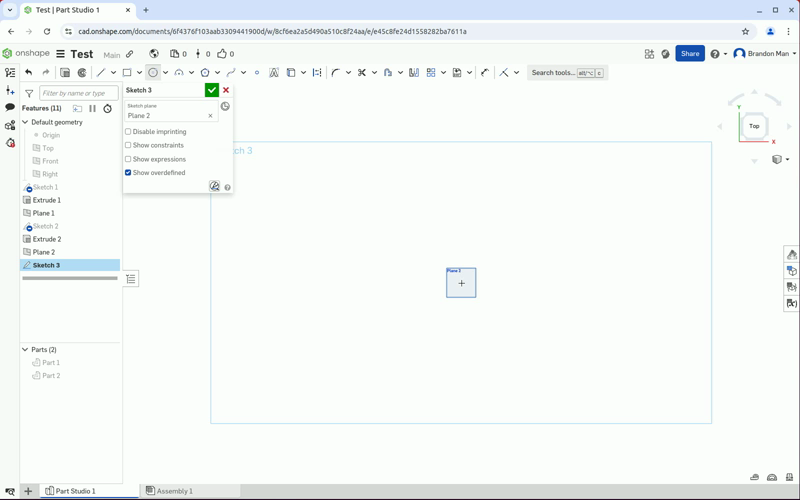
click(461, 282)
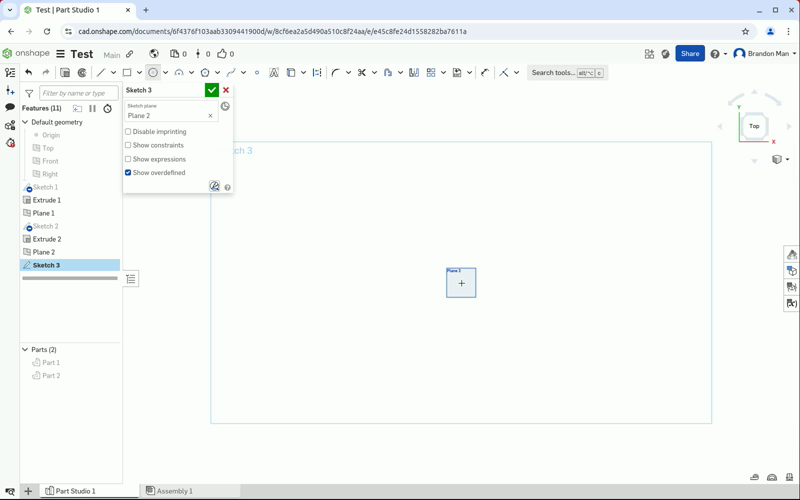
key_up(shift)
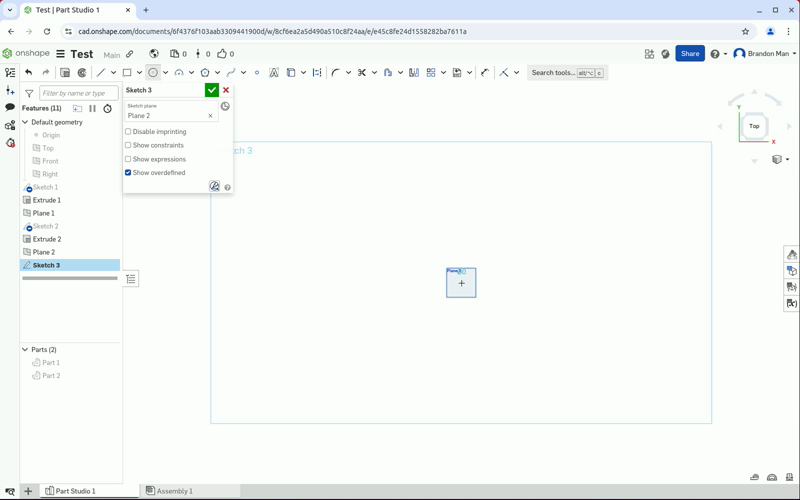
mouse_move(481, 282)
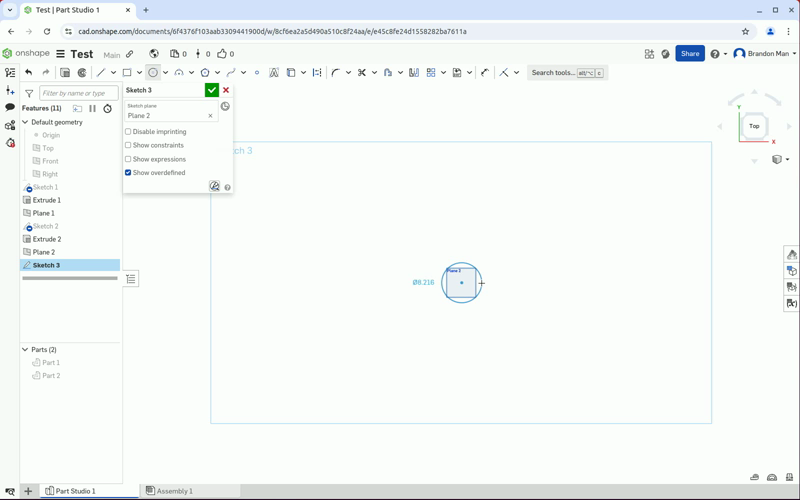
click(481, 282)
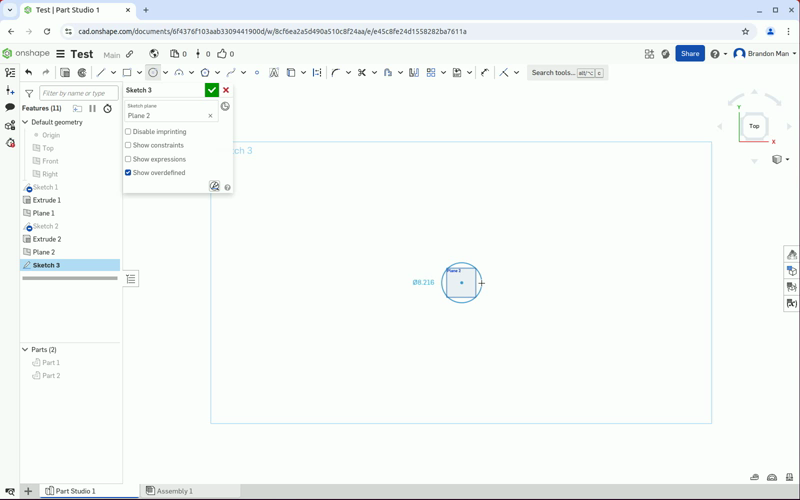
key(esc)
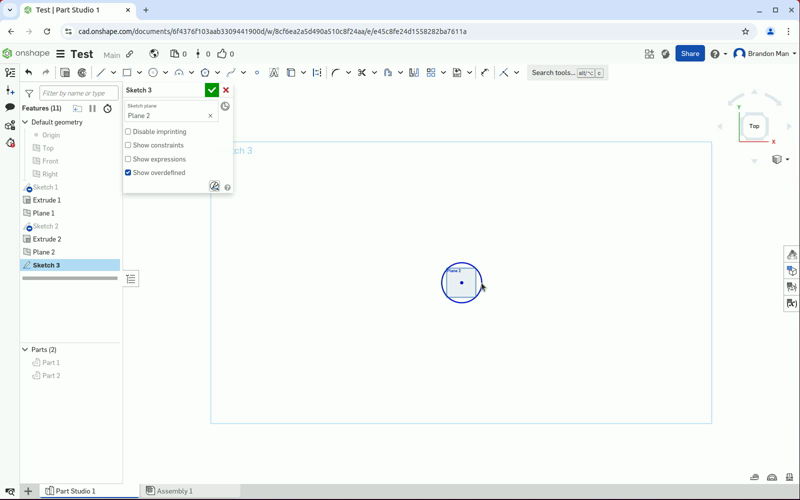
mouse_move(474, 282)
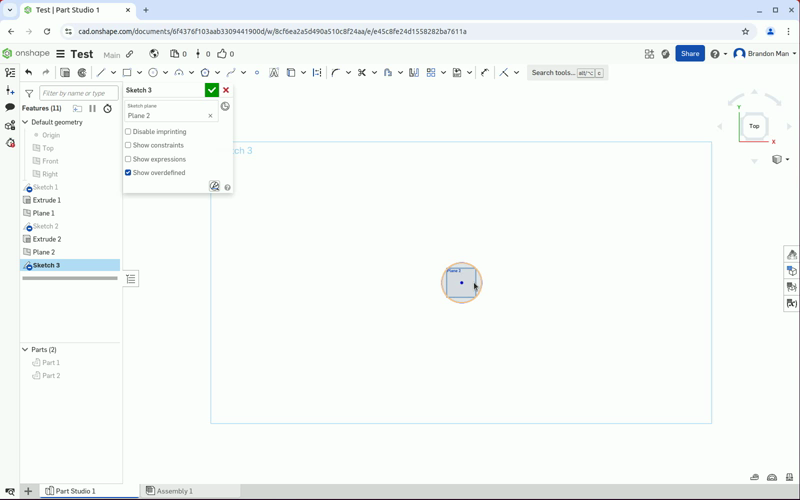
scroll(6)
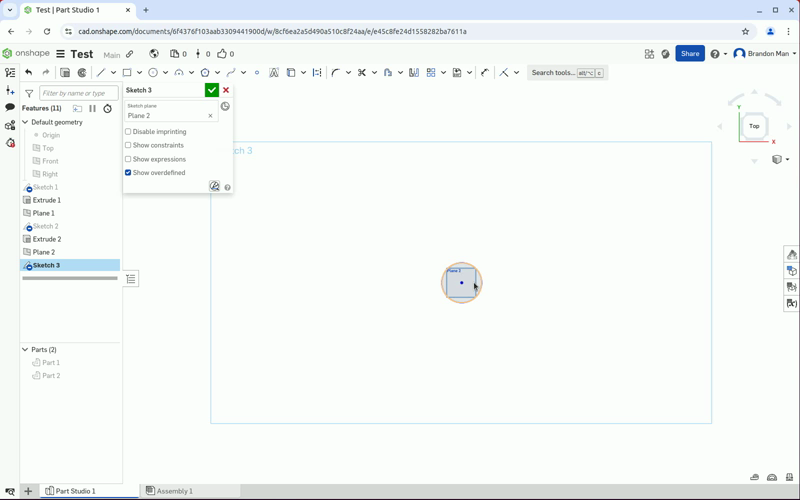
scroll(6)
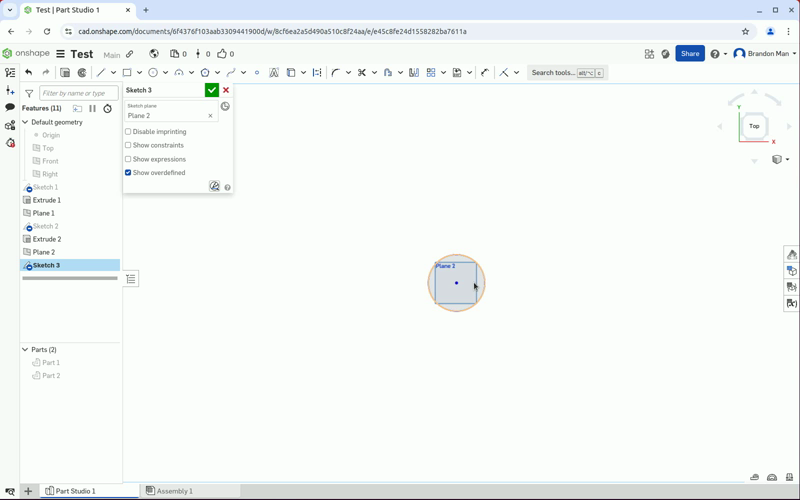
scroll(6)
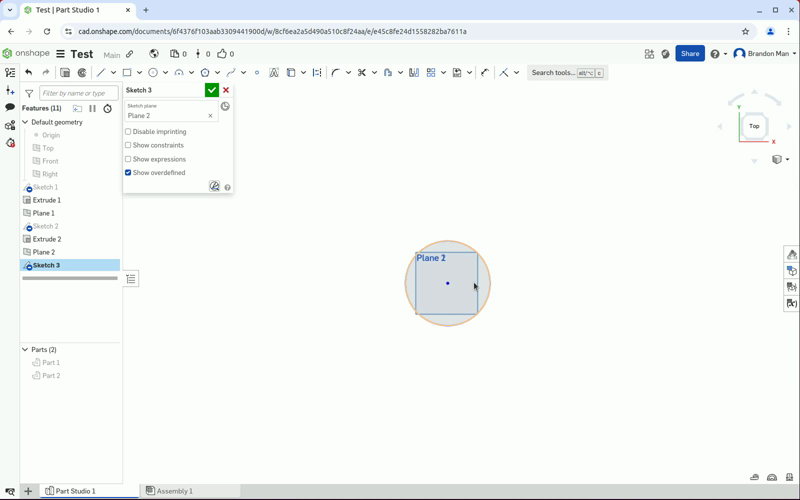
scroll(6)
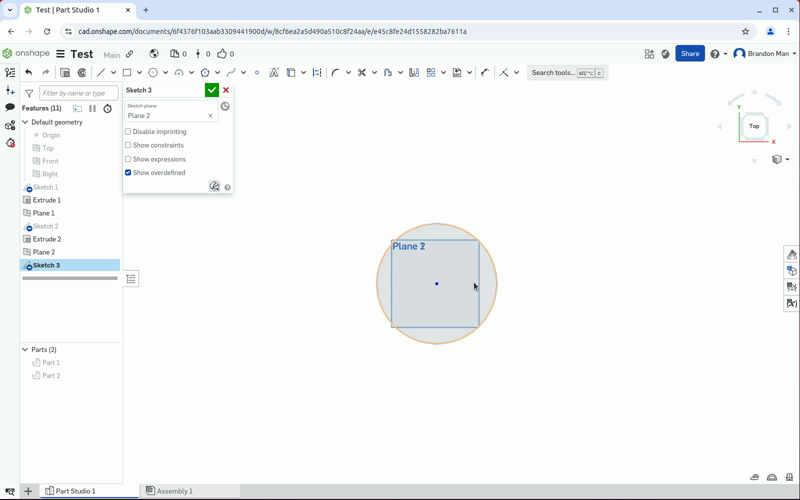
scroll(6)
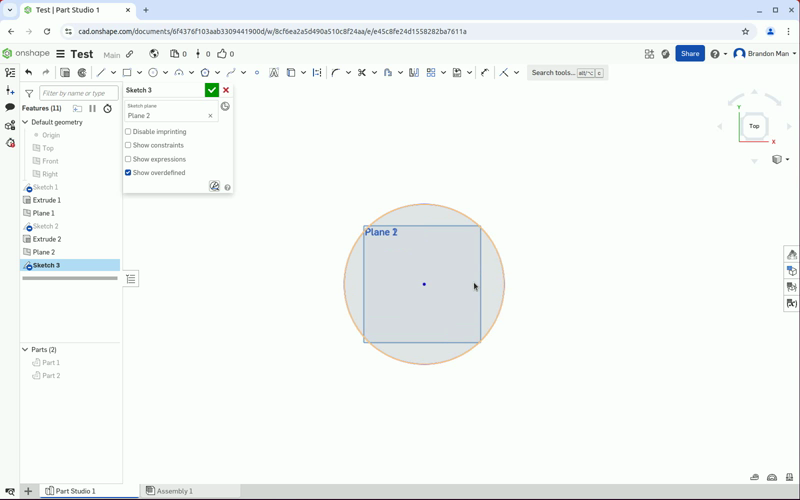
scroll(6)
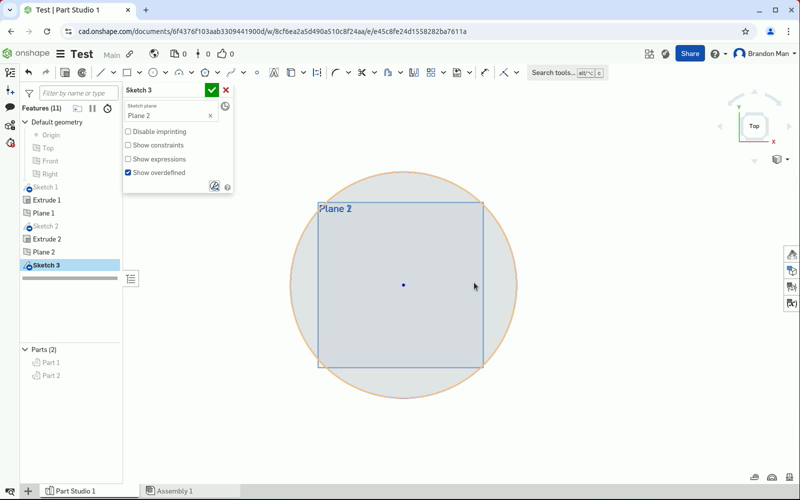
scroll(6)
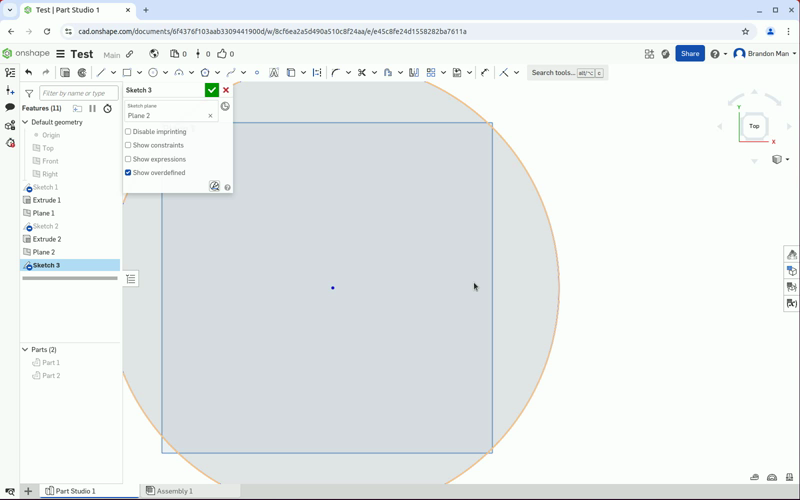
click(474, 282)
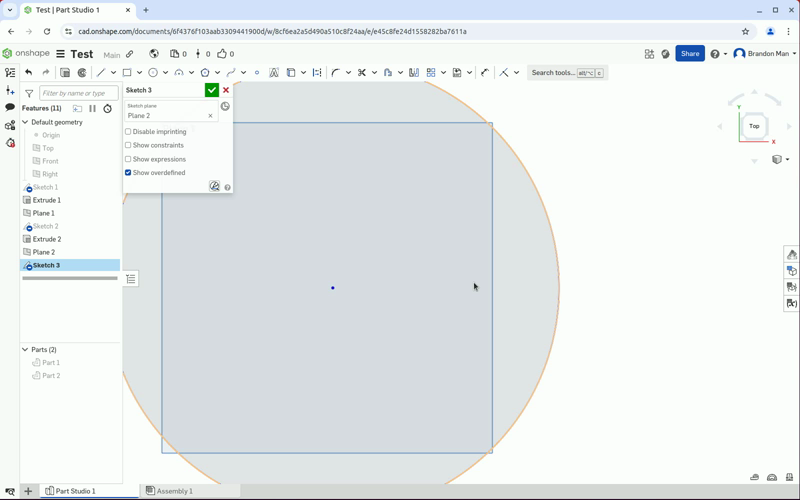
scroll(-6)
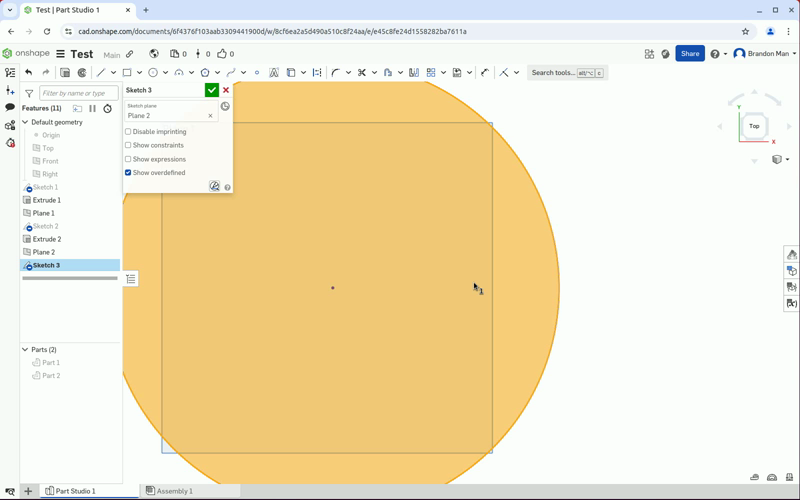
scroll(-6)
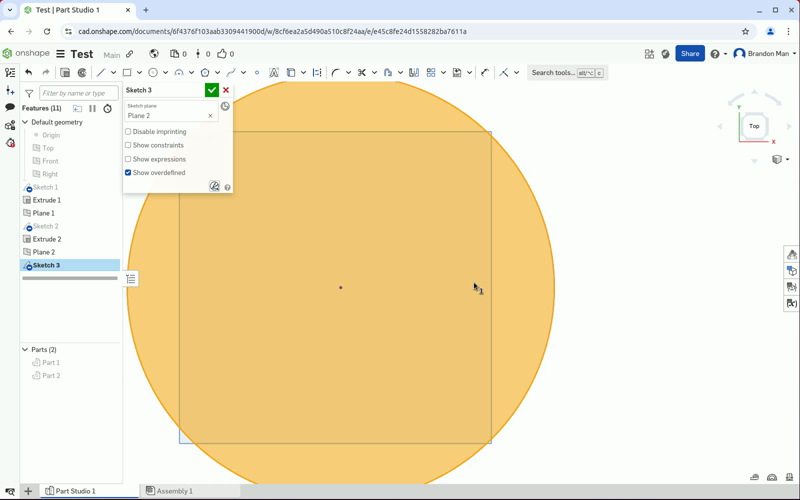
scroll(-6)
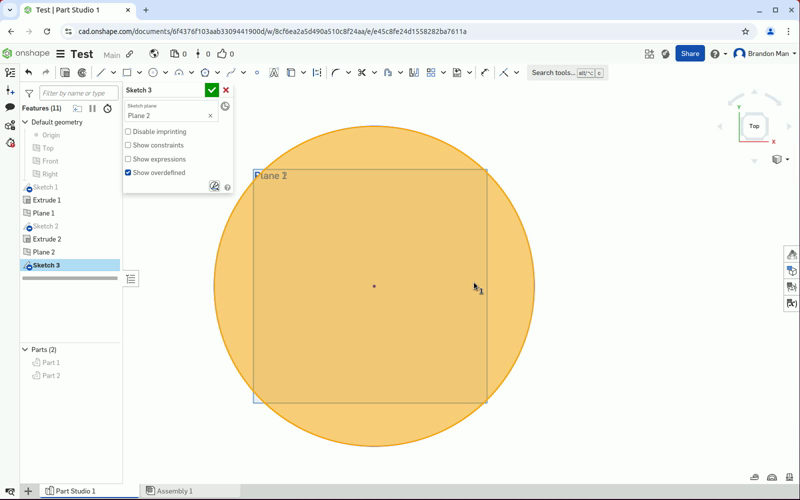
scroll(-6)
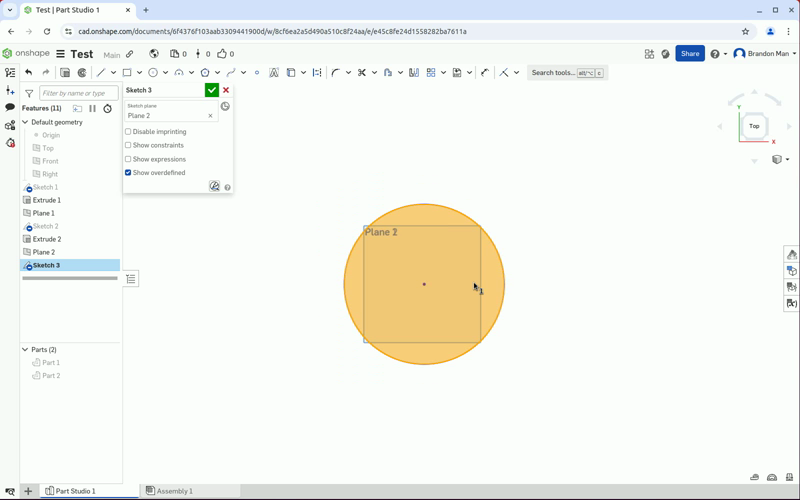
scroll(-6)
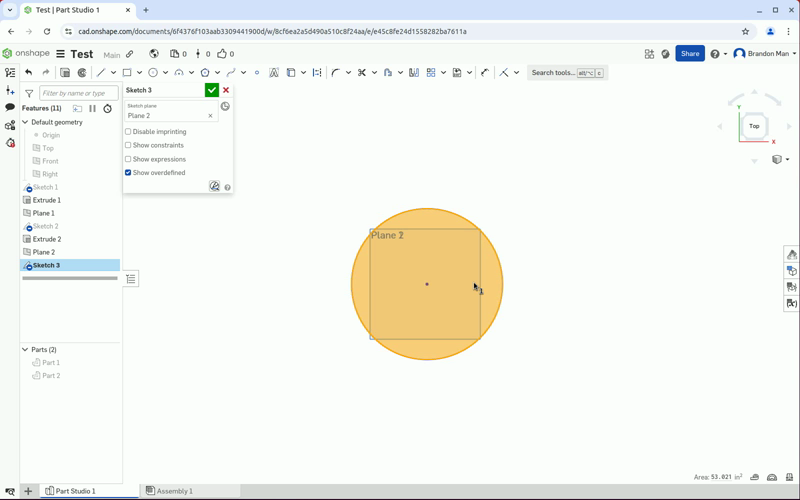
scroll(-6)
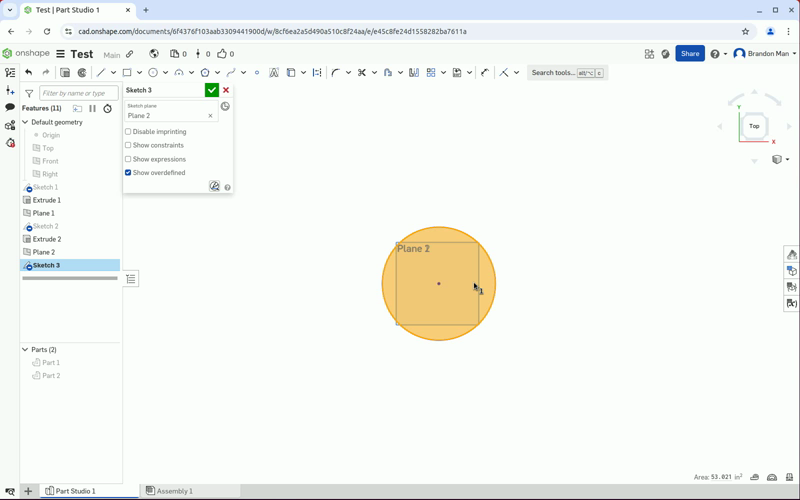
scroll(-6)
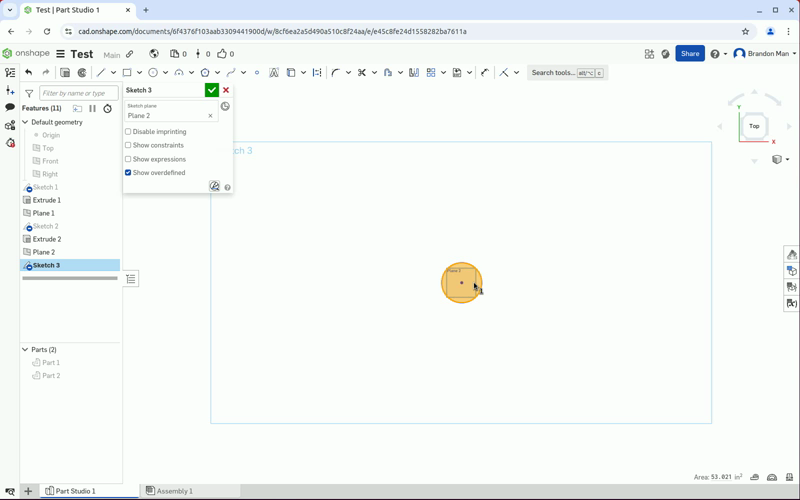
mouse_move(73, 352)
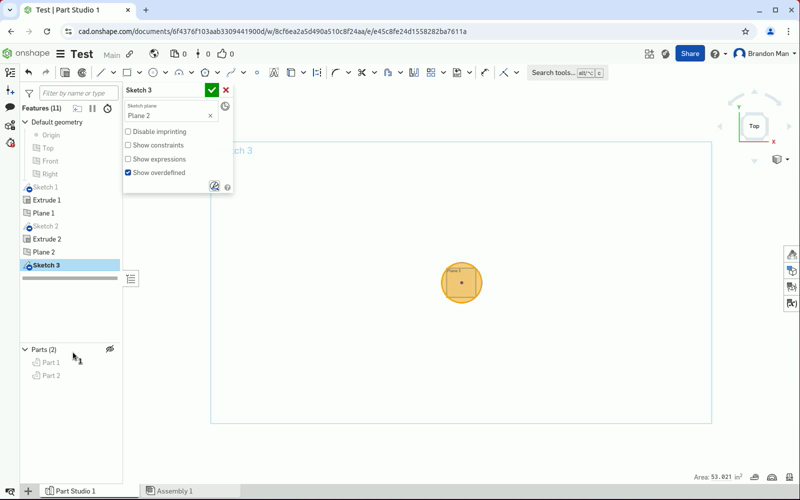
key(shift+y)
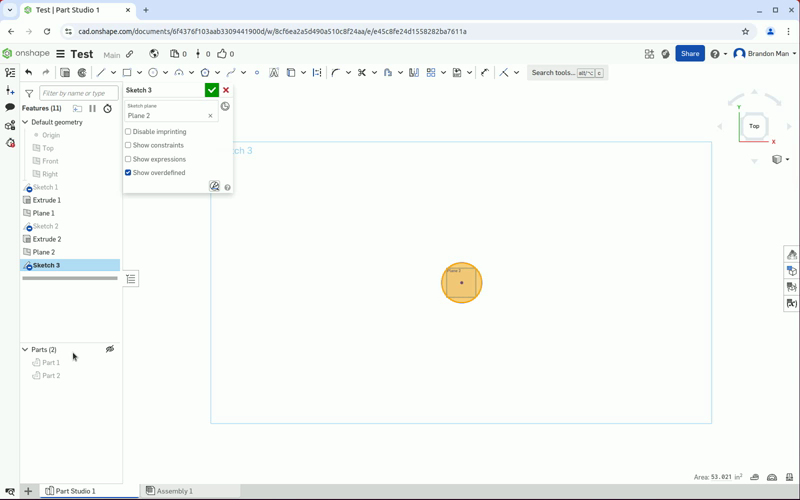
key(shift+e)
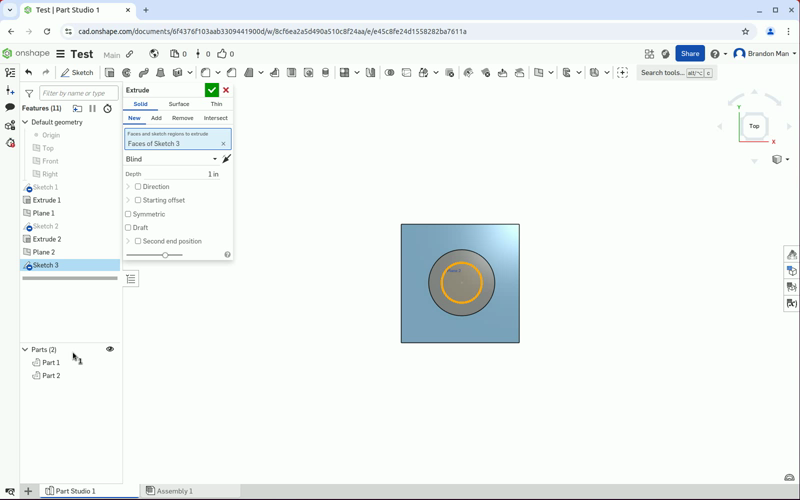
mouse_move(143, 106)
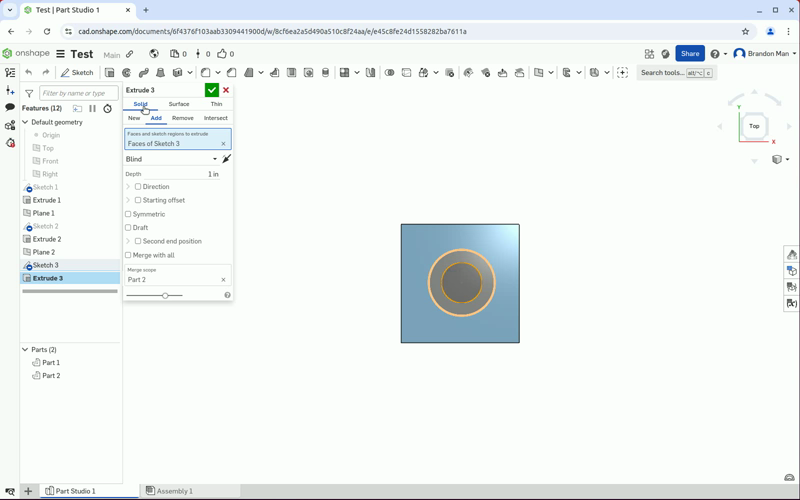
click(143, 106)
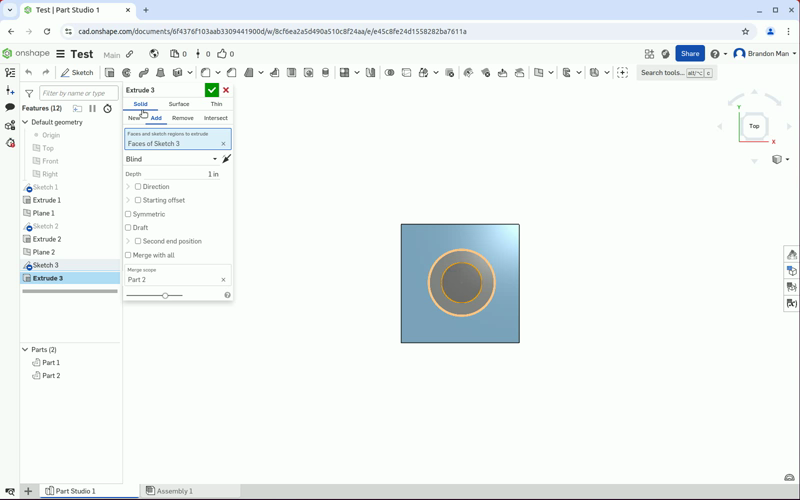
mouse_move(137, 120)
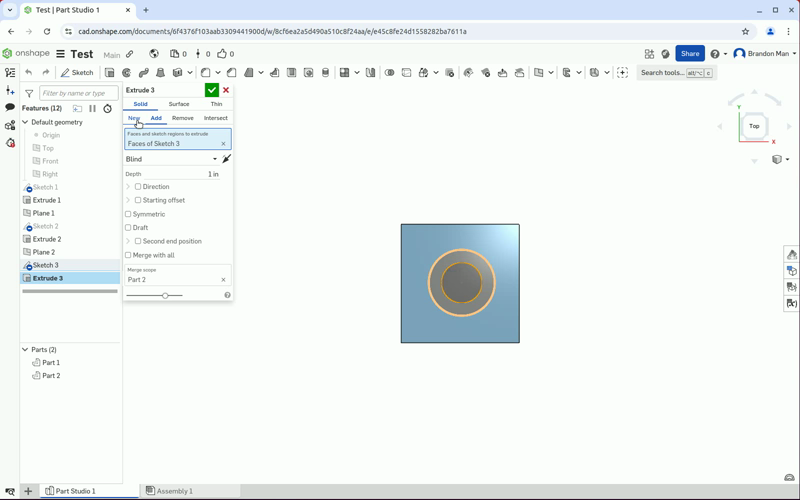
click(137, 120)
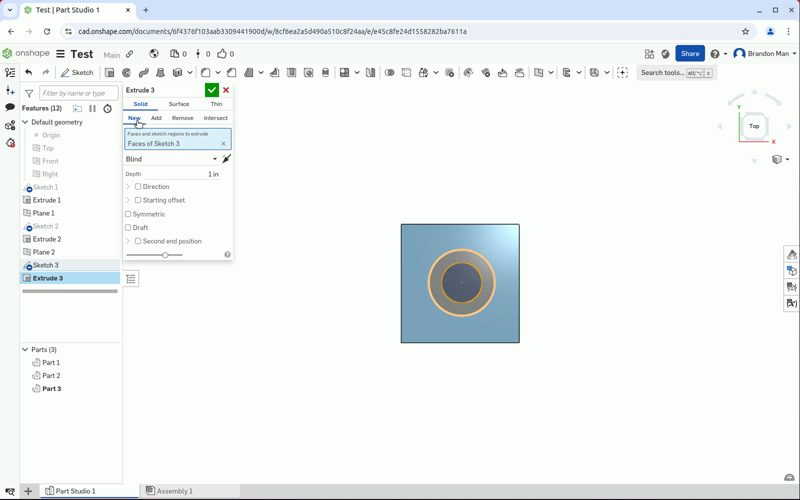
key(tab, 4)
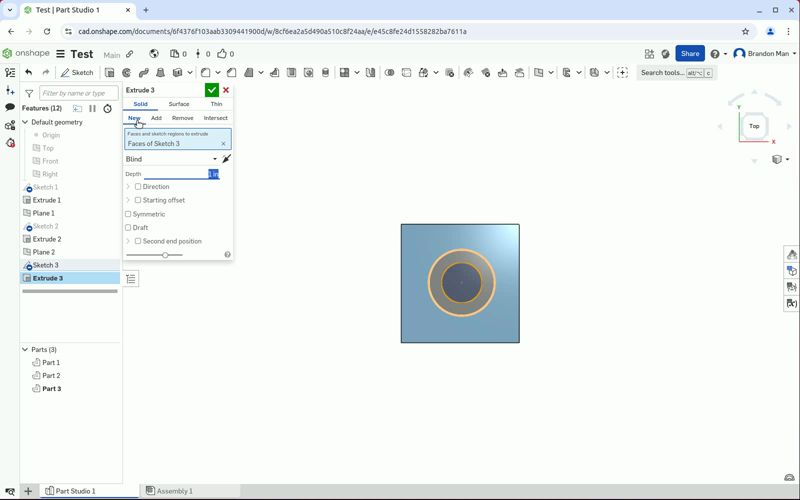
text(7.703)
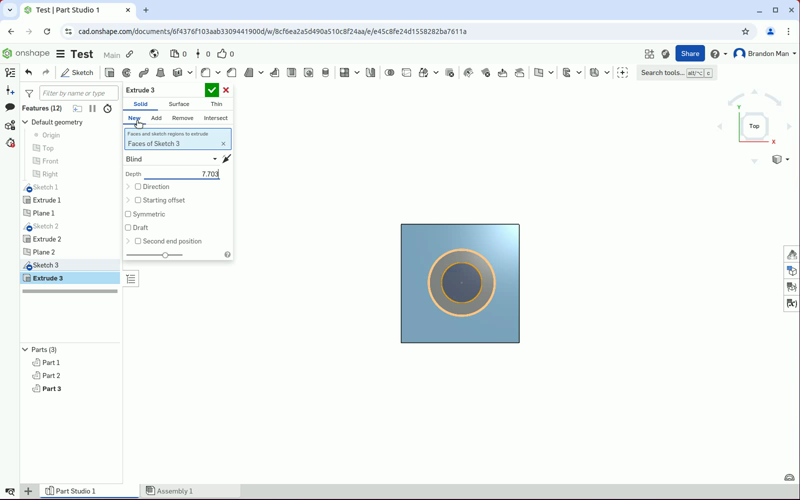
key(enter)
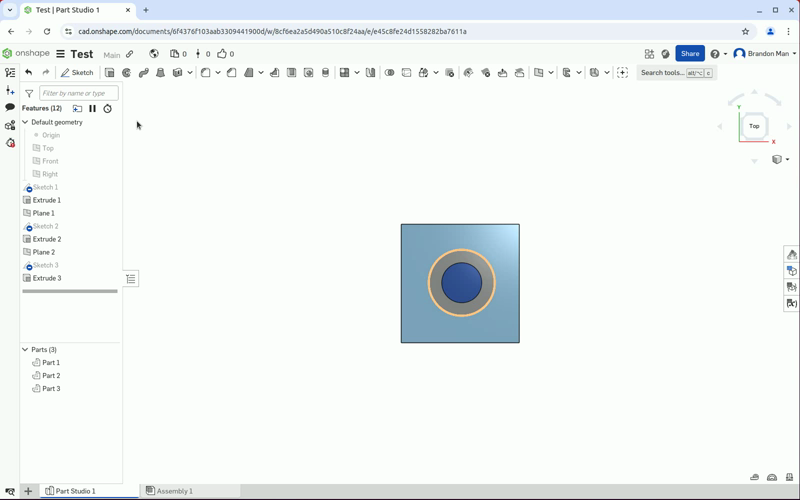
key(shift+h)
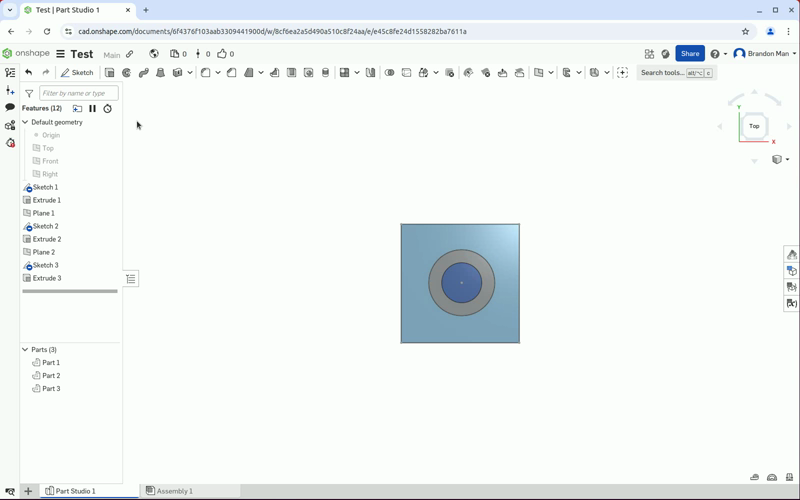
key(shift+h)
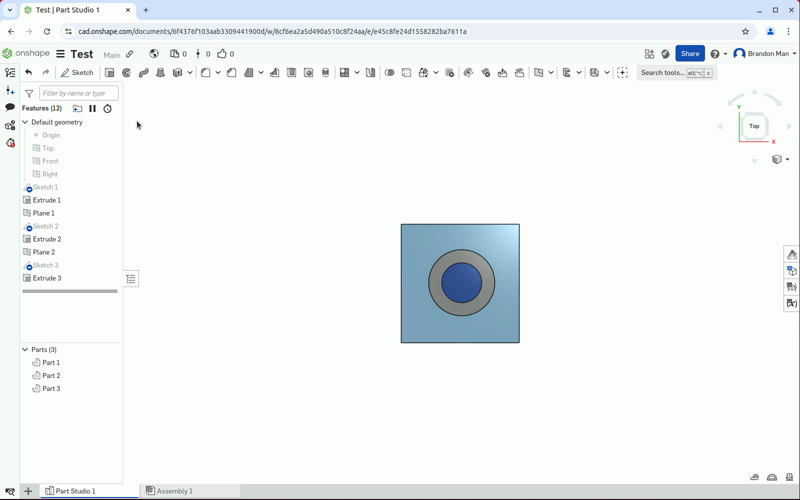
mouse_move(73, 189)
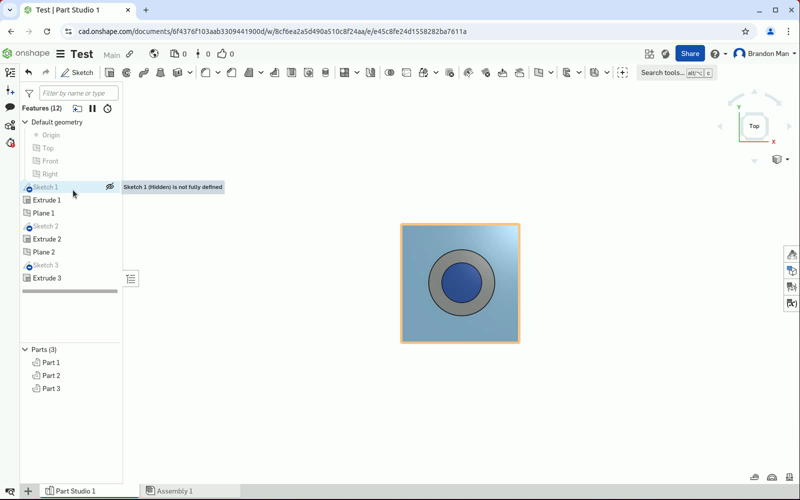
click(73, 189)
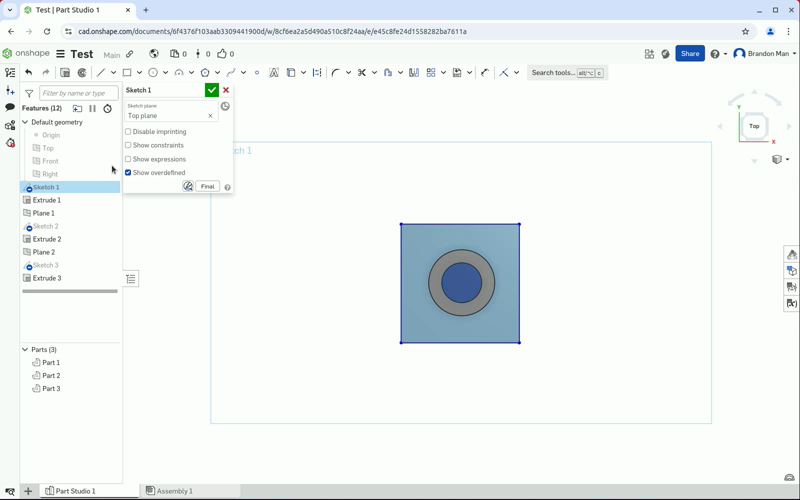
mouse_move(229, 92)
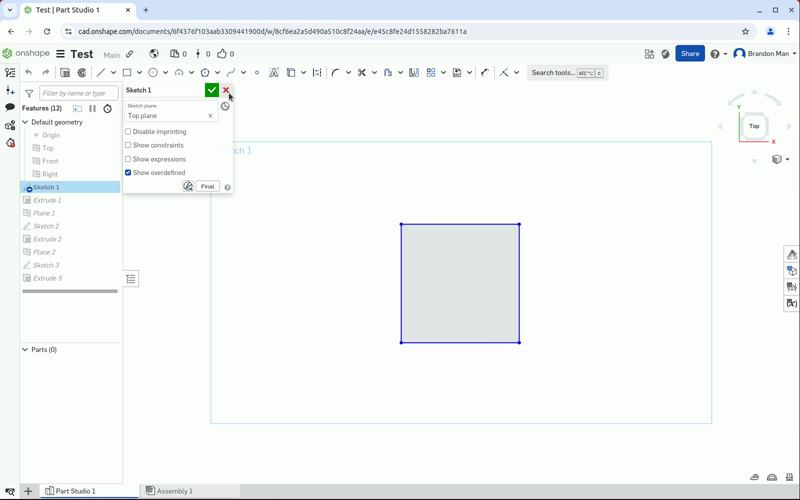
click(229, 92)
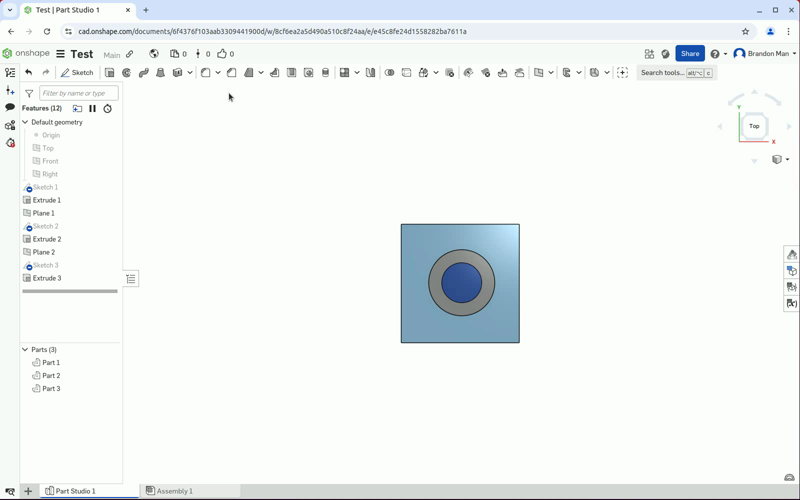
mouse_move(541, 75)
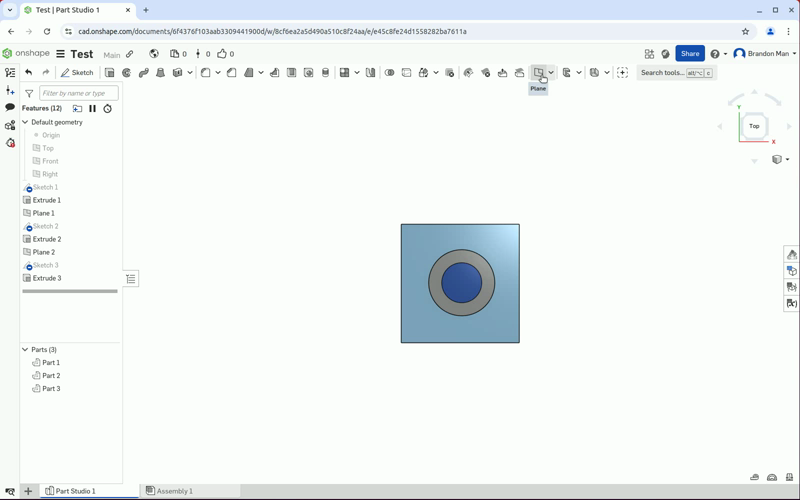
click(541, 75)
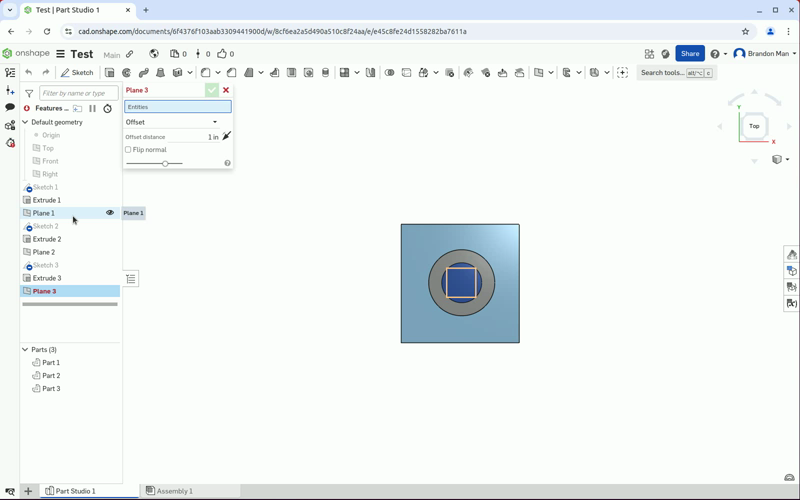
scroll(3)
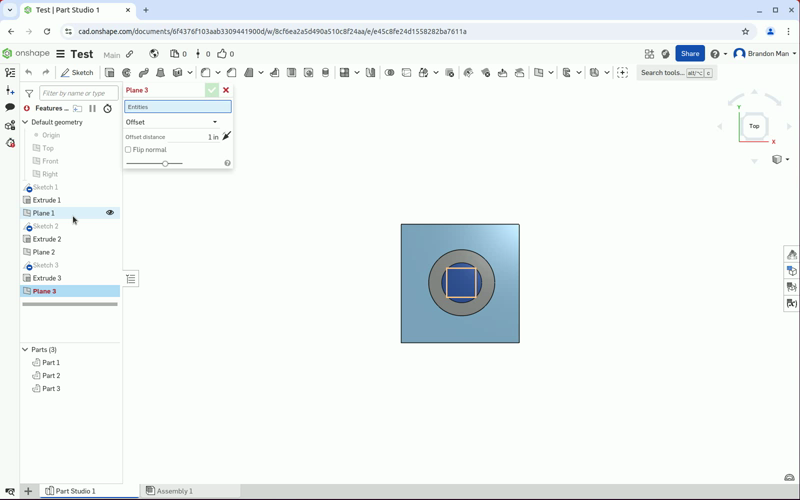
mouse_move(73, 150)
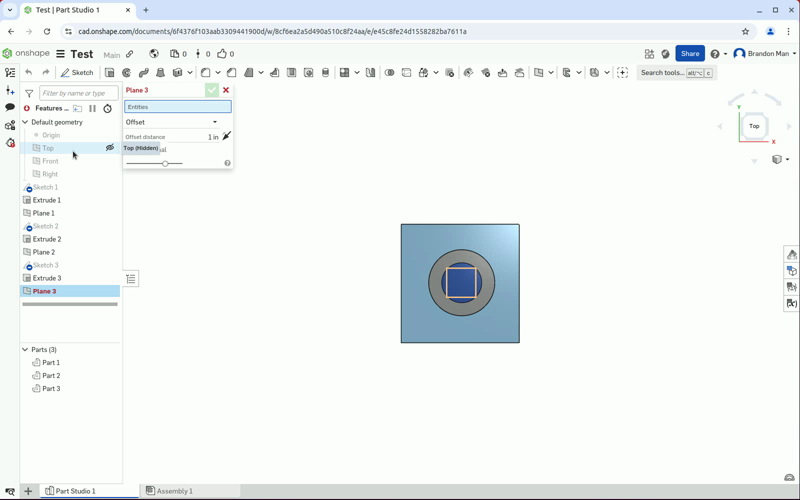
click(73, 150)
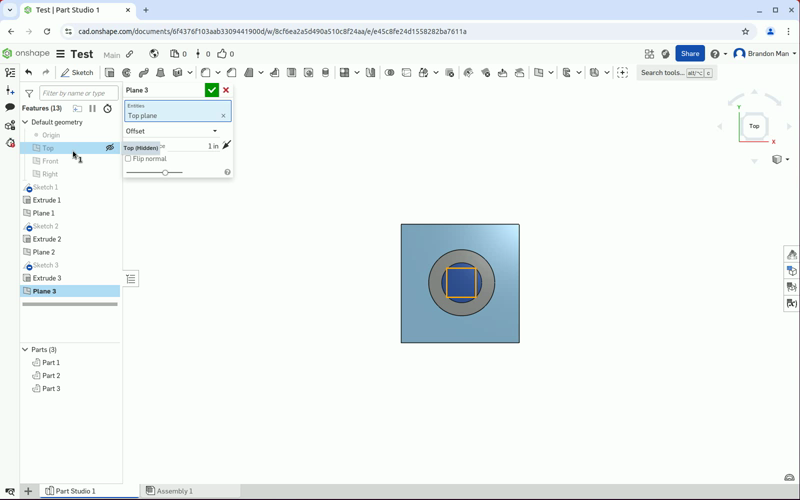
key(tab, 2)
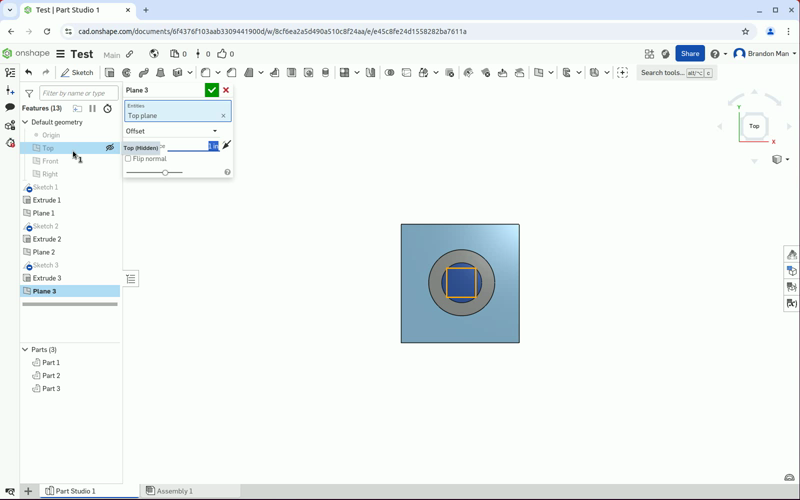
text(17.316)
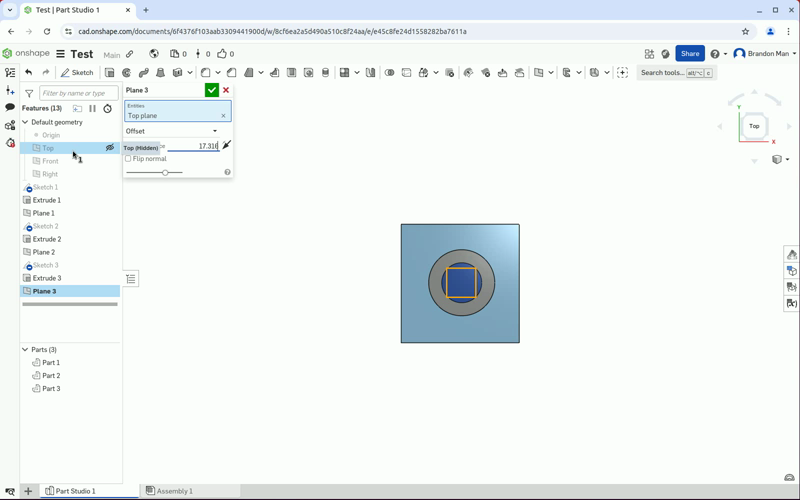
key(enter, 2)
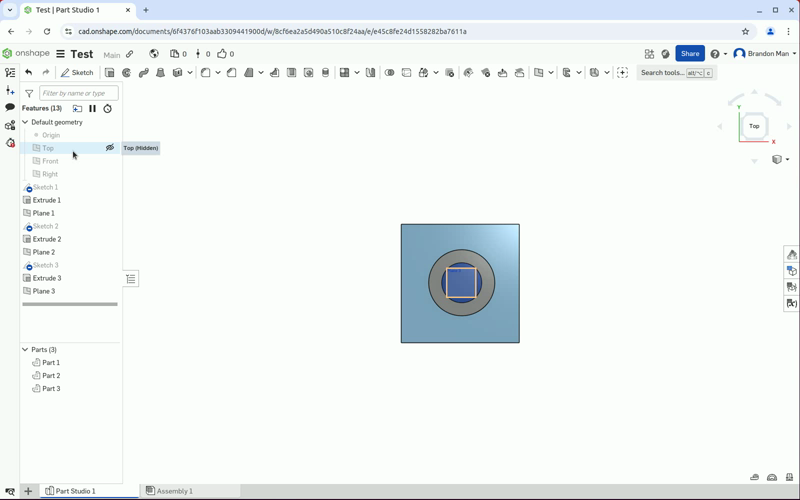
key(shift+s)
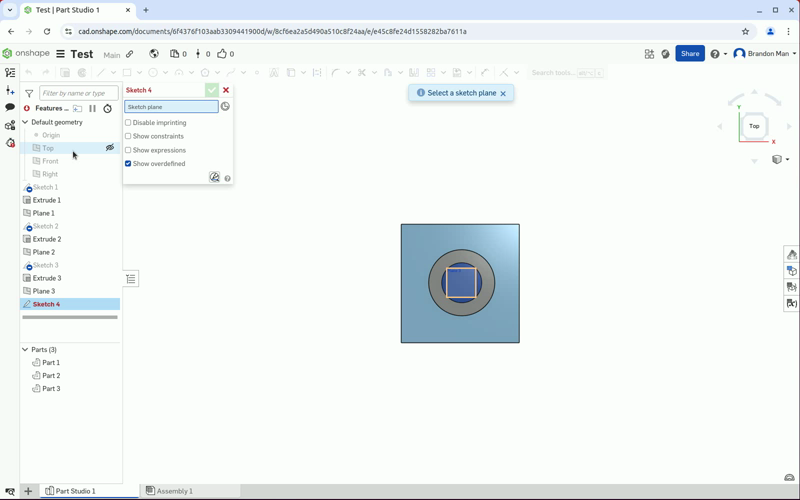
mouse_move(73, 293)
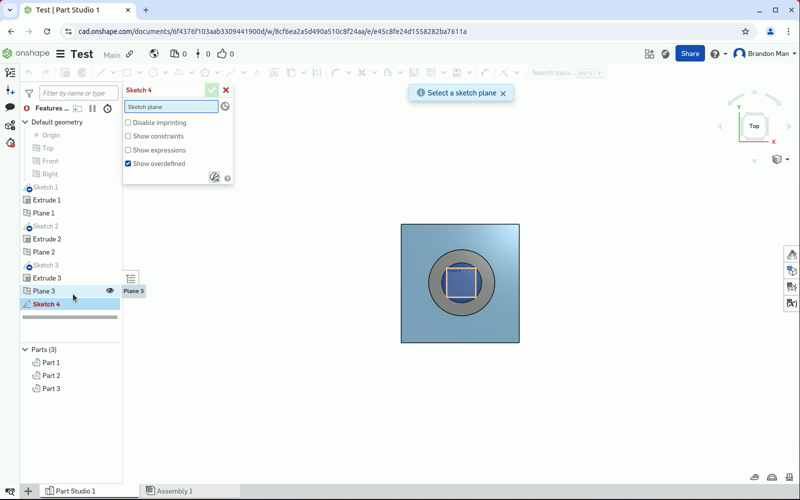
click(73, 293)
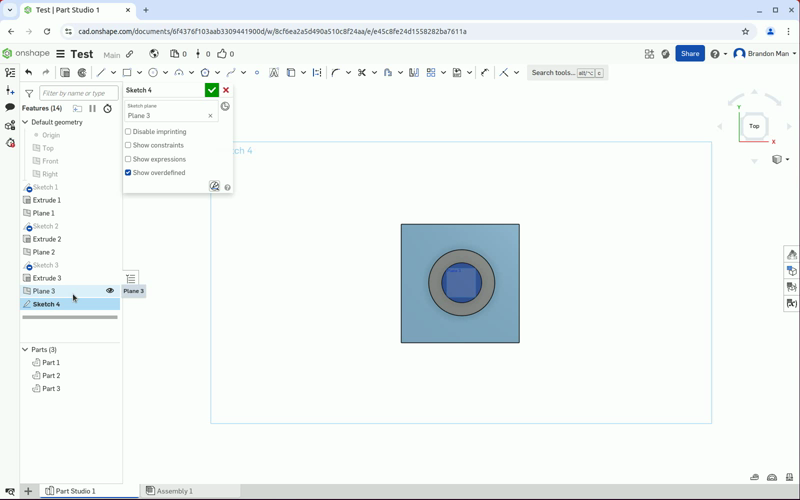
mouse_move(73, 352)
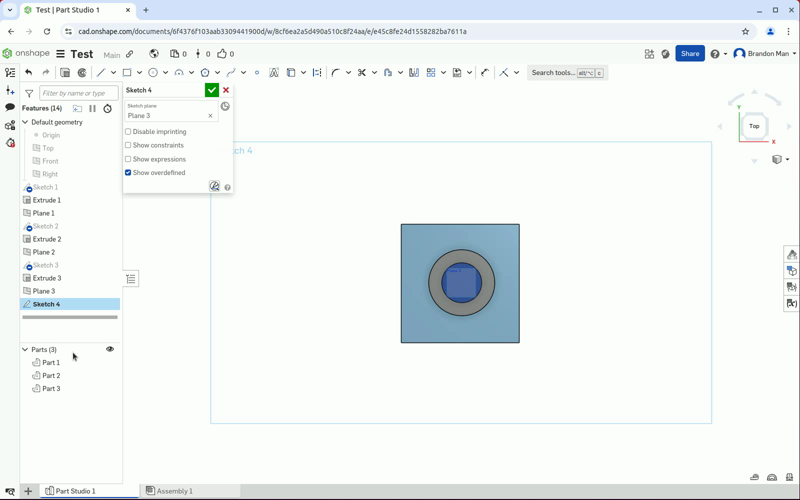
key(y)
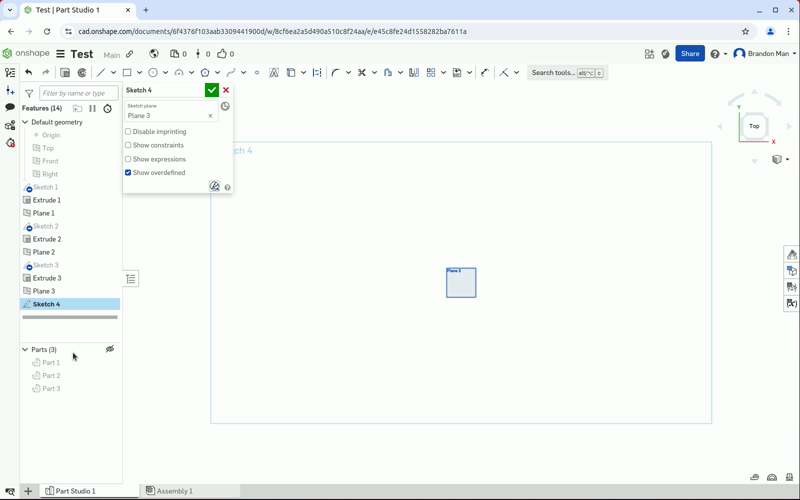
key(c)
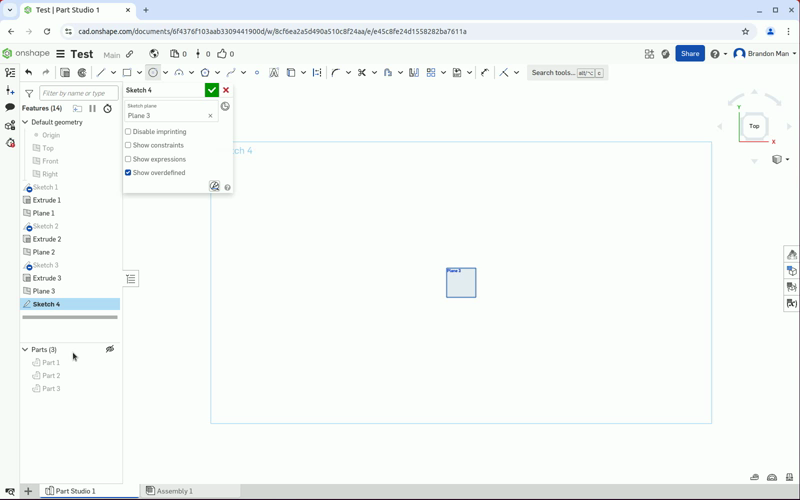
key_down(shift)
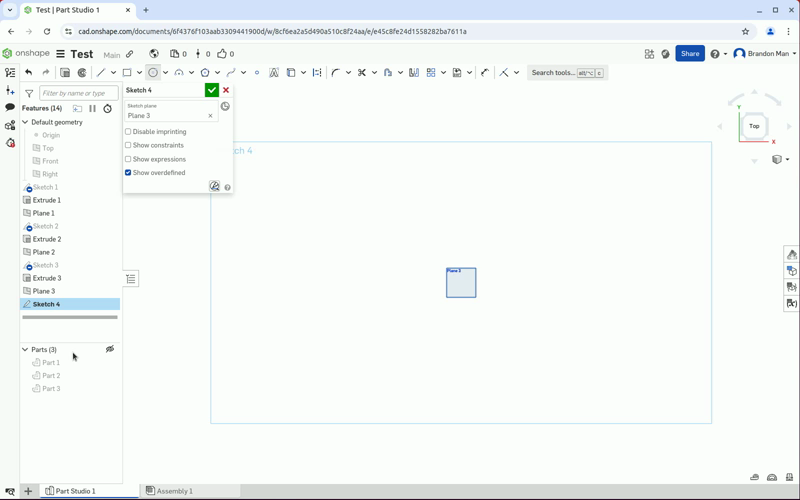
mouse_move(461, 282)
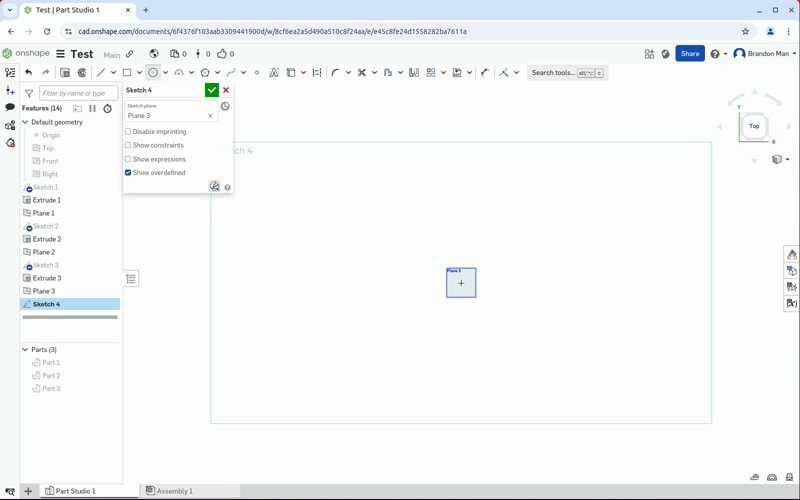
click(461, 282)
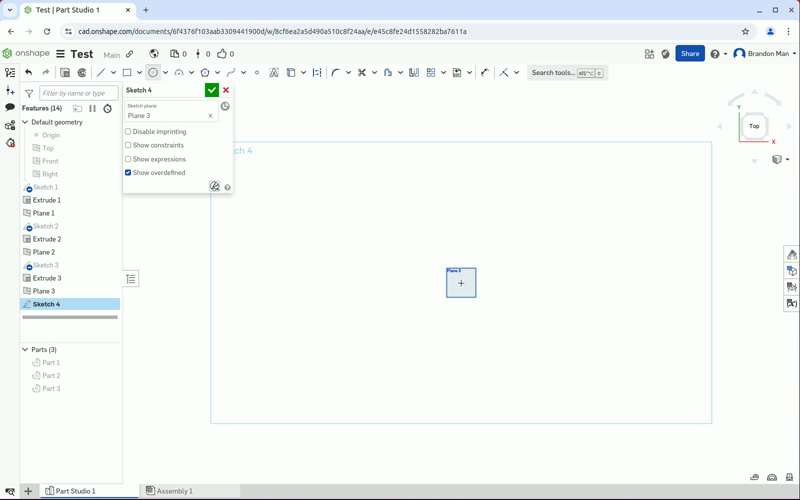
key_up(shift)
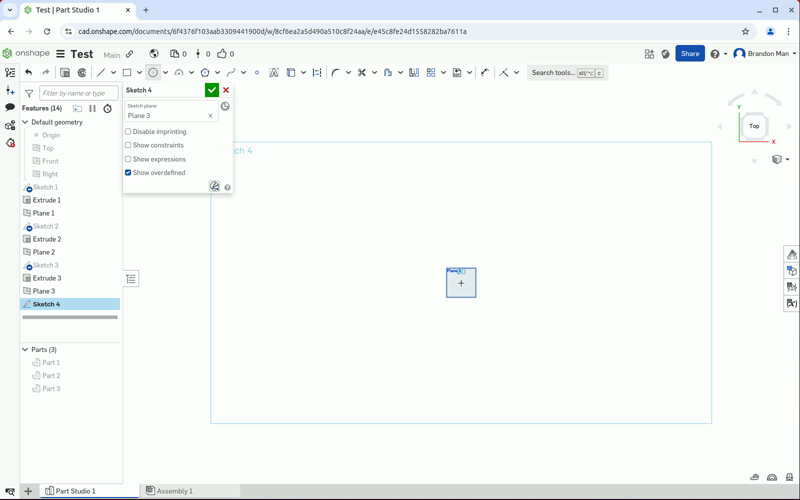
mouse_move(474, 282)
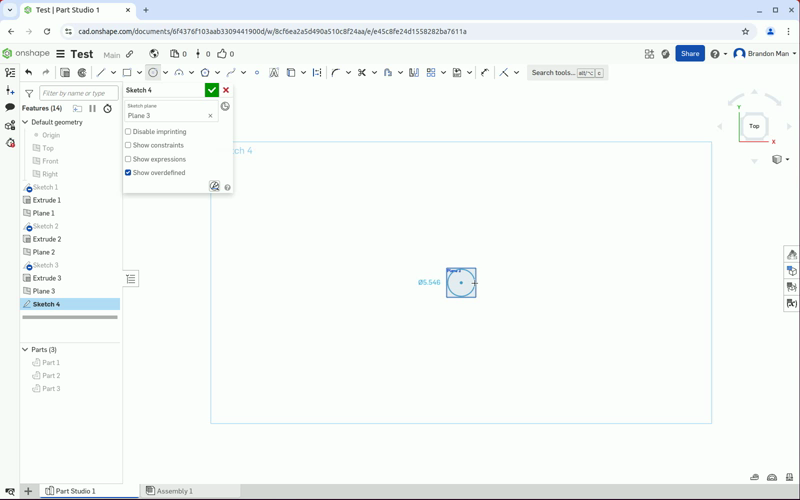
click(474, 282)
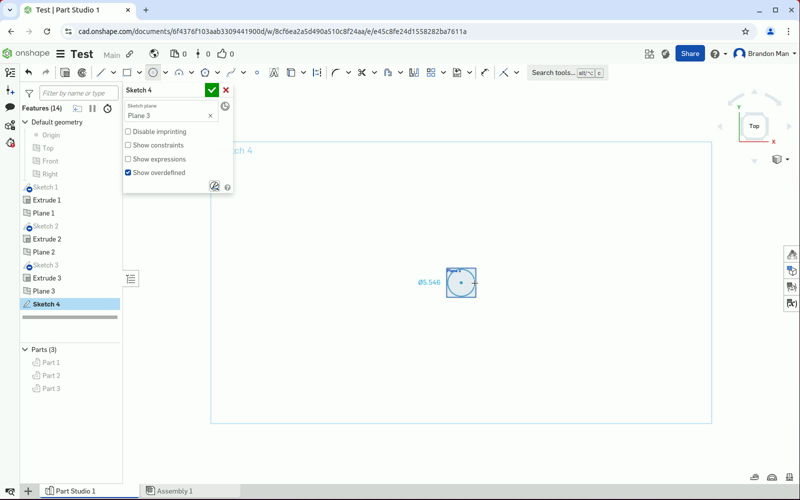
key(esc)
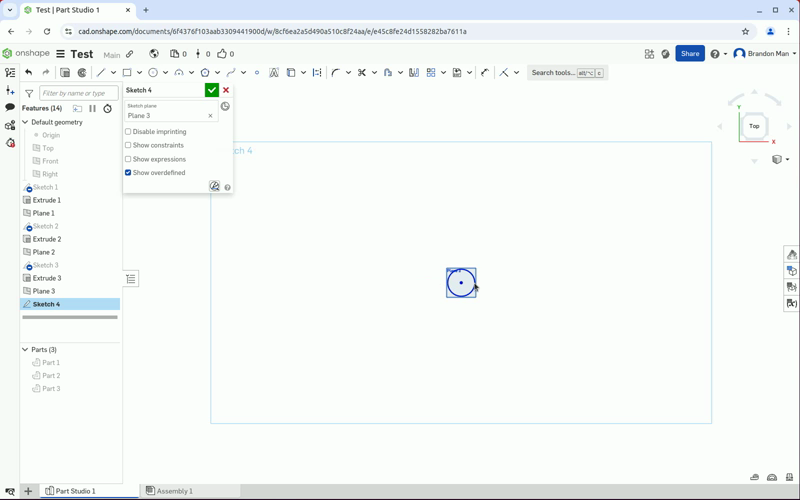
mouse_move(462, 289)
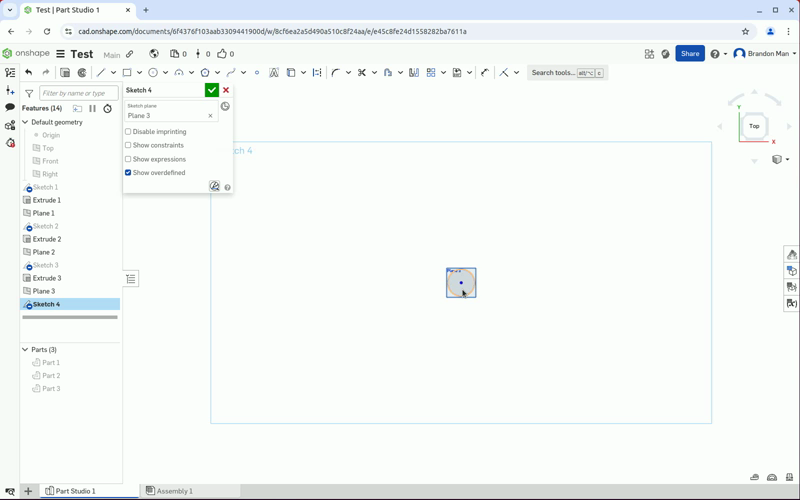
scroll(6)
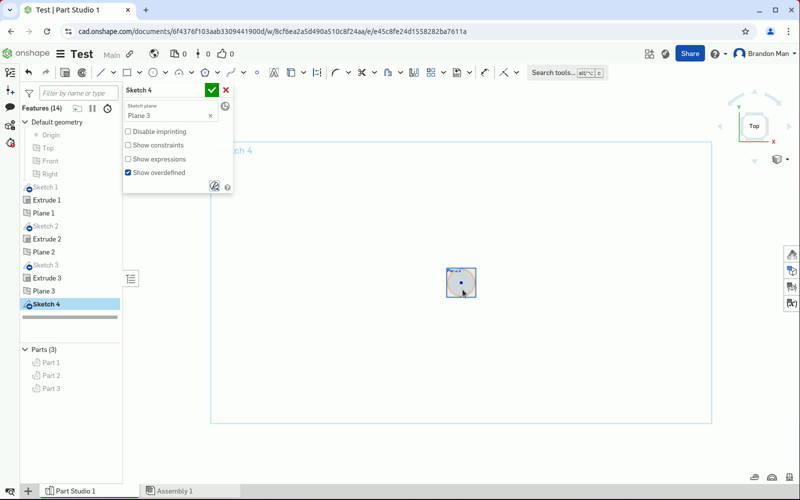
scroll(6)
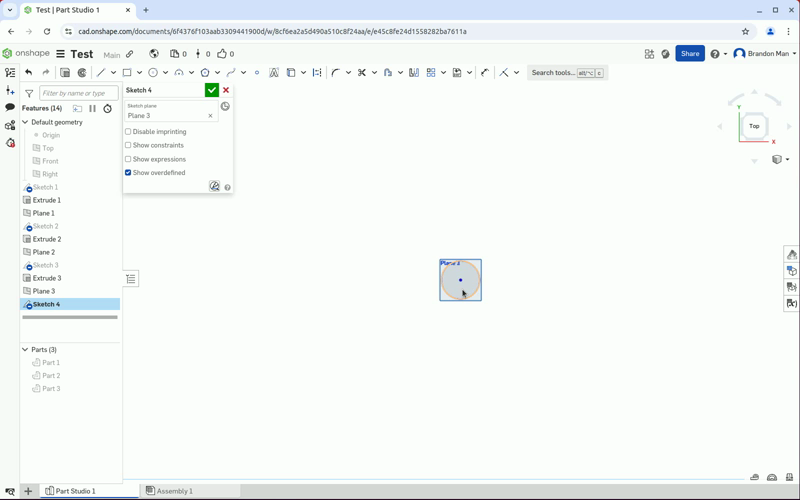
scroll(6)
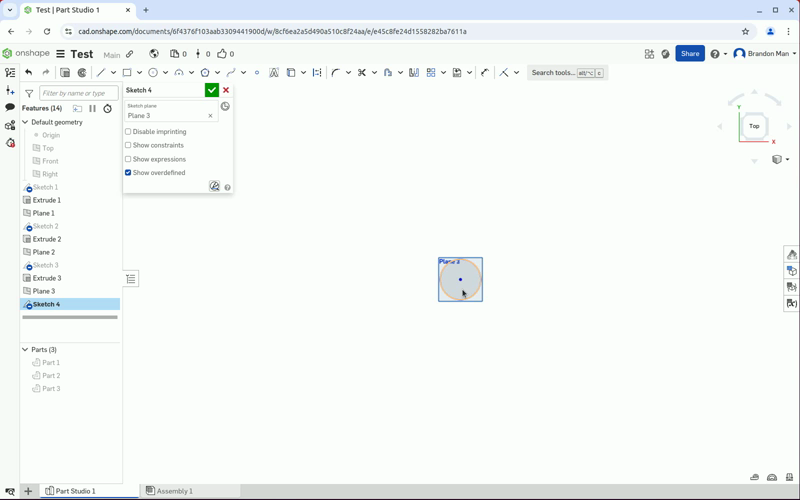
scroll(6)
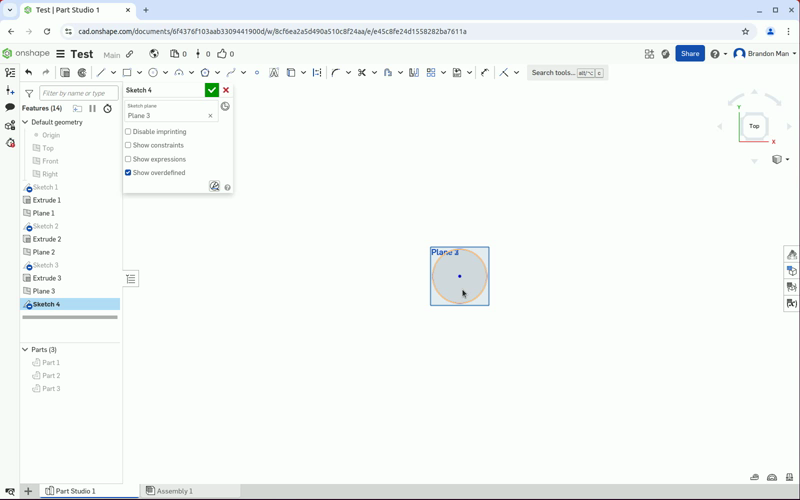
scroll(6)
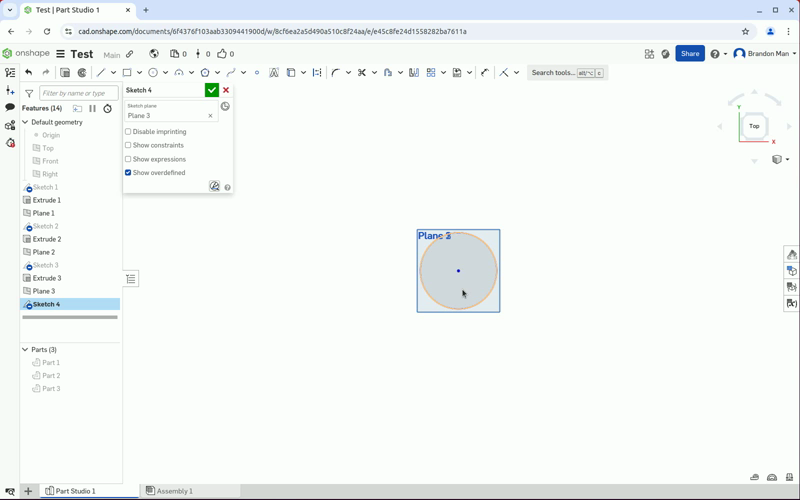
scroll(6)
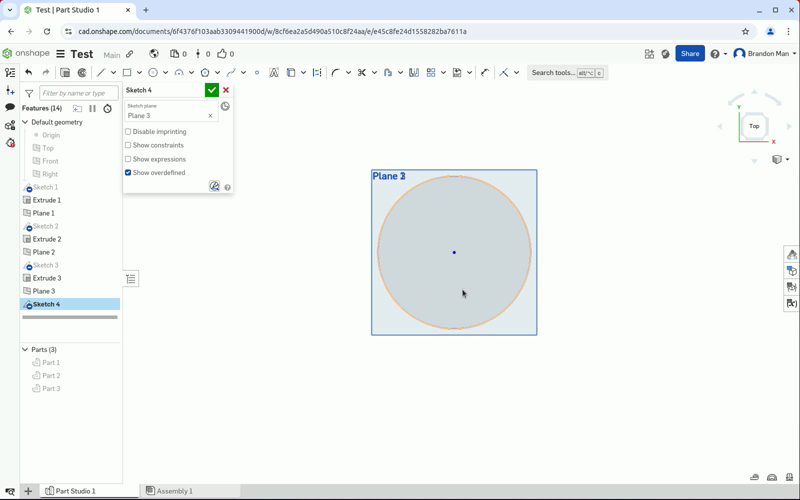
scroll(6)
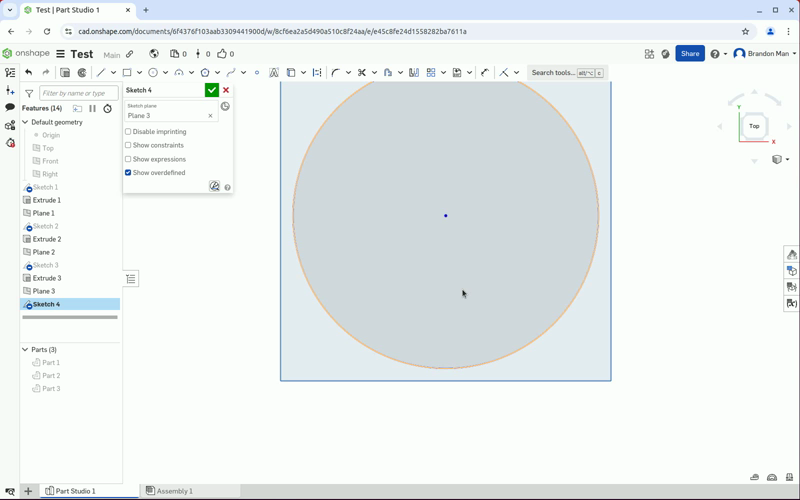
click(462, 289)
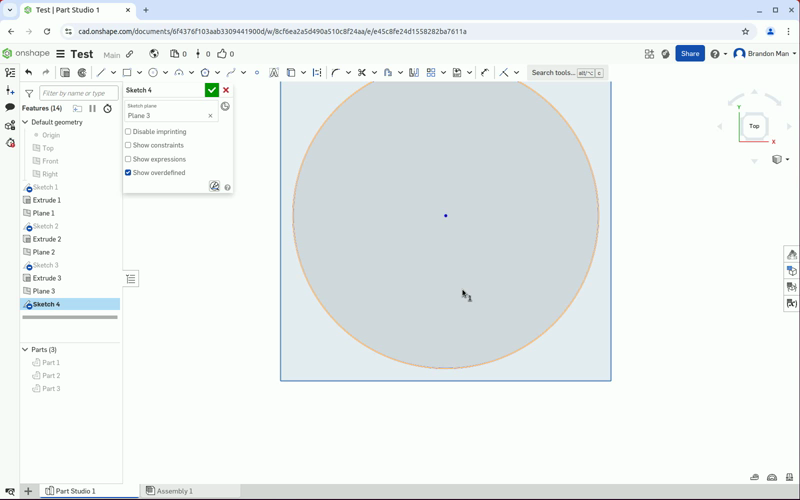
scroll(-6)
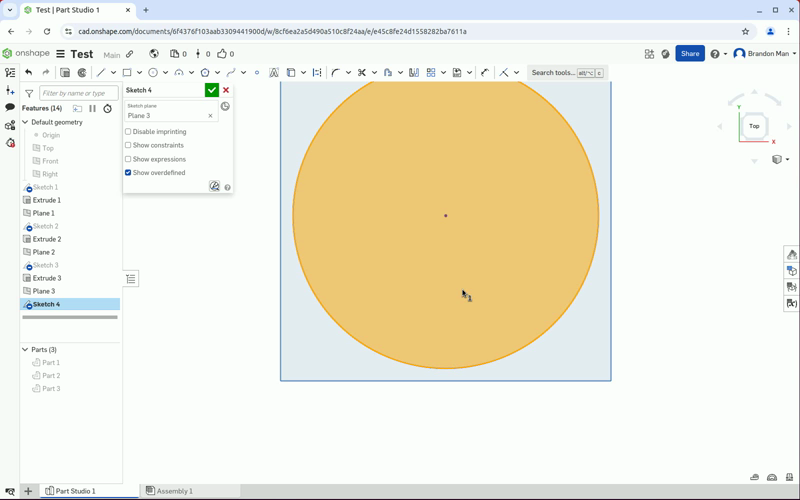
scroll(-6)
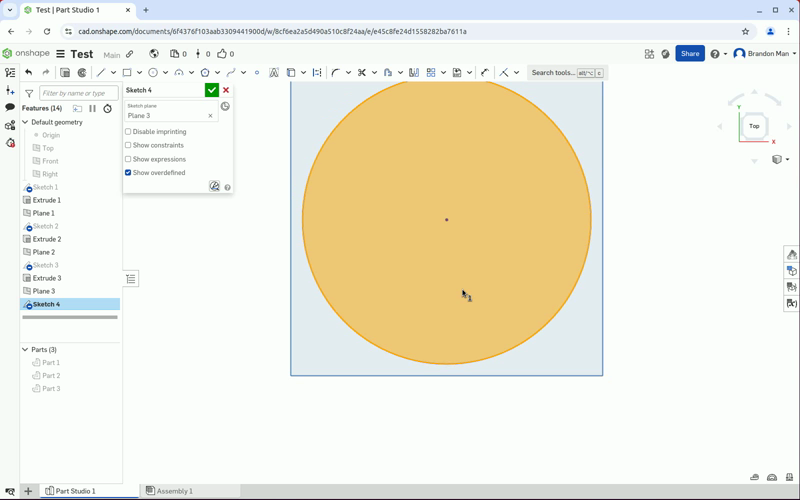
scroll(-6)
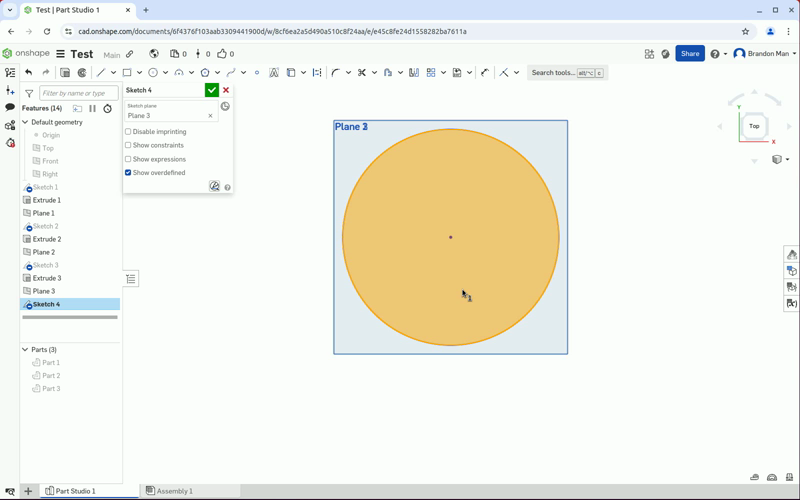
scroll(-6)
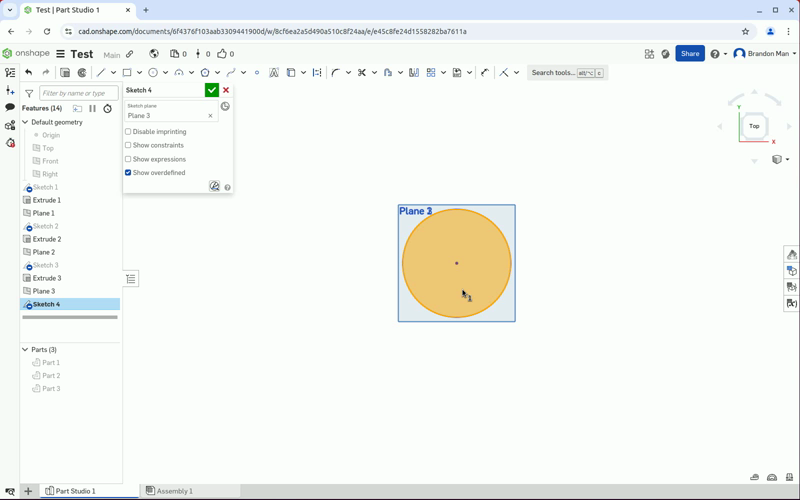
scroll(-6)
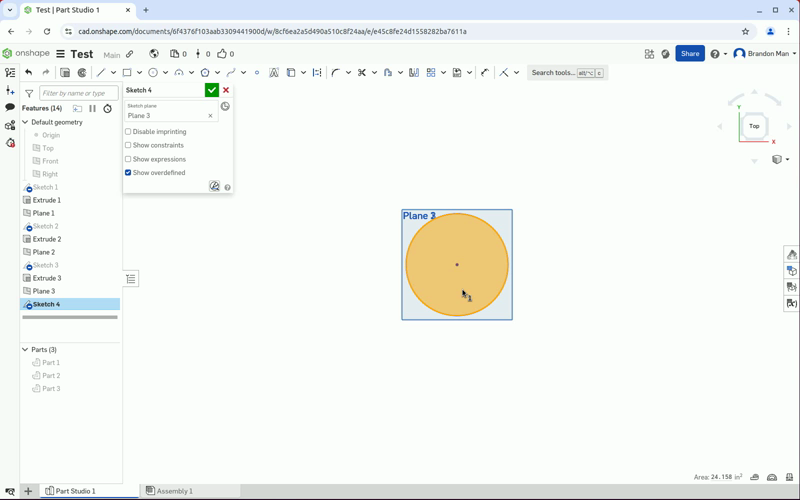
scroll(-6)
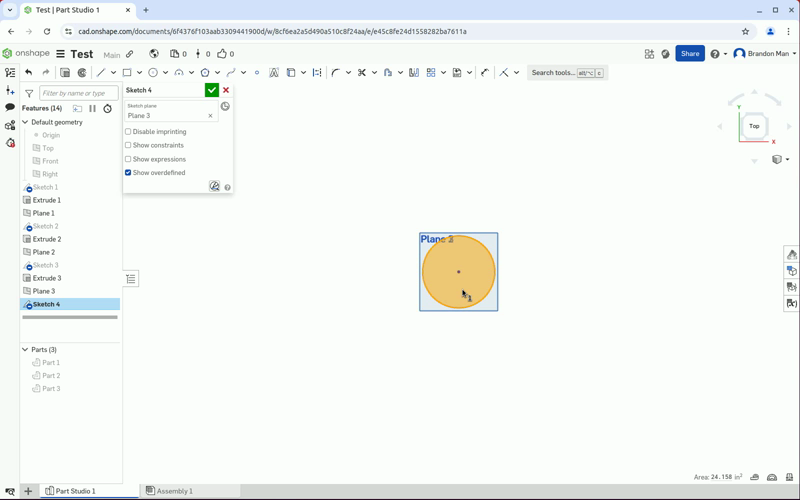
scroll(-6)
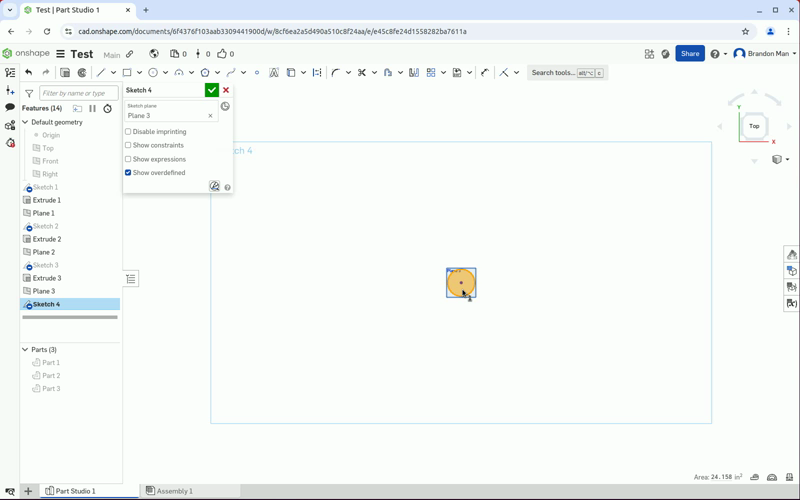
mouse_move(73, 352)
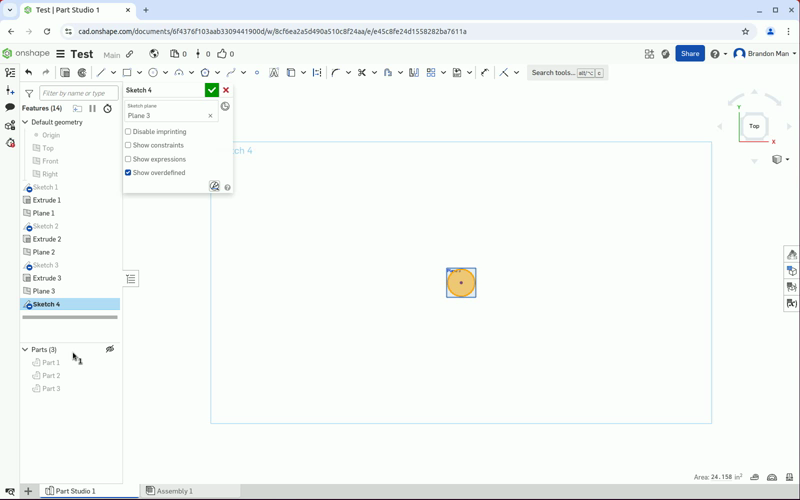
key(shift+y)
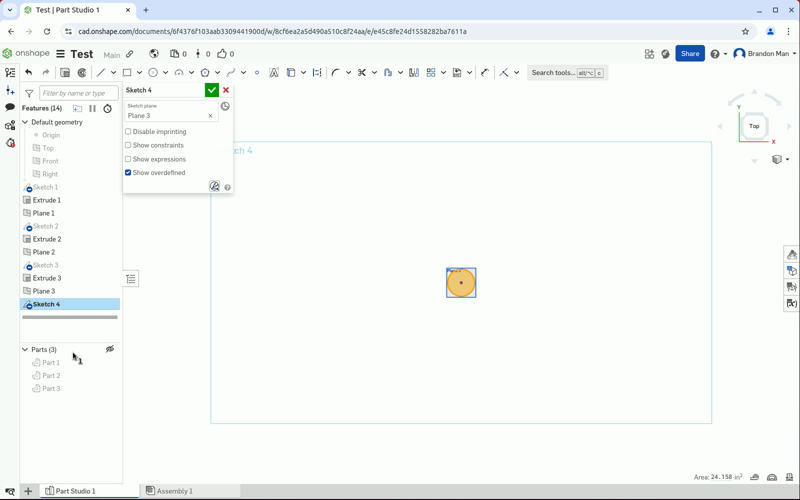
key(shift+e)
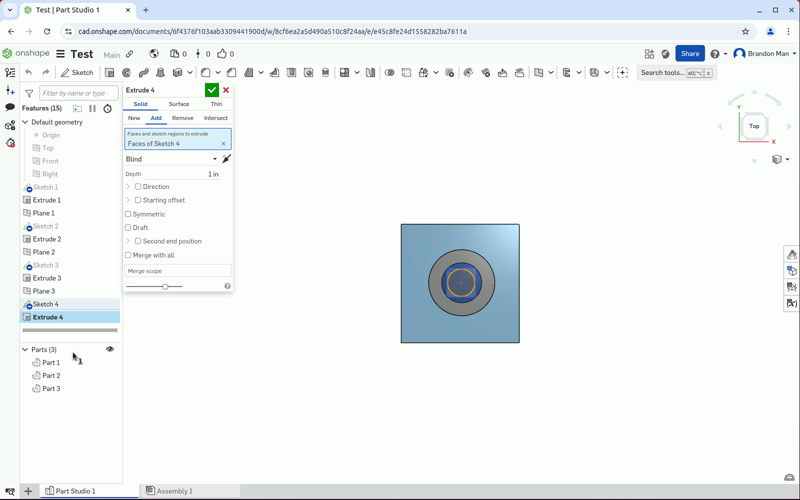
mouse_move(143, 106)
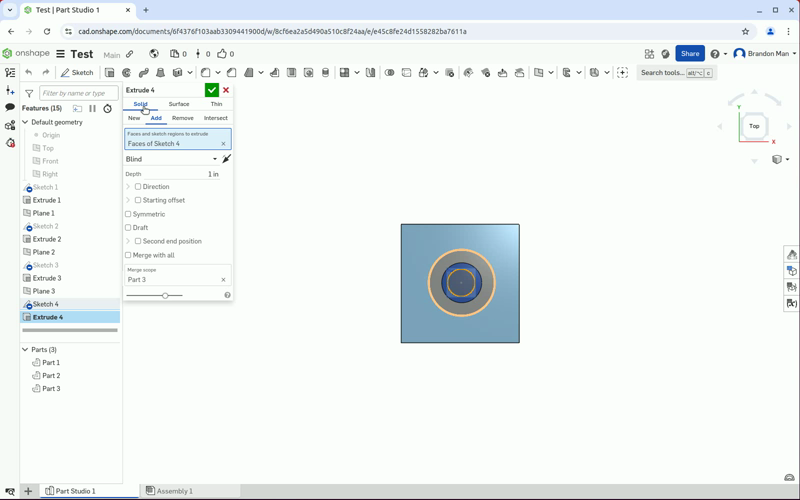
click(143, 106)
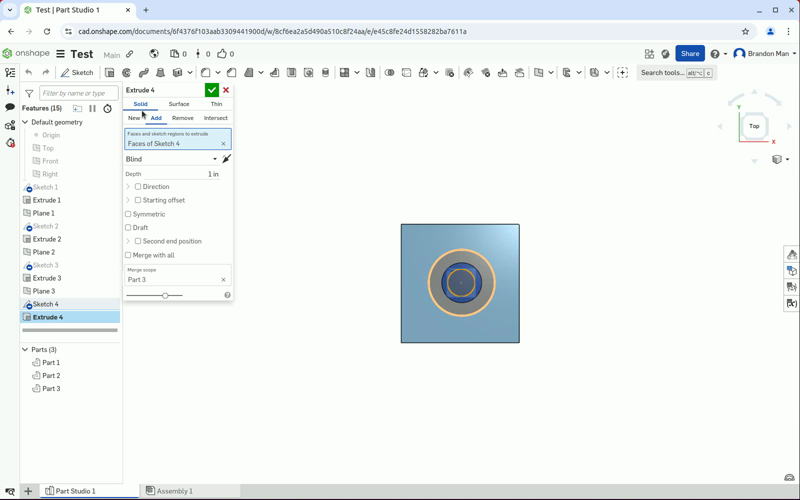
mouse_move(137, 120)
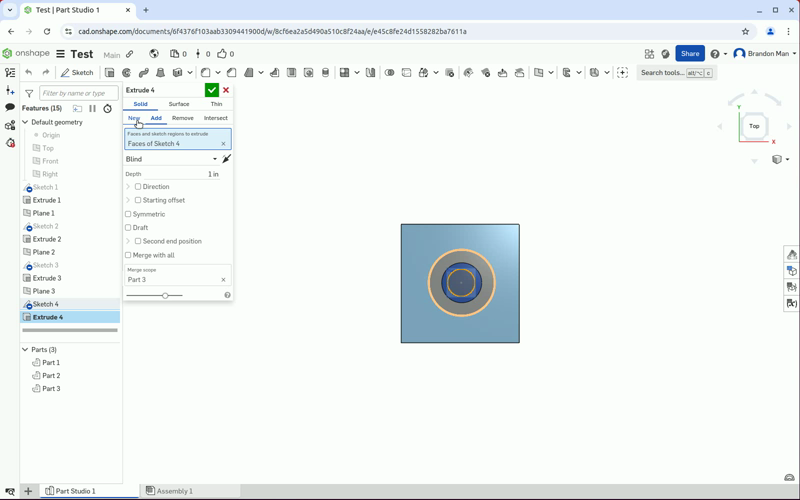
click(137, 120)
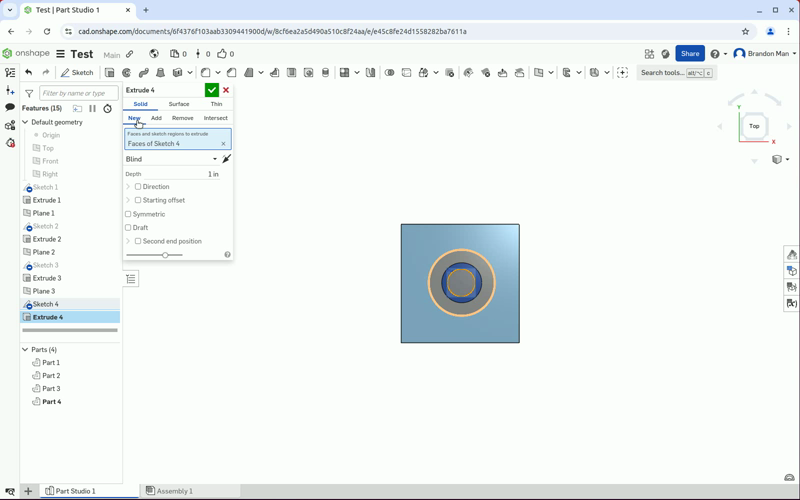
key(tab, 4)
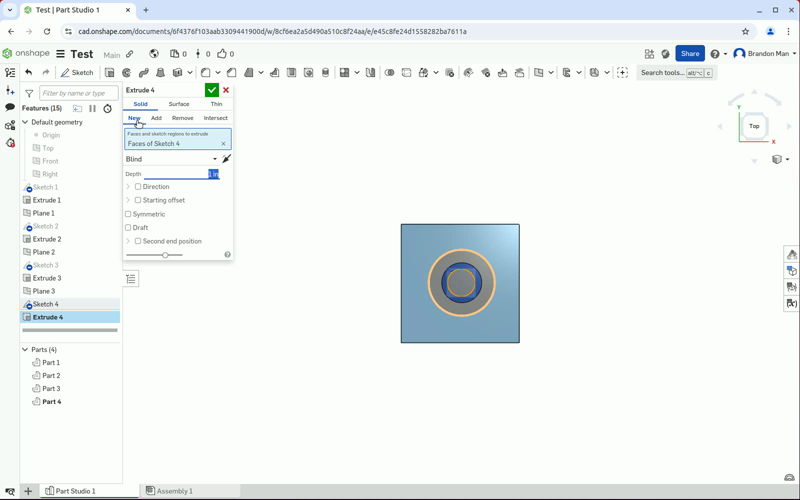
text(5.777)
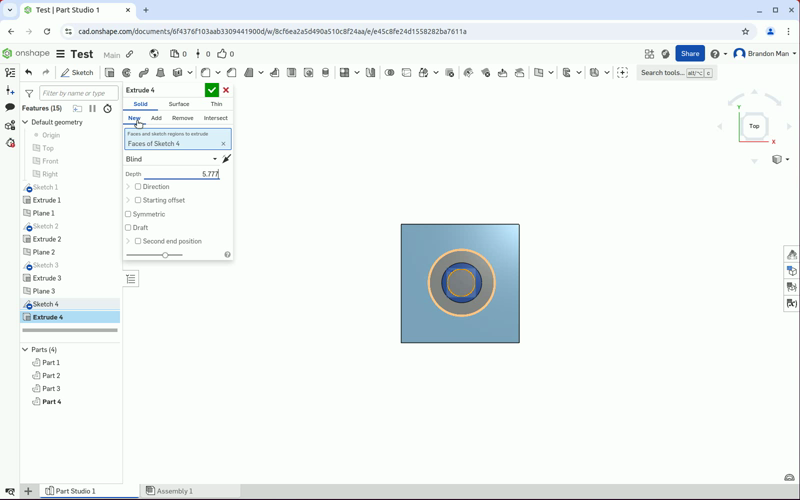
key(enter)
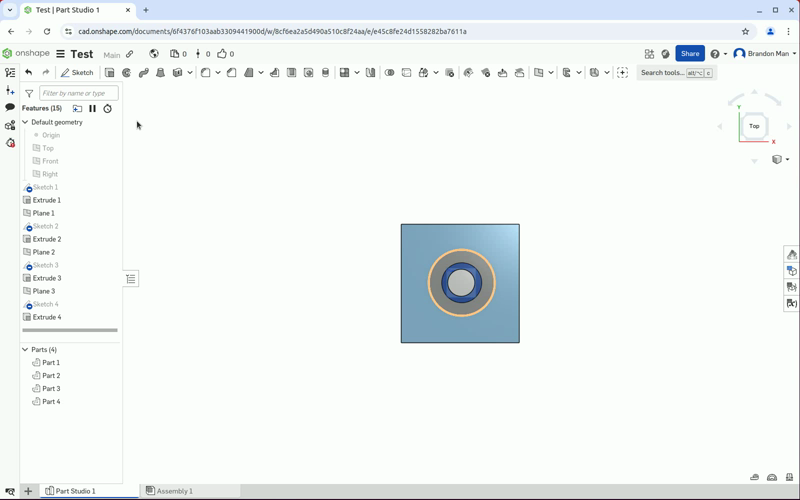
key(shift+h)
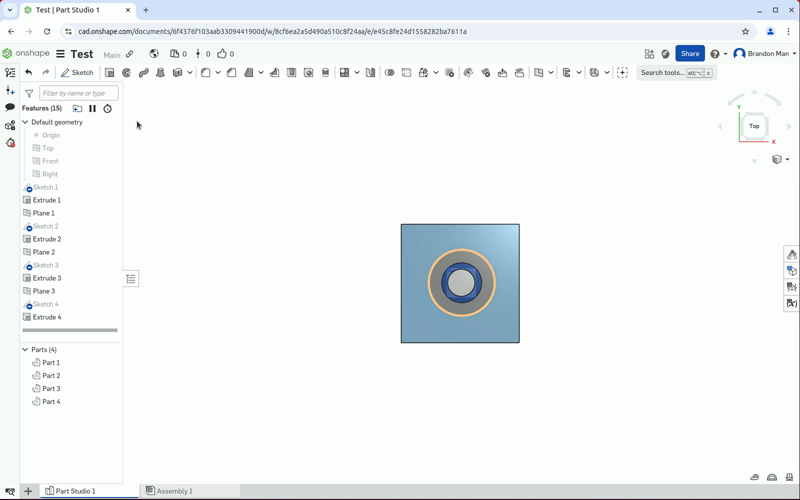
key(shift+h)
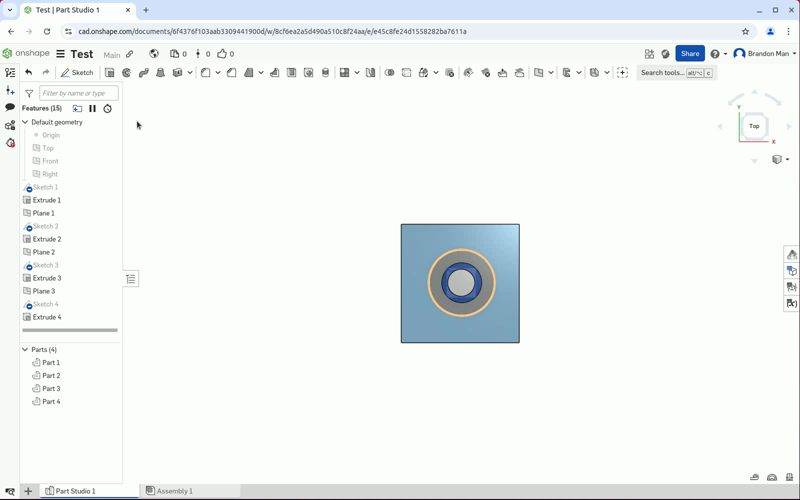
key(shift+7)
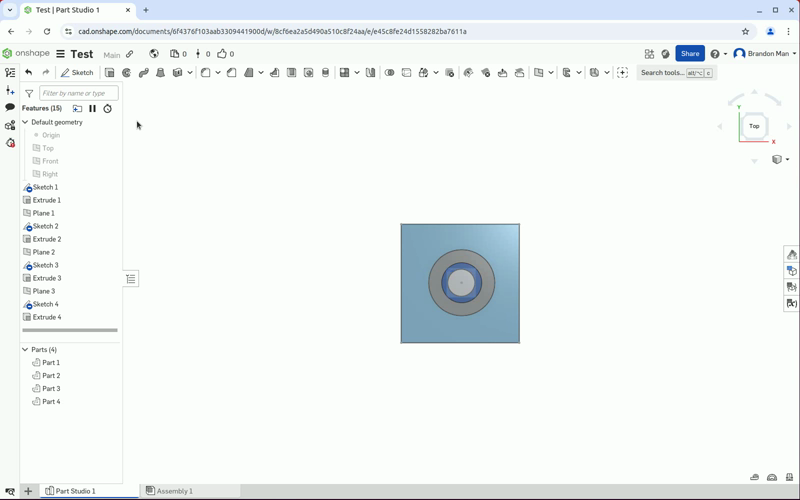
key(up, 3)
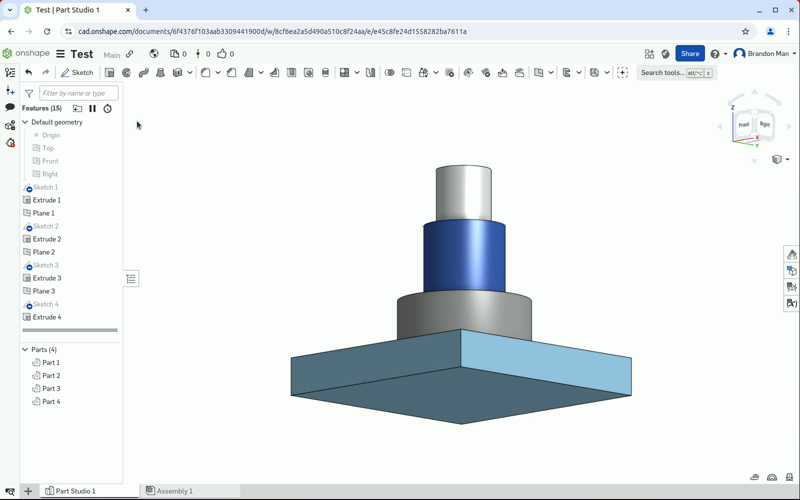
key(left, 3)
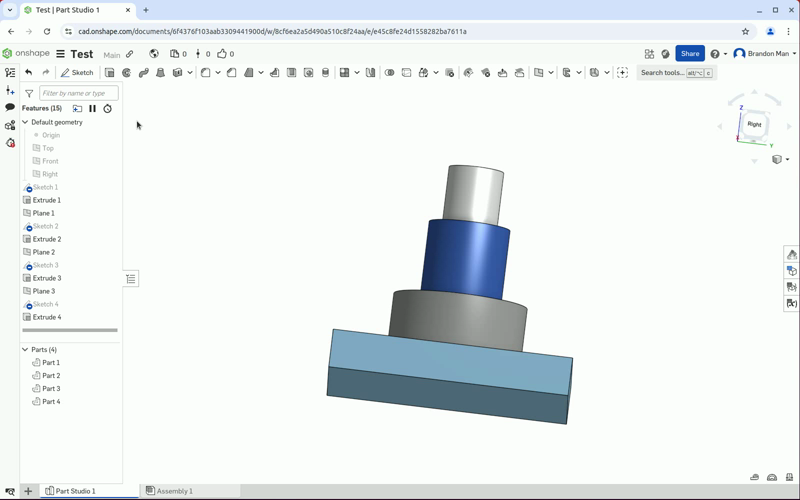
key(right, 3)
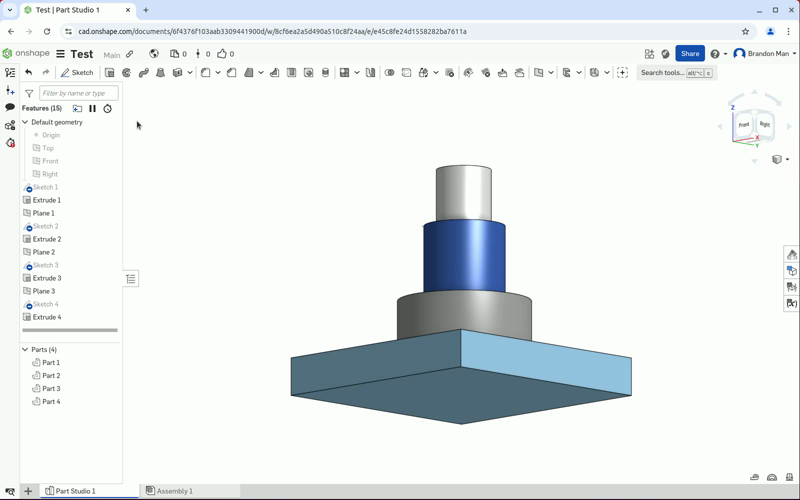
key(down, 3)
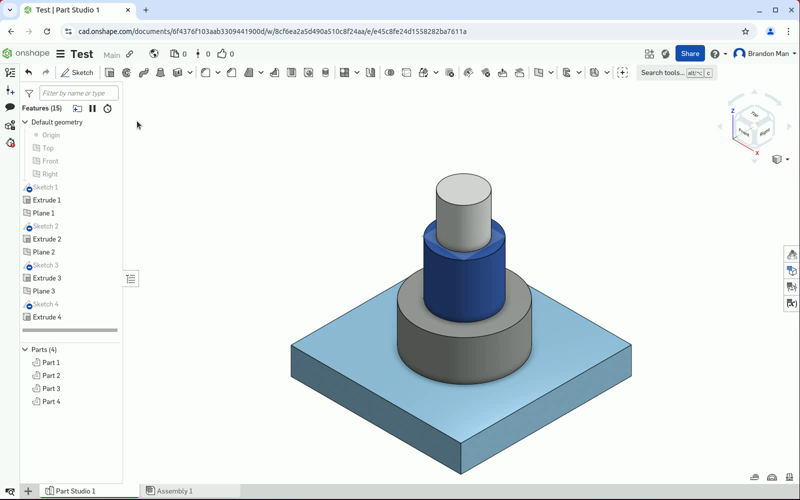
mouse_move(73, 189)
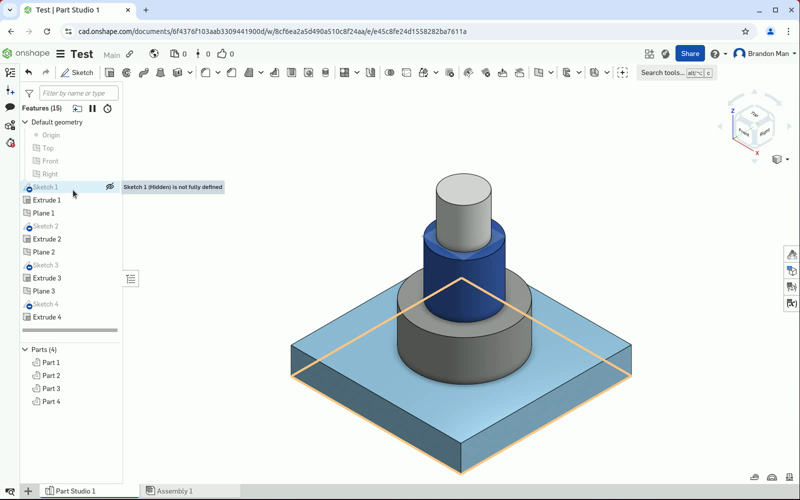
click(73, 189)